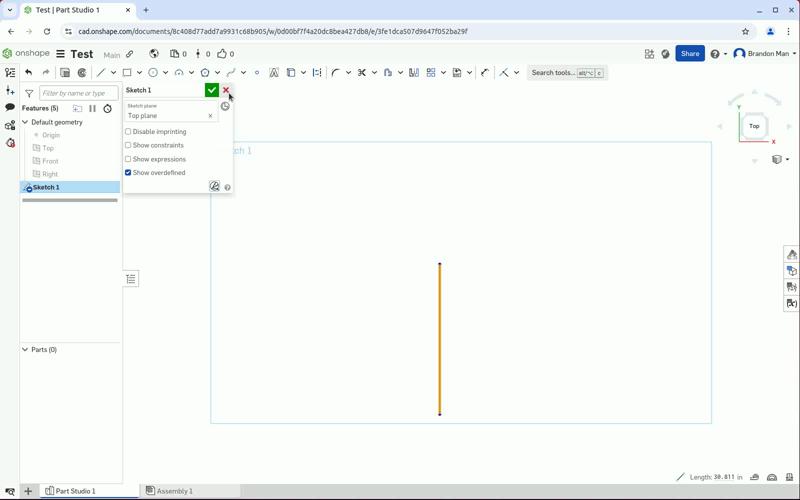
key(shift+h)
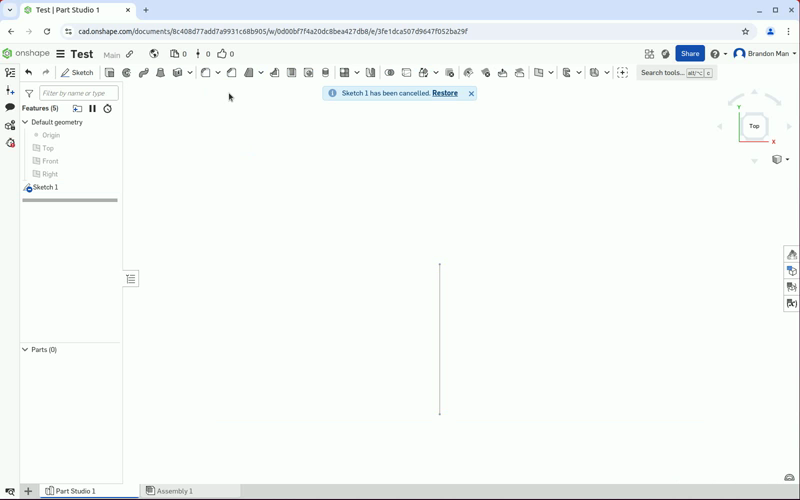
key(shift+s)
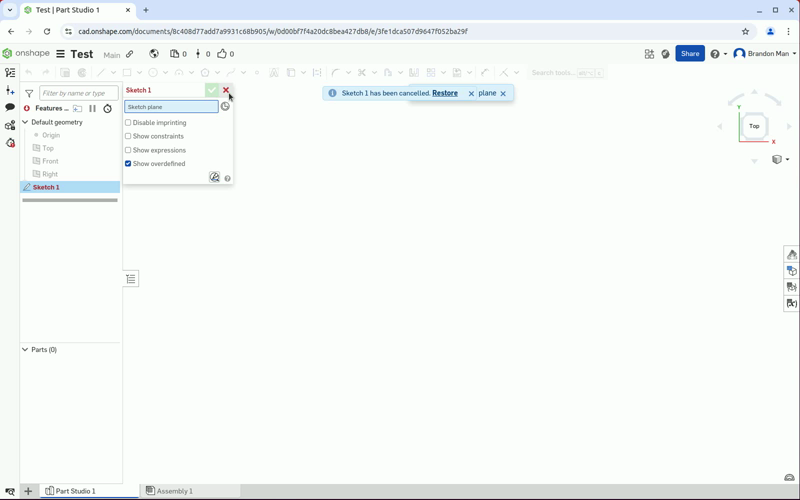
mouse_move(73, 150)
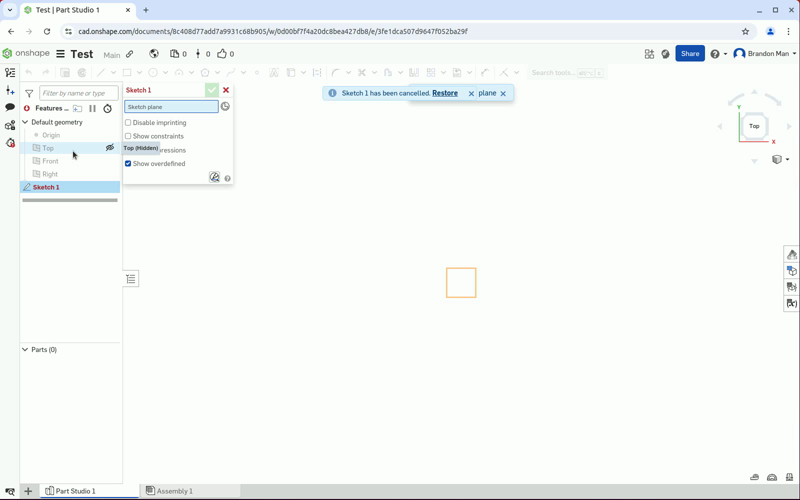
click(73, 150)
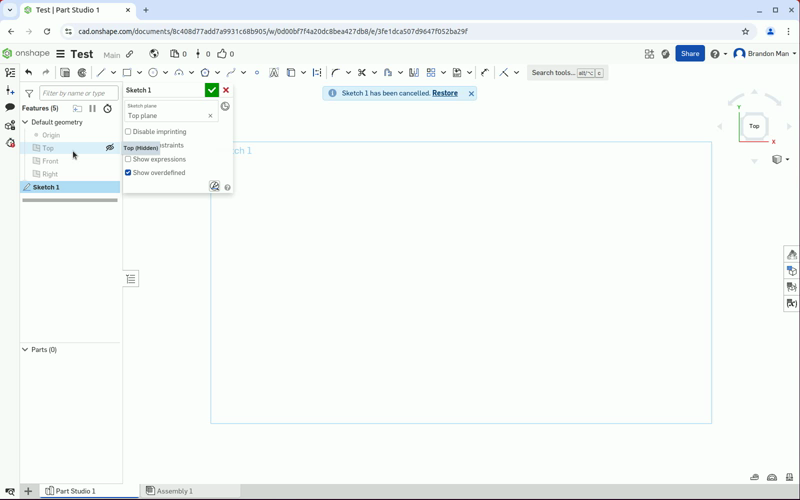
mouse_move(73, 352)
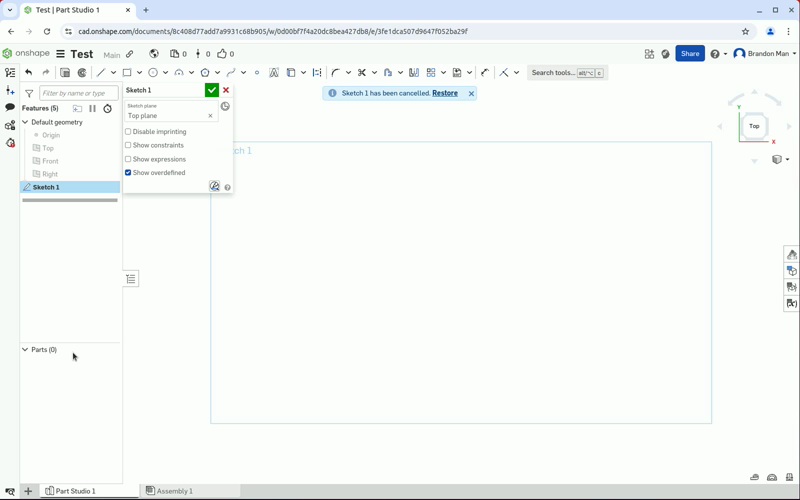
key(y)
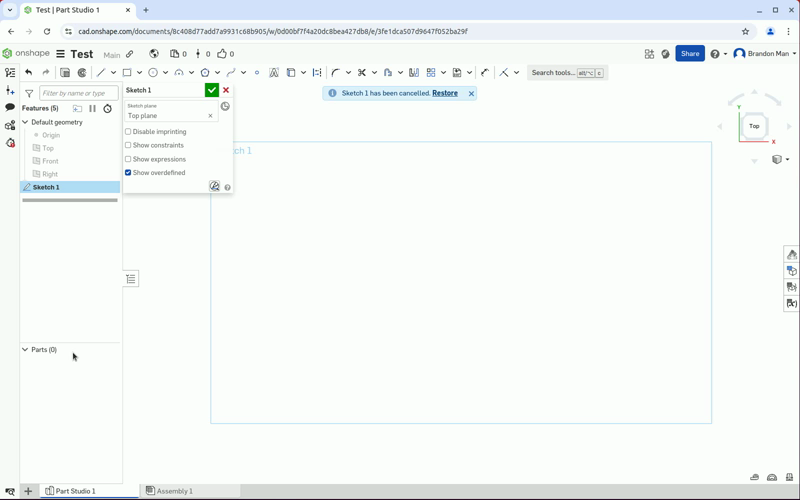
key(l)
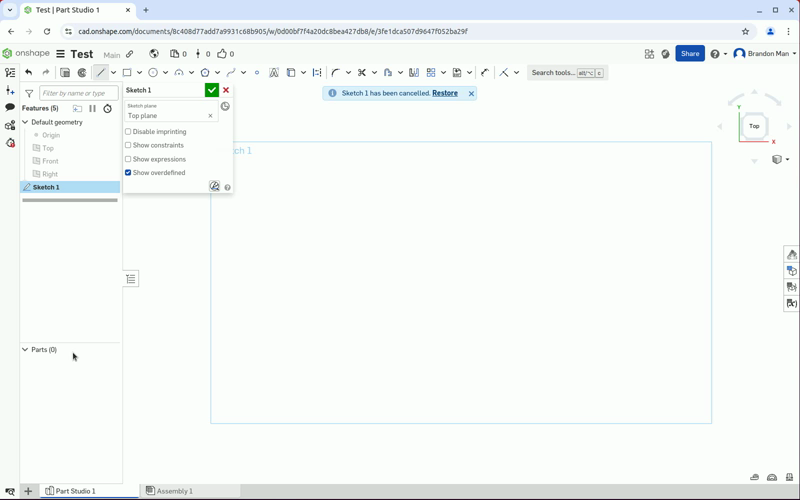
key_down(shift)
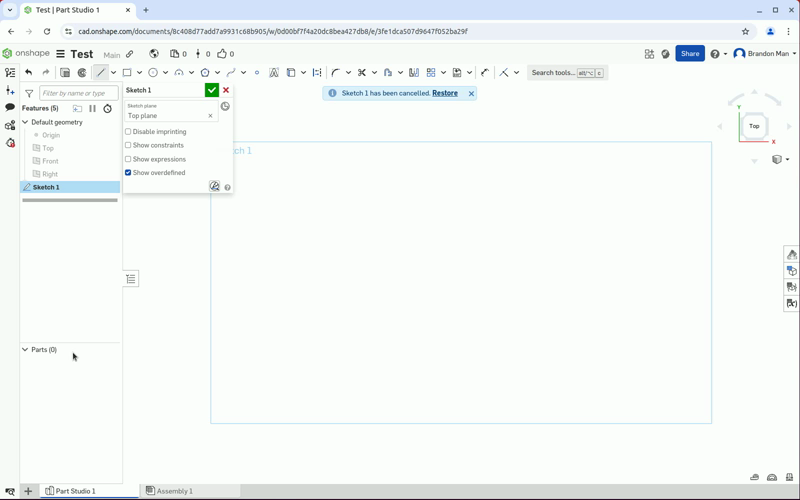
mouse_move(379, 336)
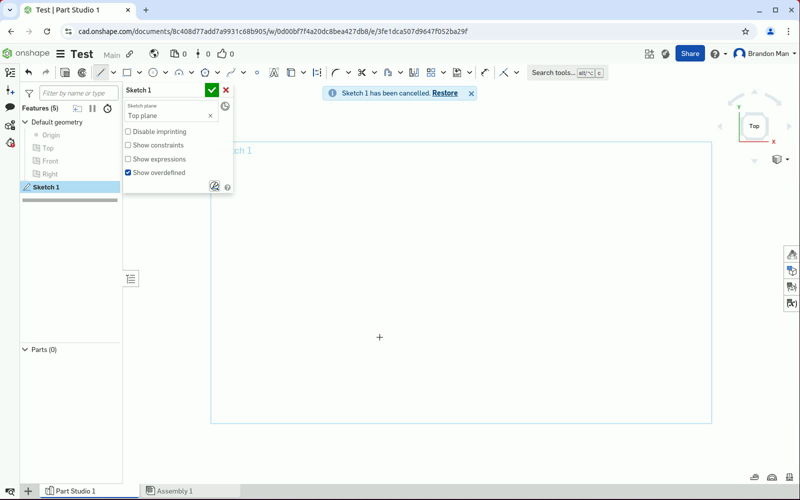
click(379, 336)
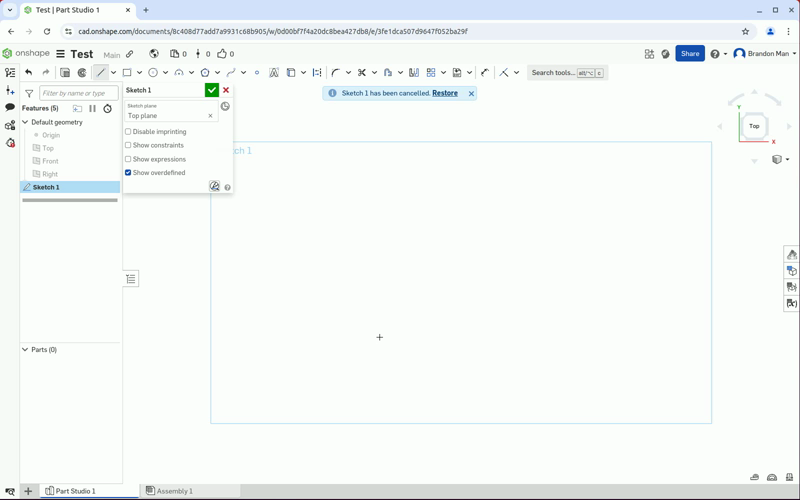
key_up(shift)
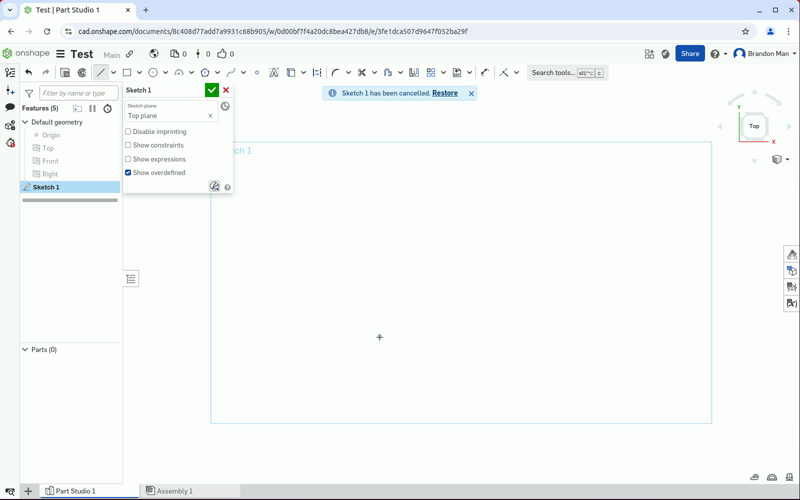
key_down(shift)
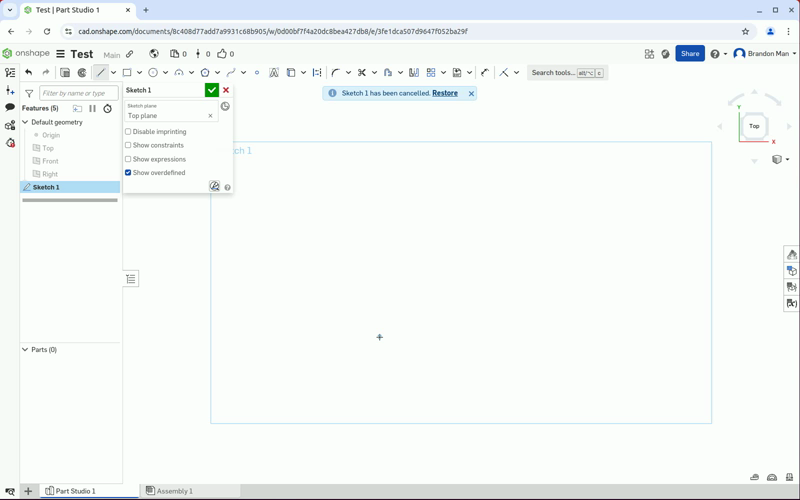
mouse_move(540, 336)
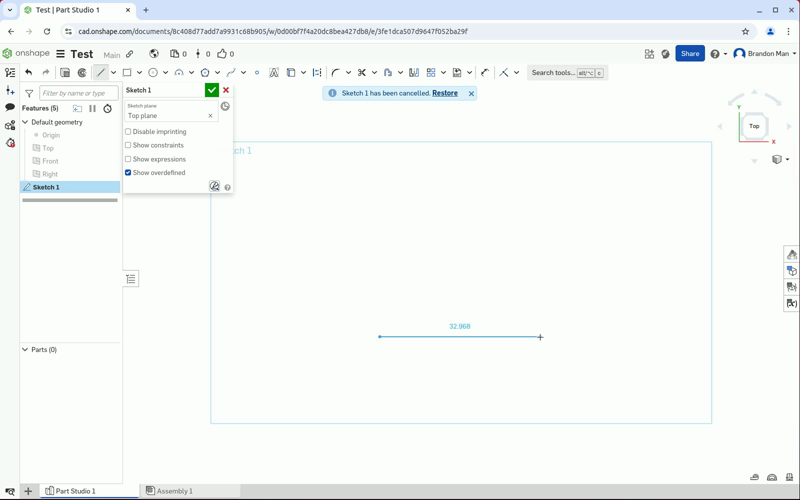
click(540, 336)
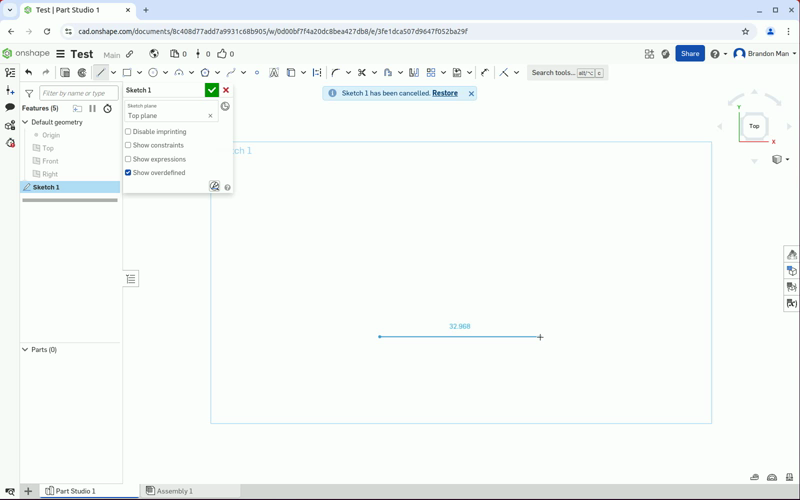
key_up(shift)
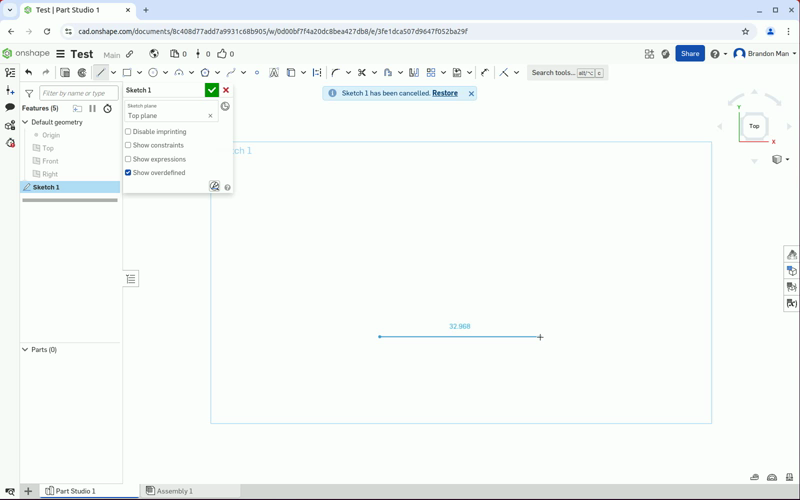
key_down(shift)
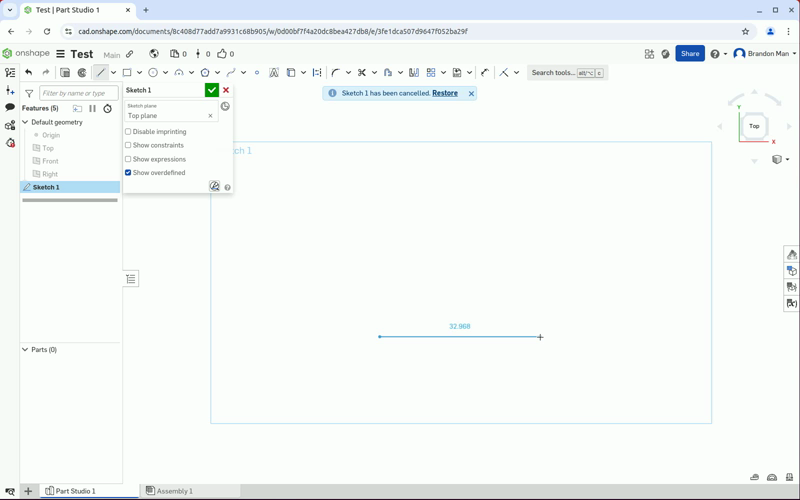
mouse_move(540, 230)
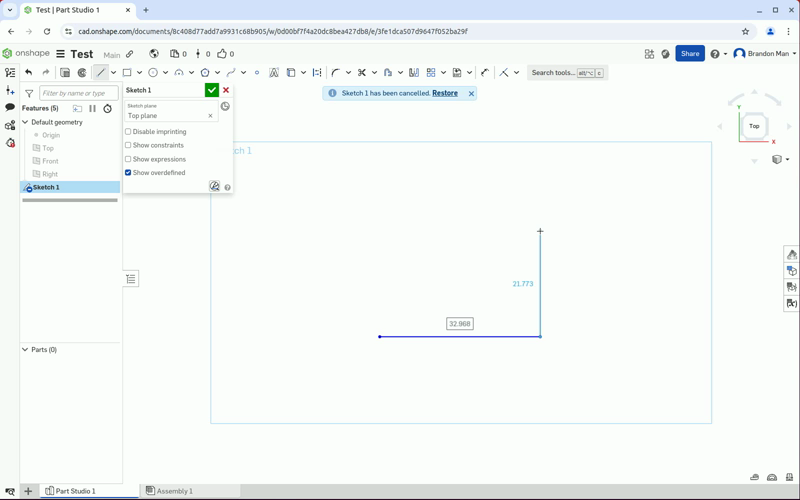
click(540, 230)
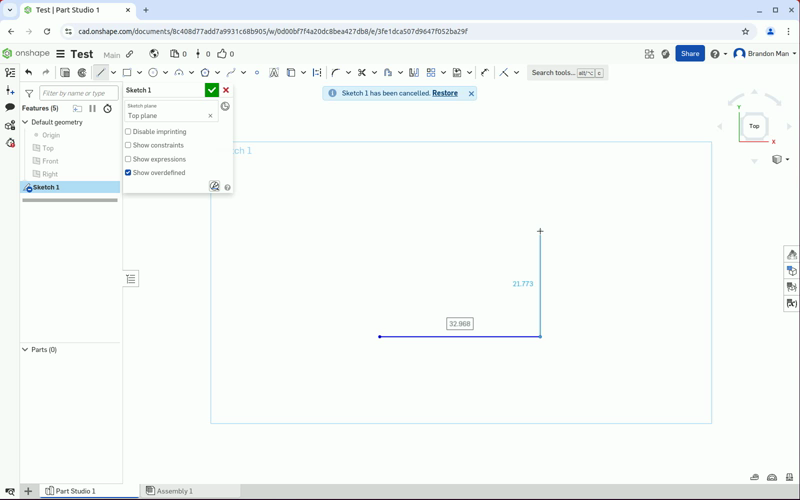
key_up(shift)
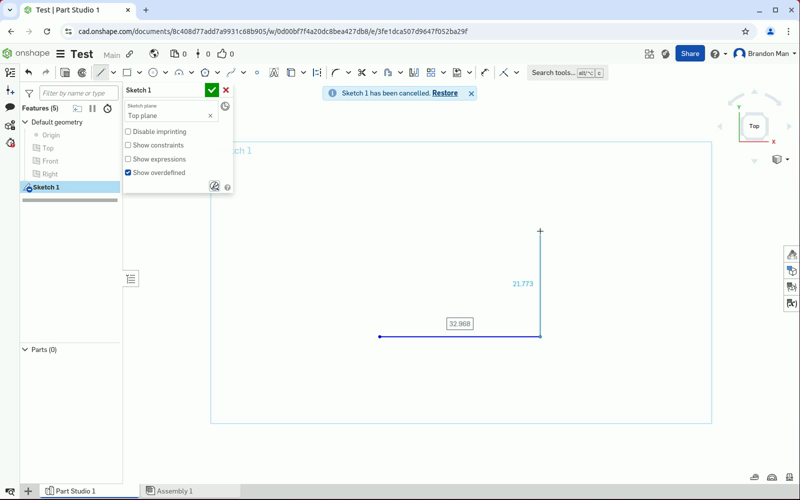
key_down(shift)
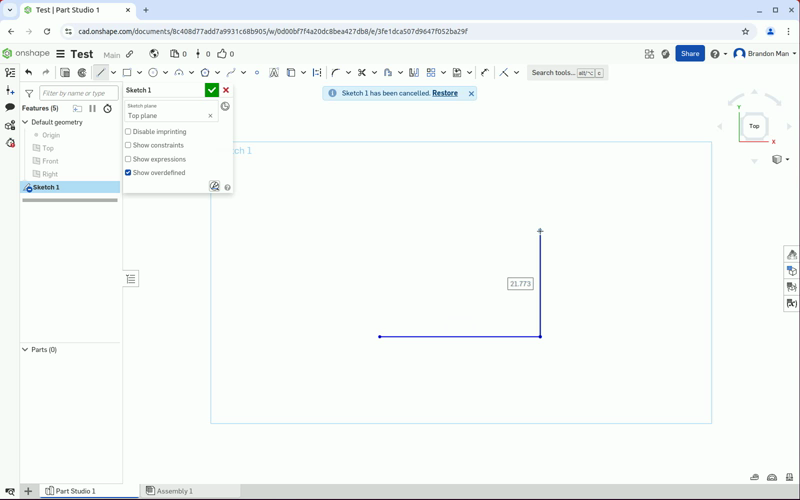
mouse_move(379, 230)
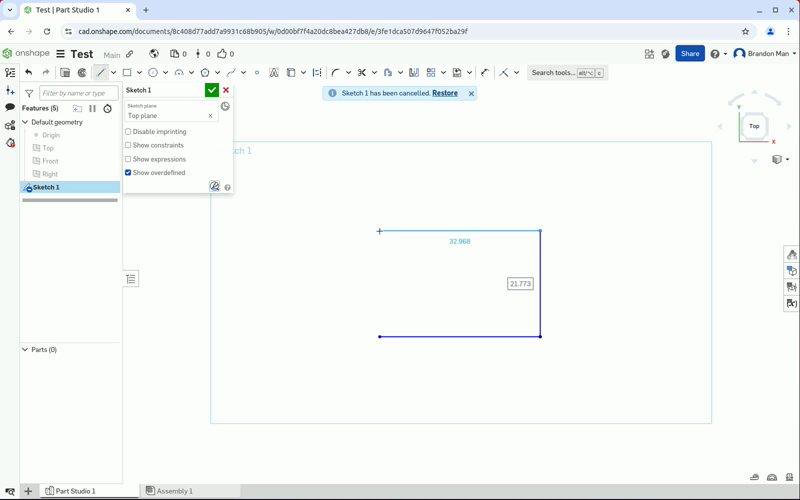
click(379, 230)
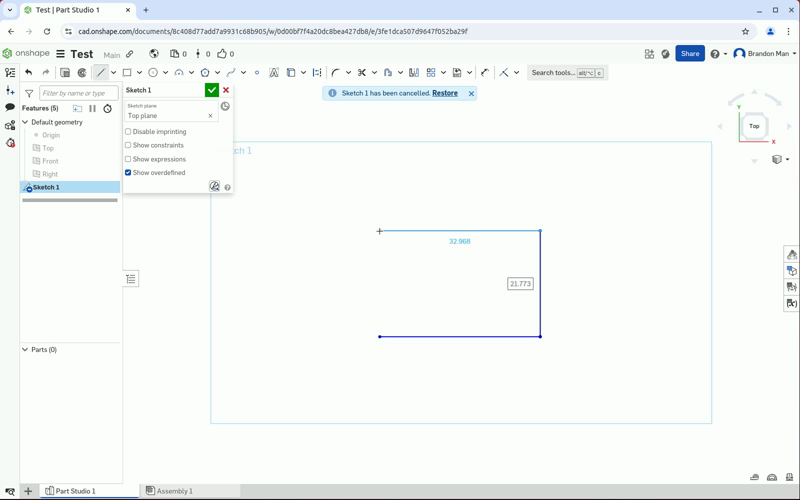
key_up(shift)
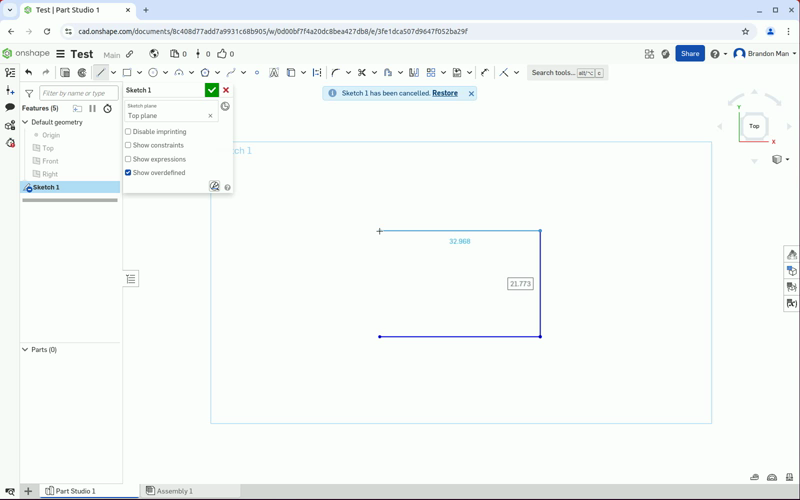
key_down(shift)
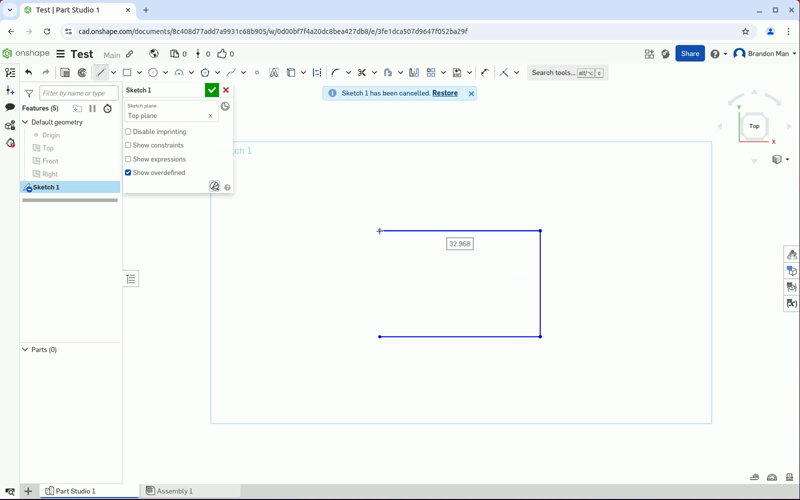
mouse_move(379, 336)
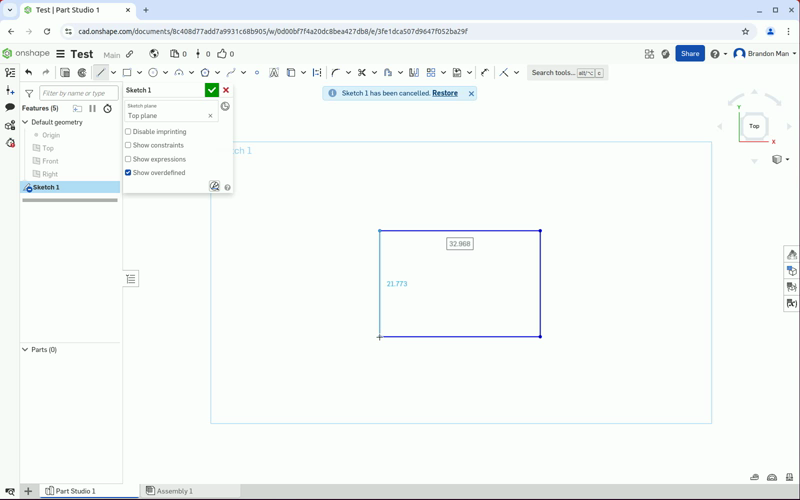
key_up(shift)
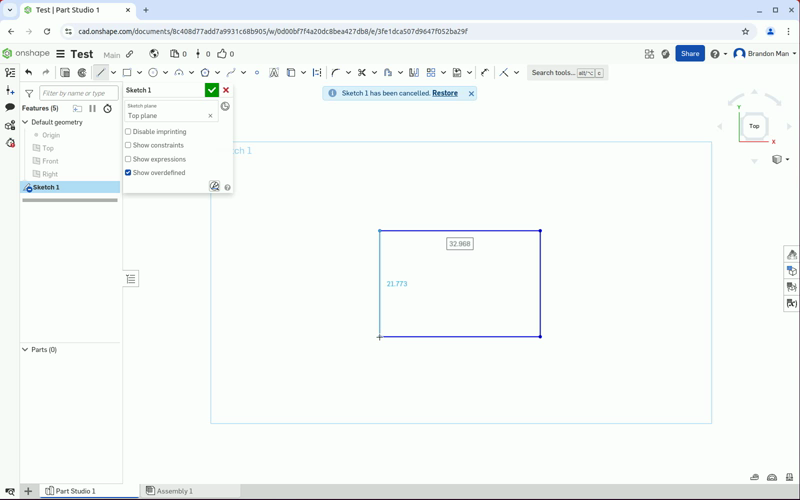
click(379, 336)
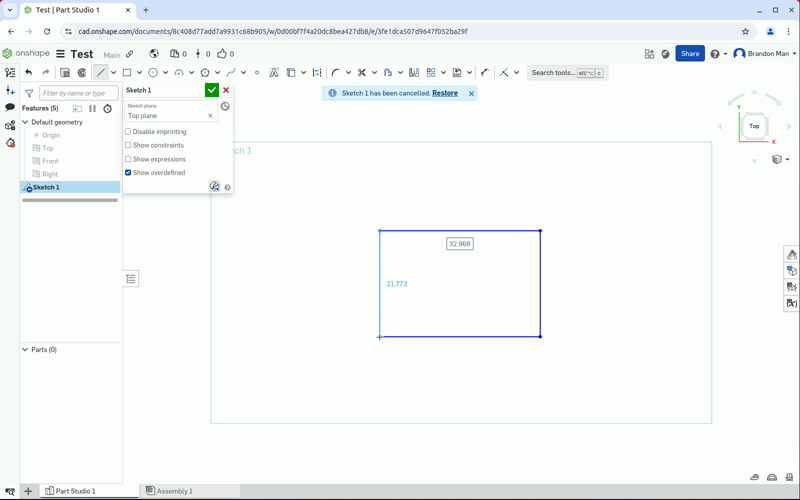
key(esc)
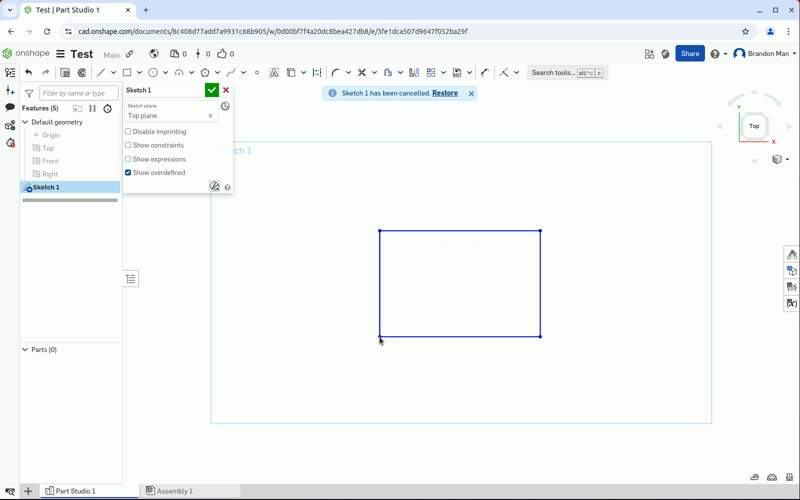
key(c)
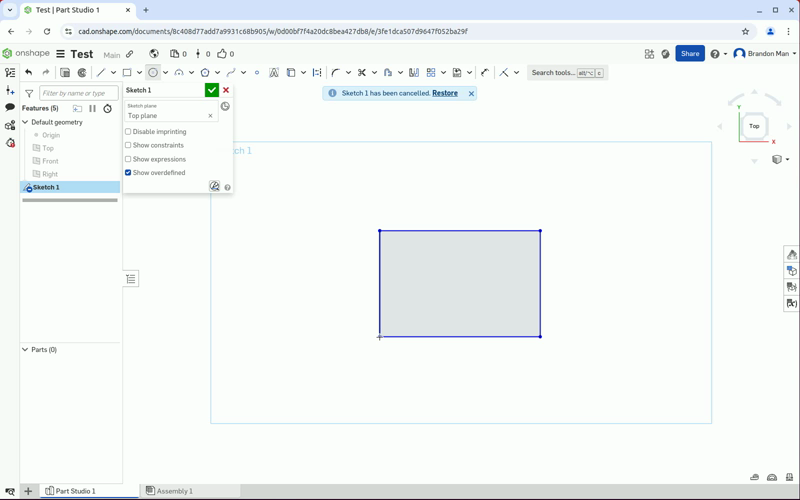
key_down(shift)
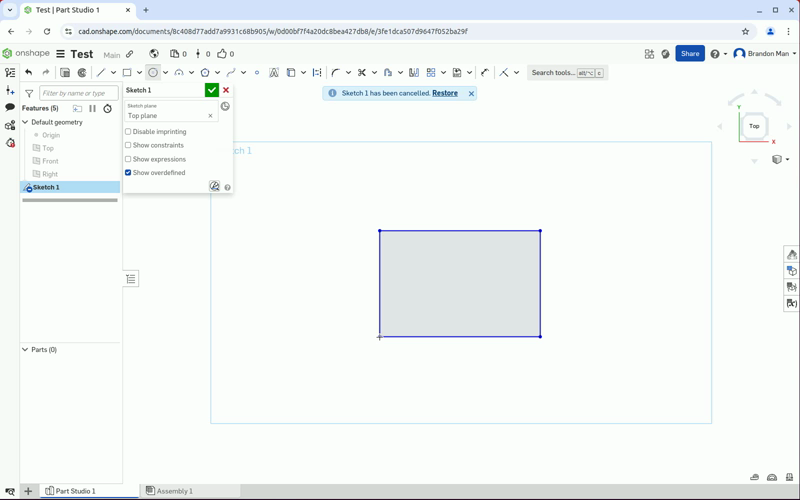
mouse_move(460, 282)
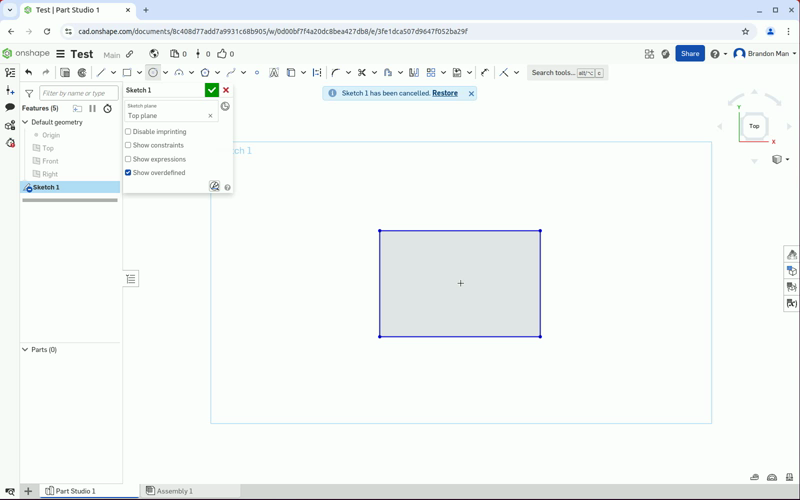
click(460, 282)
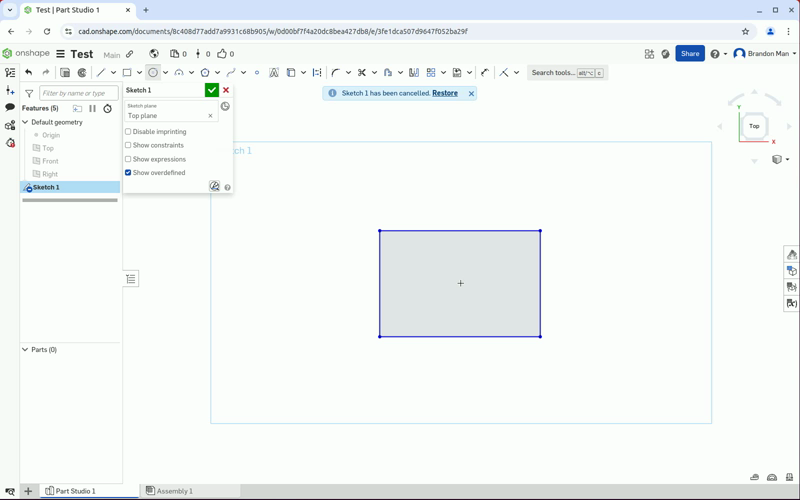
key_up(shift)
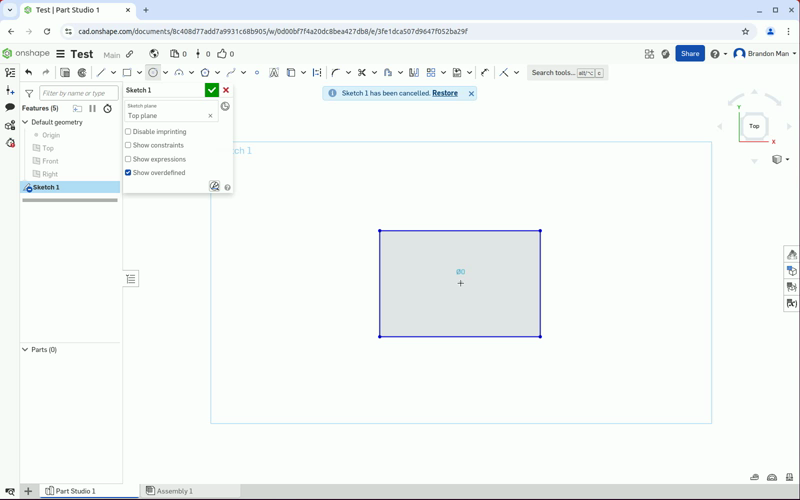
mouse_move(487, 282)
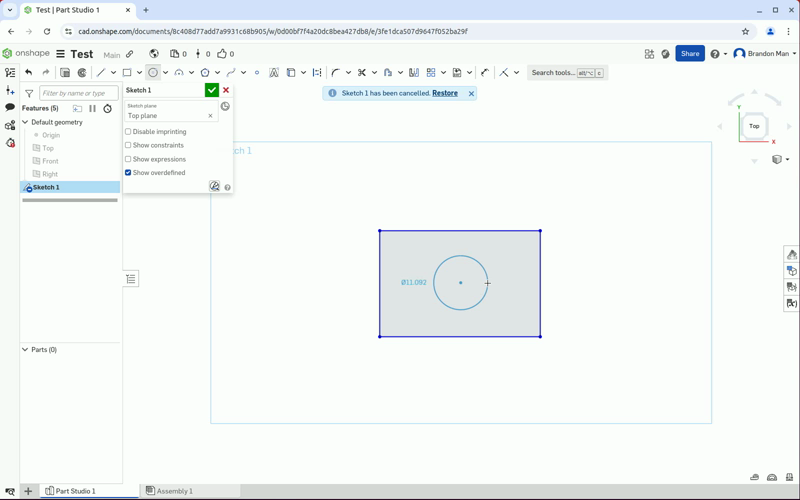
click(487, 282)
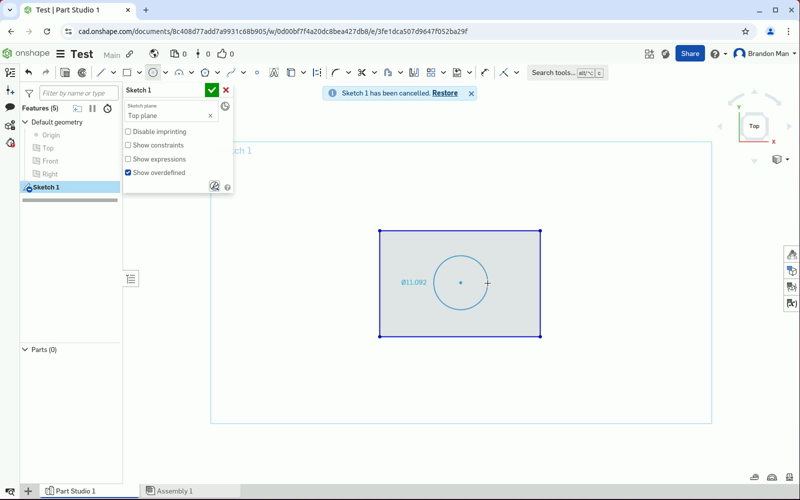
key(esc)
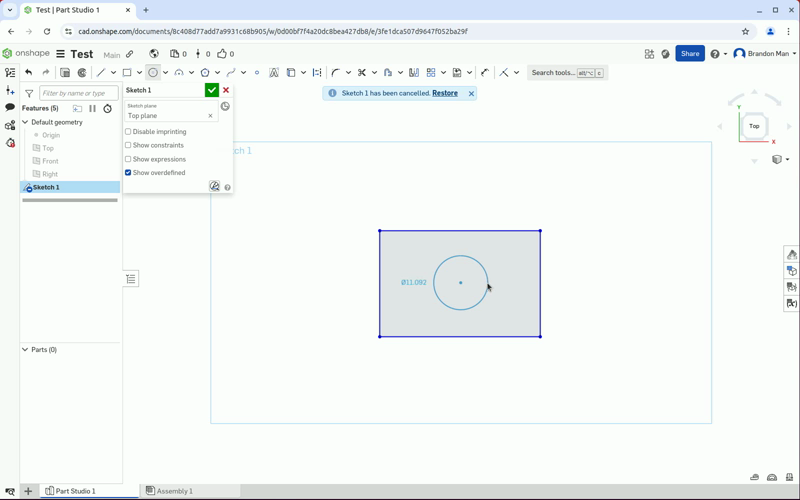
mouse_move(398, 275)
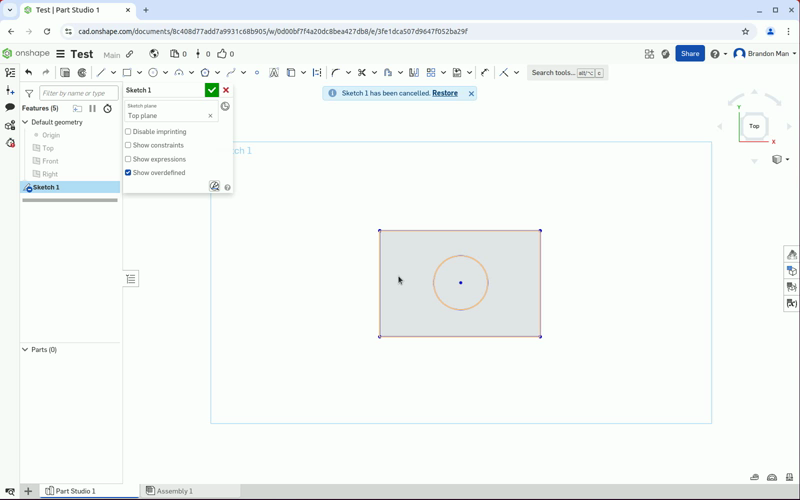
click(398, 275)
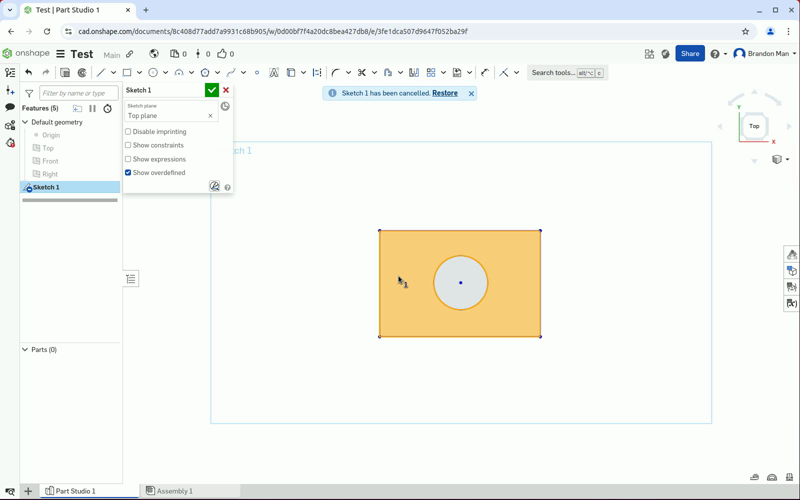
mouse_move(73, 352)
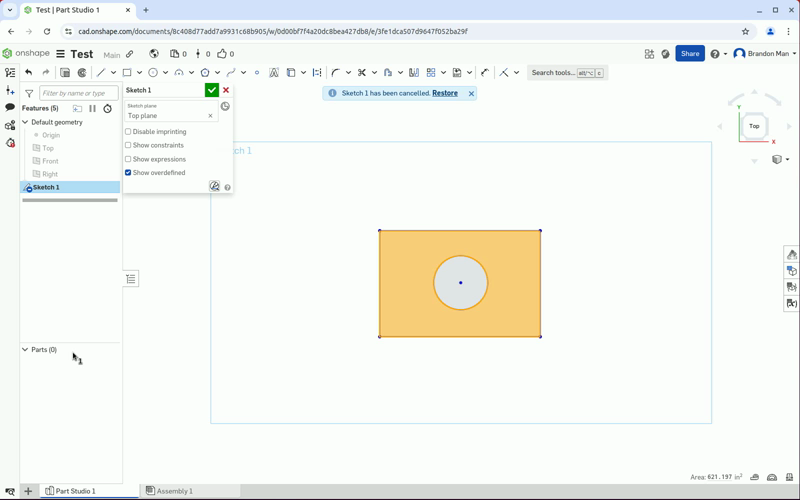
key(shift+y)
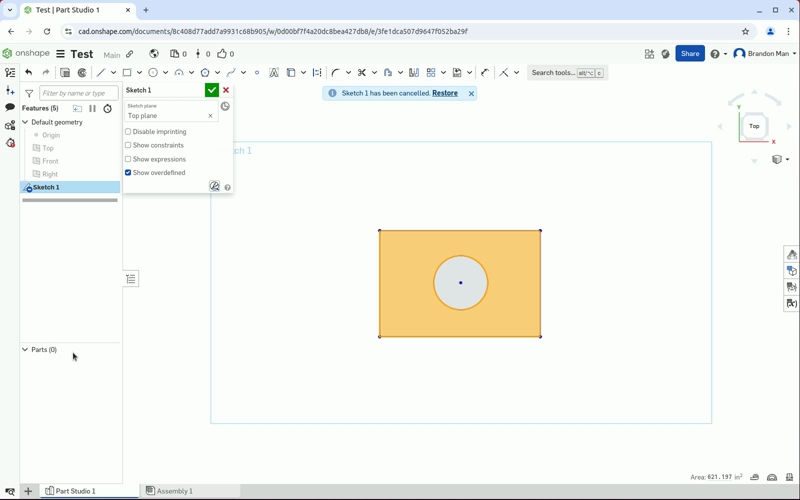
key(shift+e)
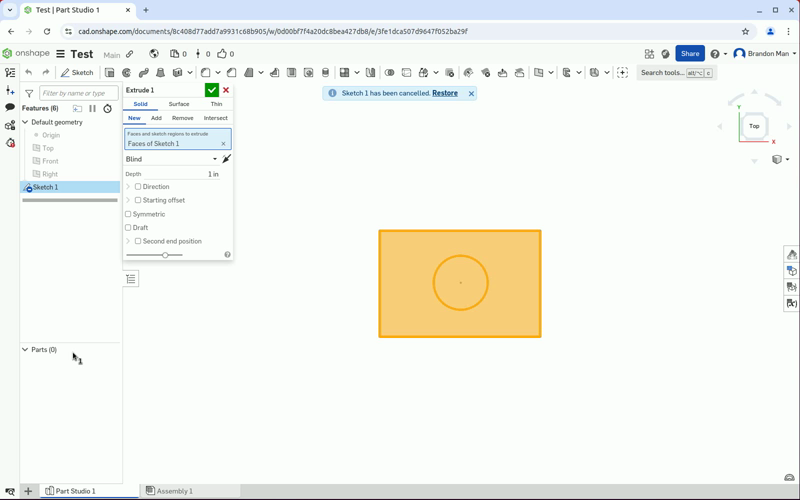
mouse_move(143, 106)
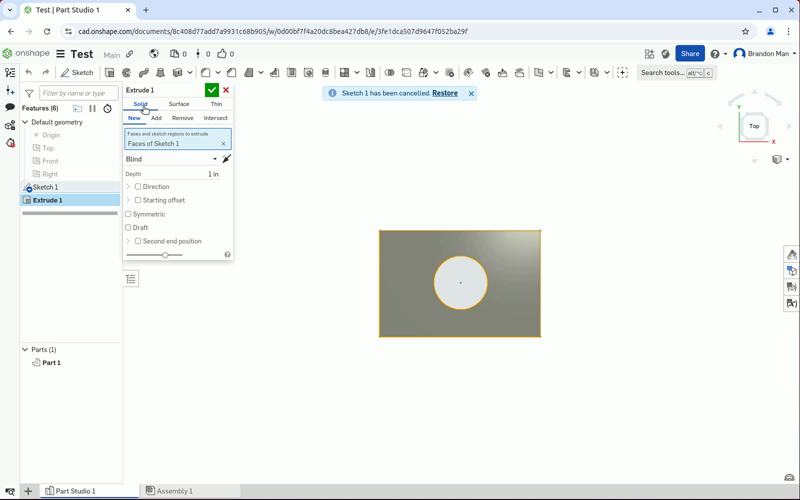
click(143, 106)
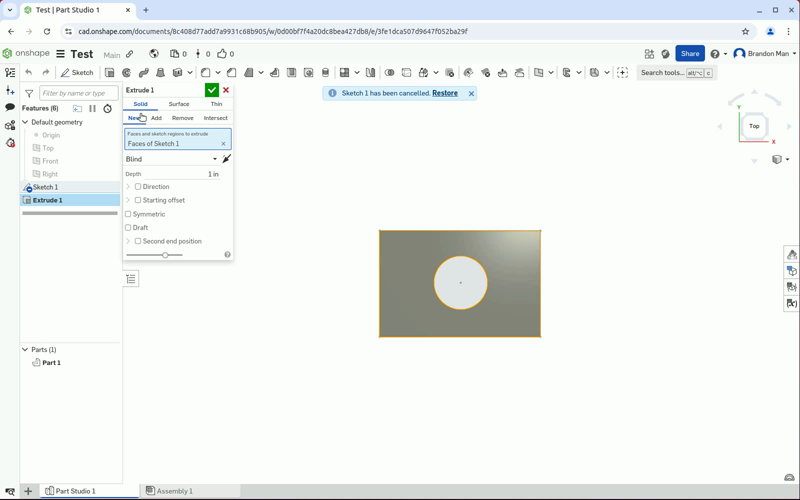
mouse_move(137, 120)
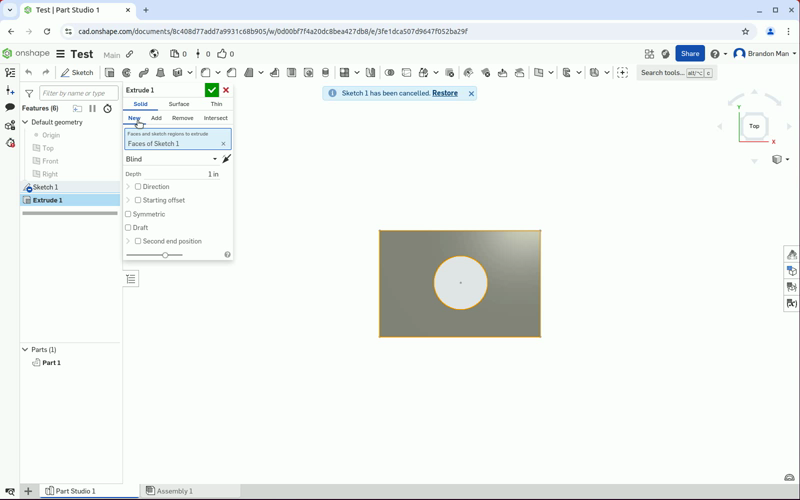
click(137, 120)
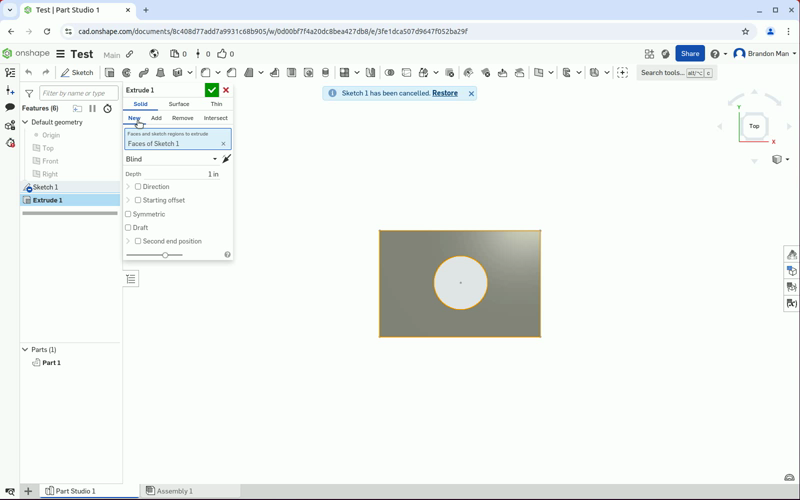
key(tab, 4)
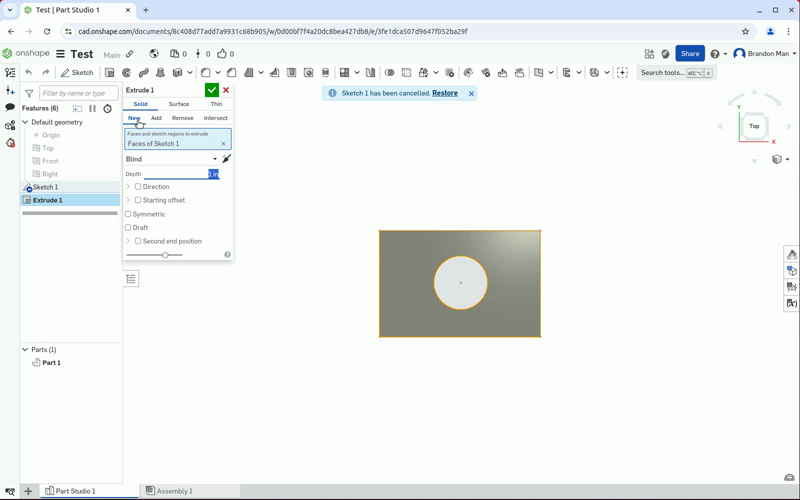
text(5.536)
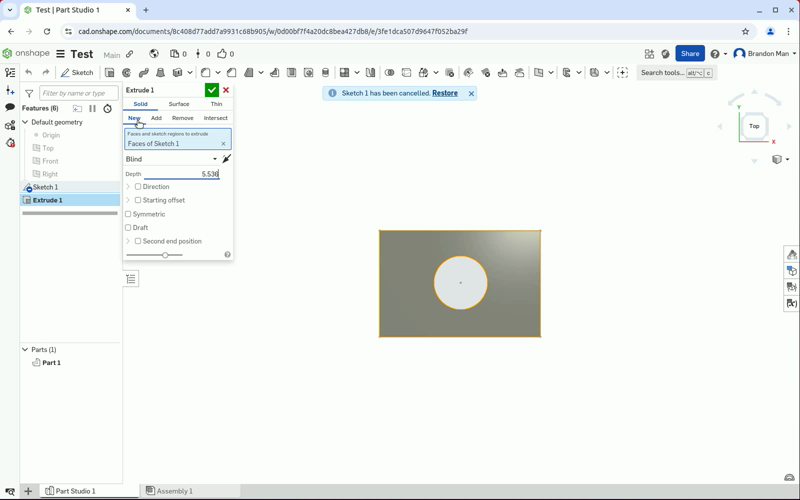
key(enter)
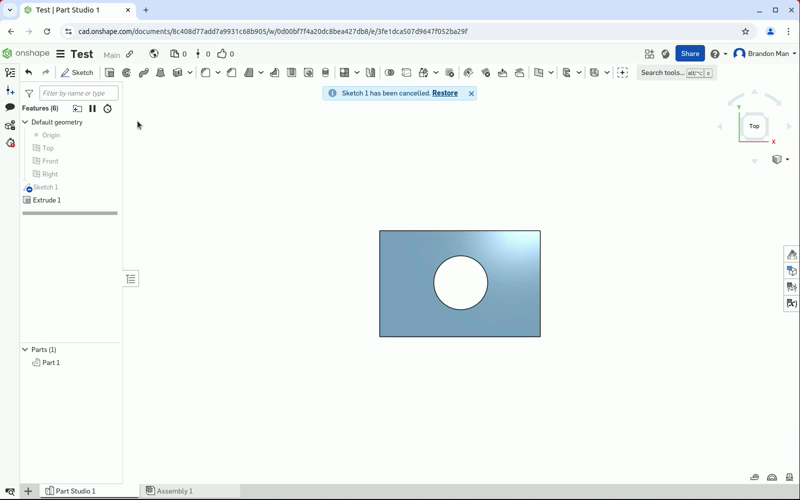
key(shift+h)
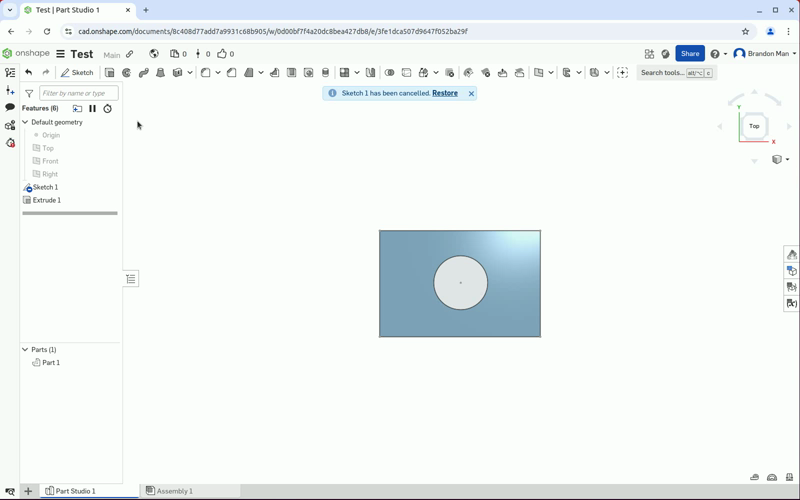
key(shift+h)
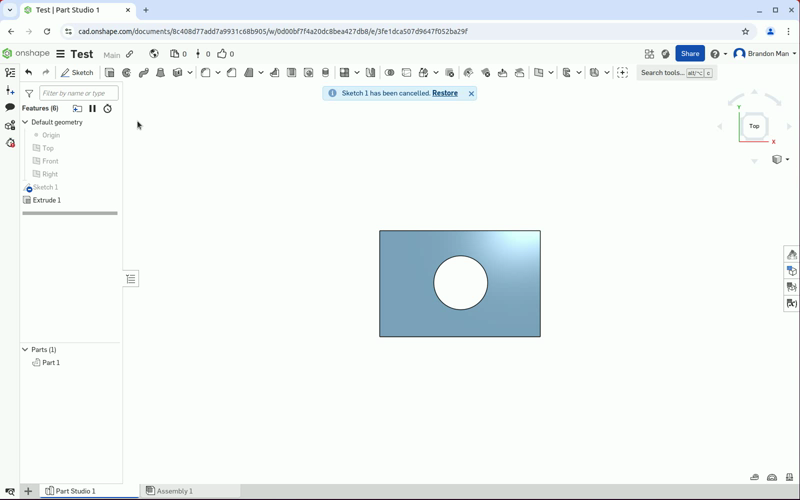
mouse_move(73, 189)
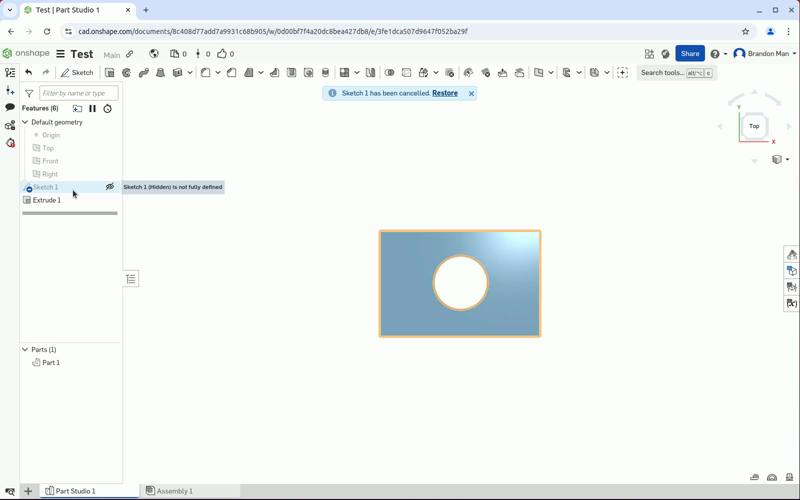
click(73, 189)
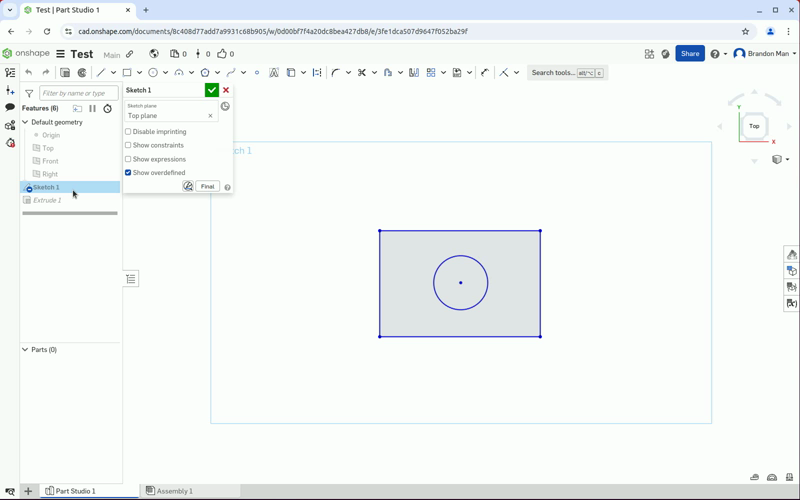
mouse_move(229, 92)
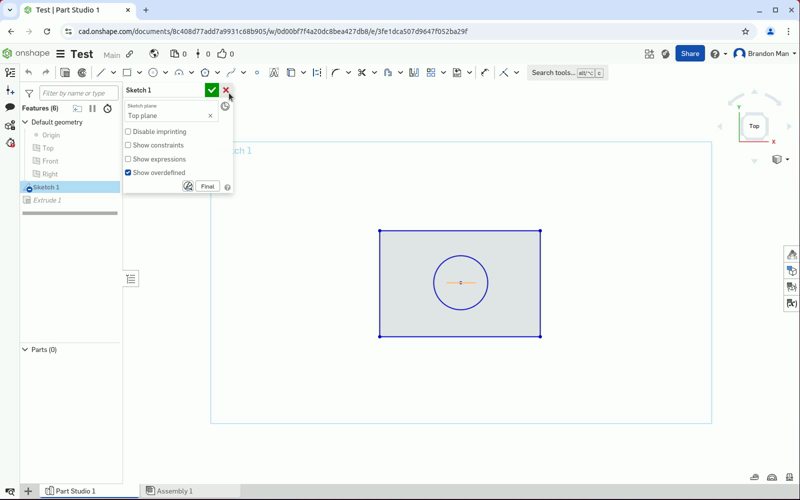
click(229, 92)
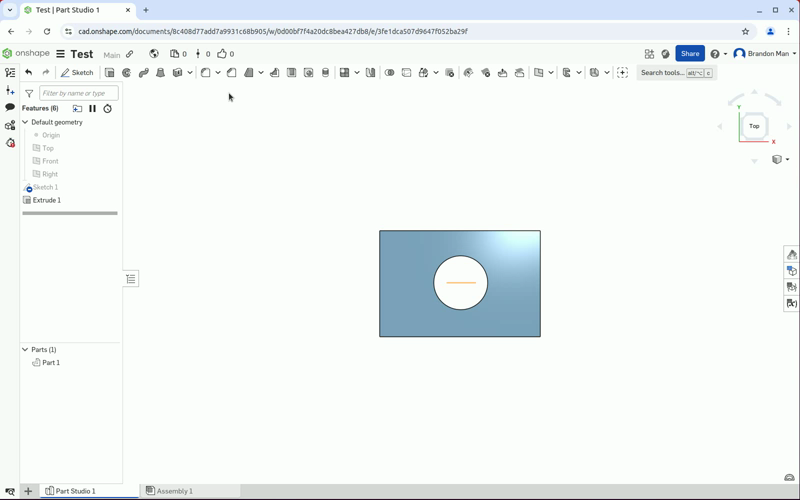
mouse_move(541, 75)
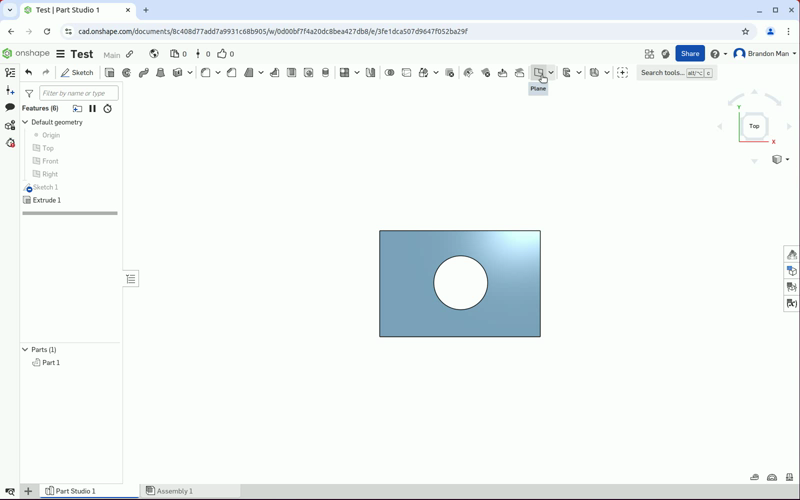
click(541, 75)
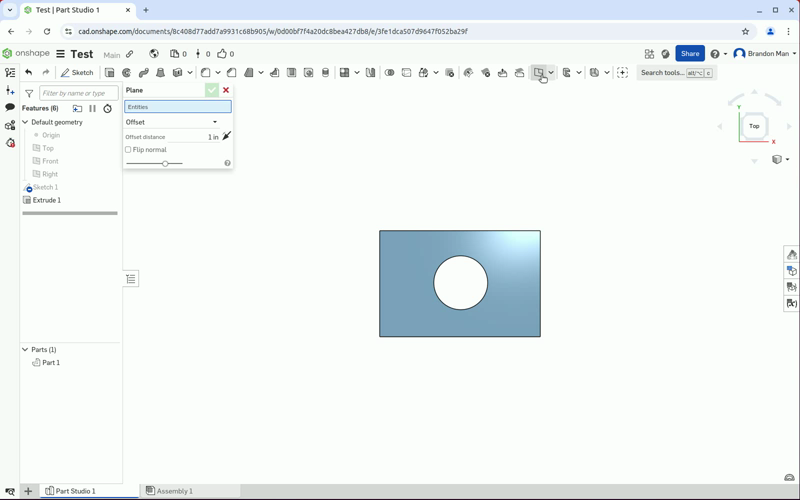
mouse_move(73, 150)
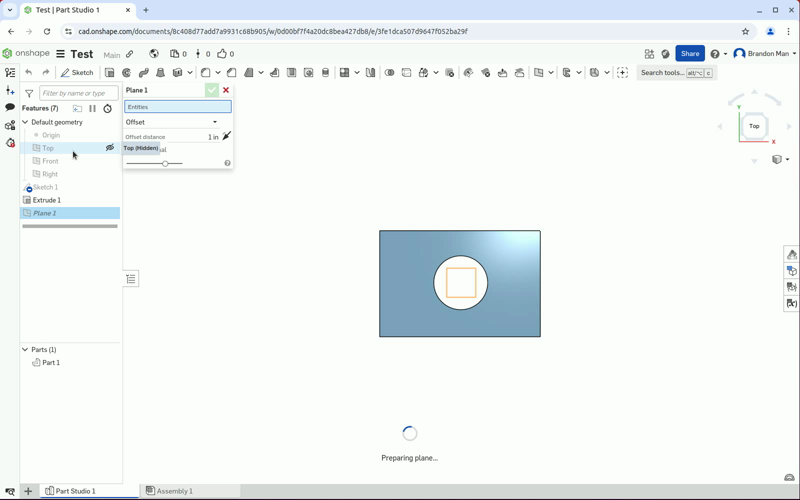
click(73, 150)
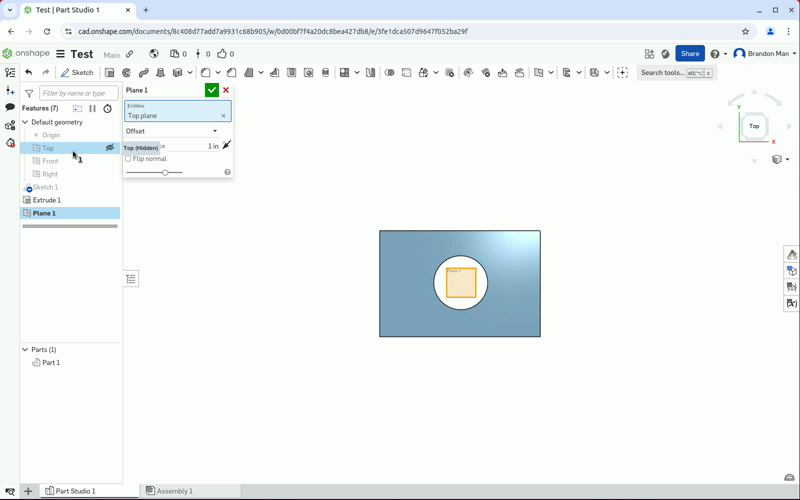
key(tab, 2)
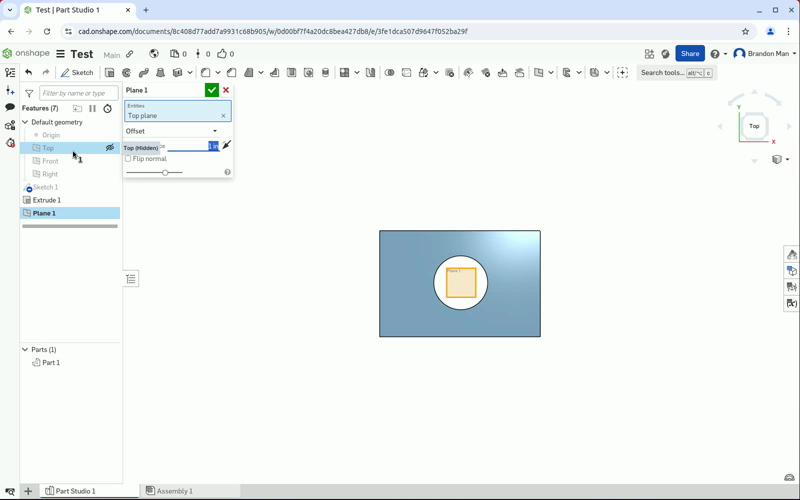
text(5.546)
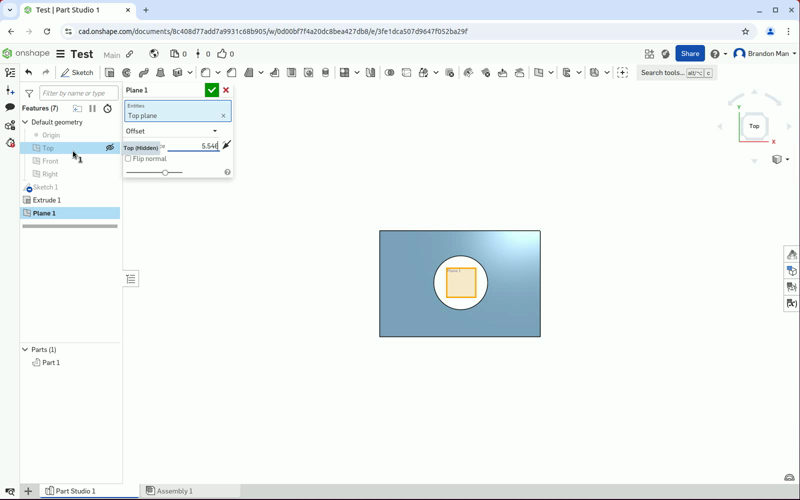
key(enter, 2)
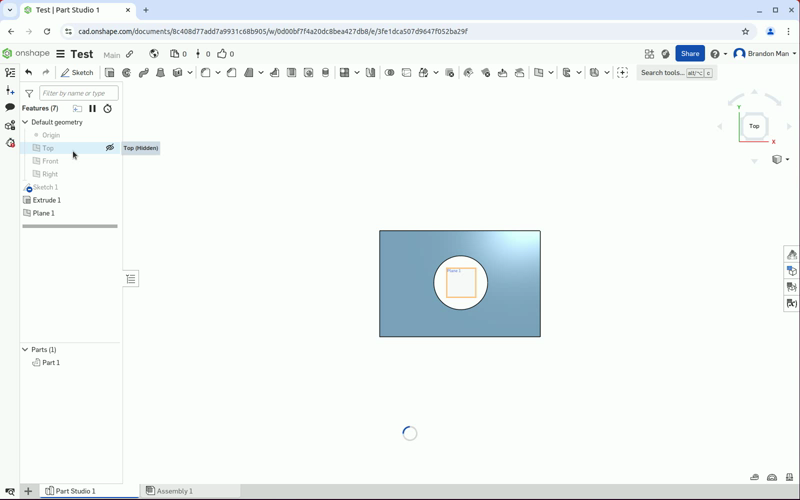
key(shift+s)
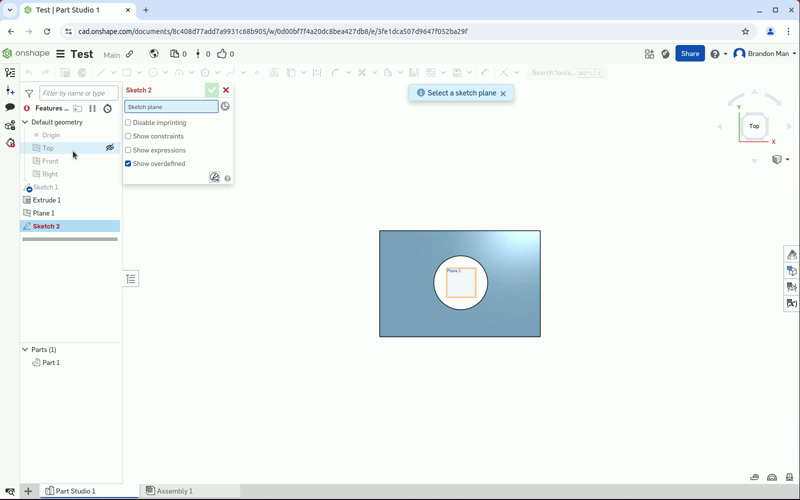
mouse_move(73, 215)
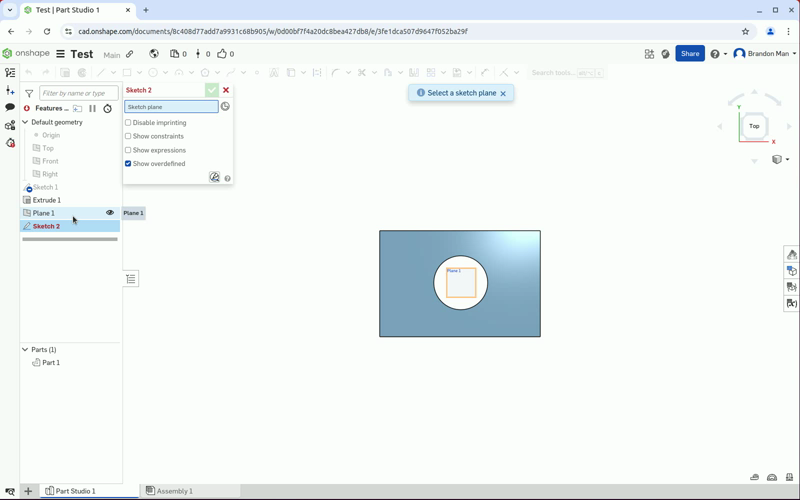
click(73, 215)
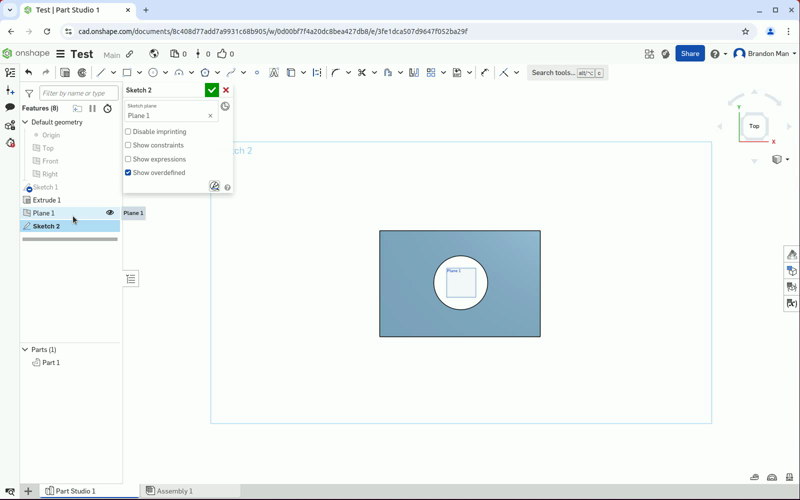
mouse_move(73, 352)
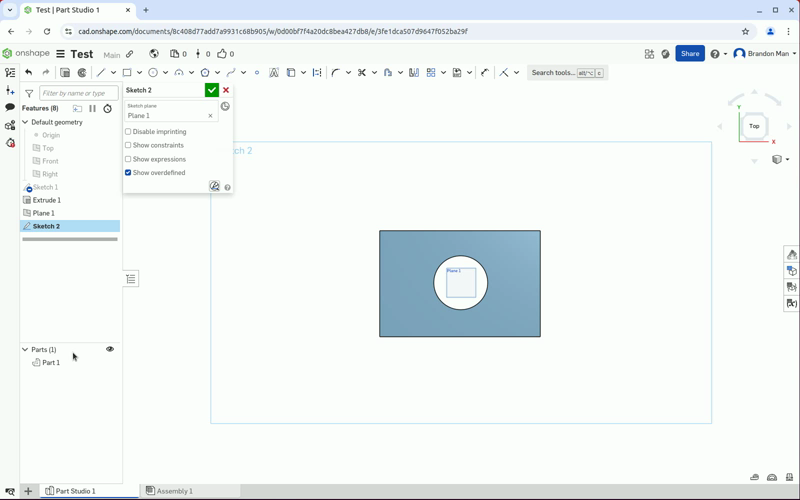
key(y)
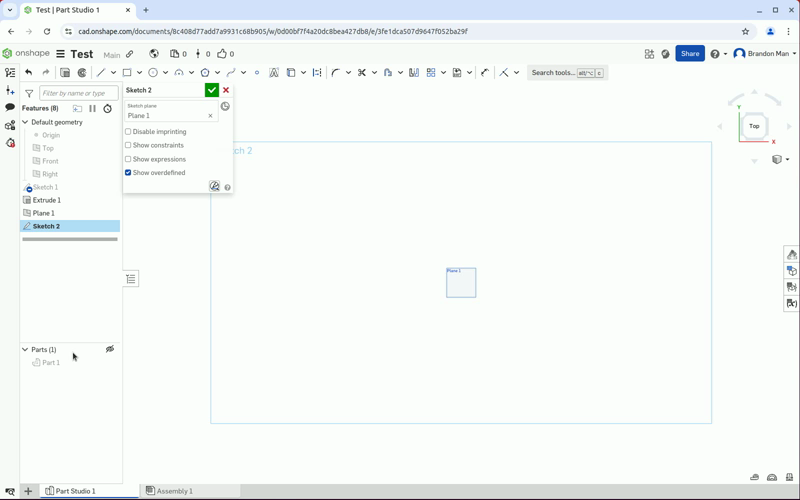
key(l)
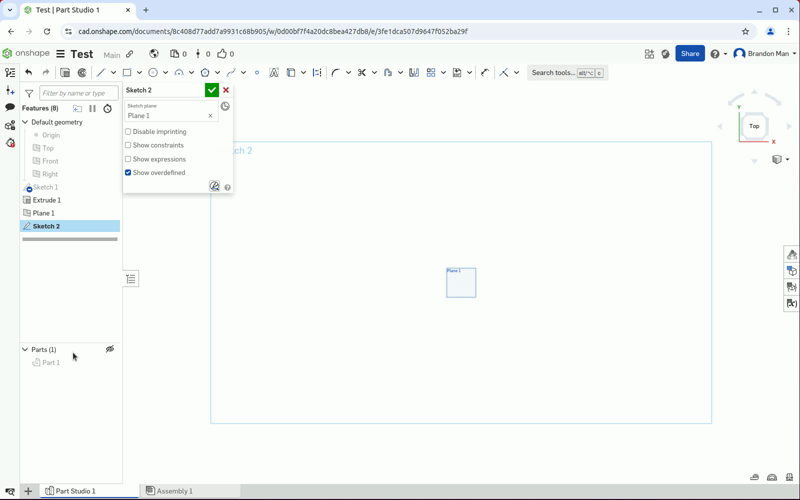
key_down(shift)
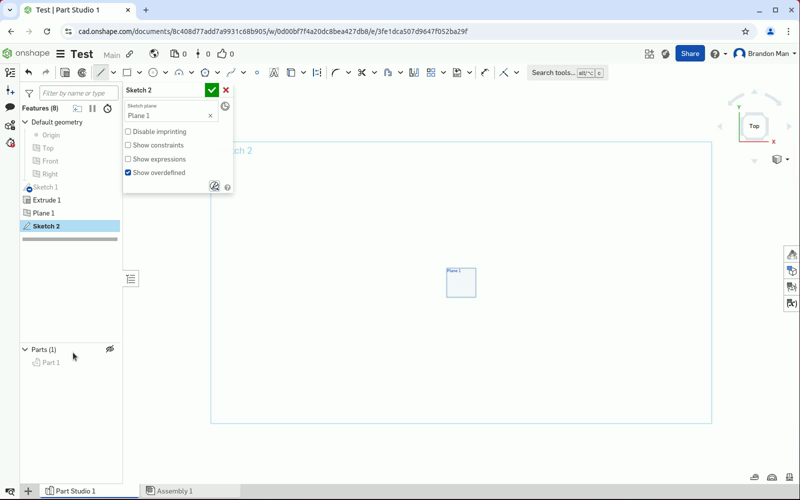
mouse_move(385, 336)
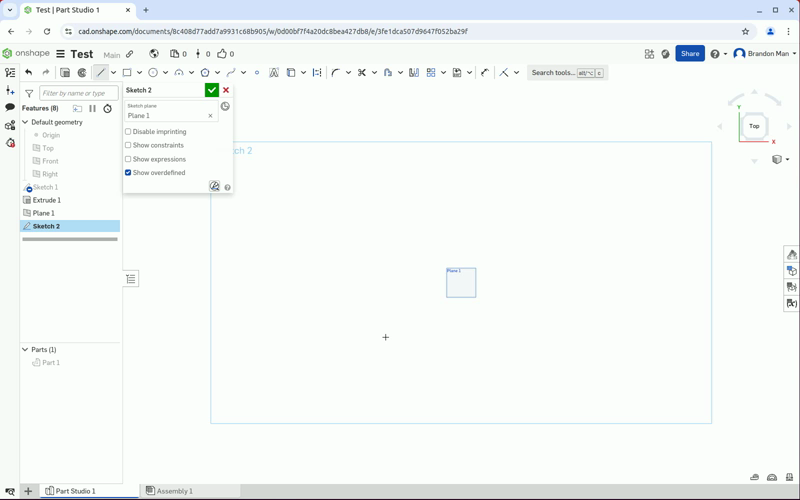
click(385, 336)
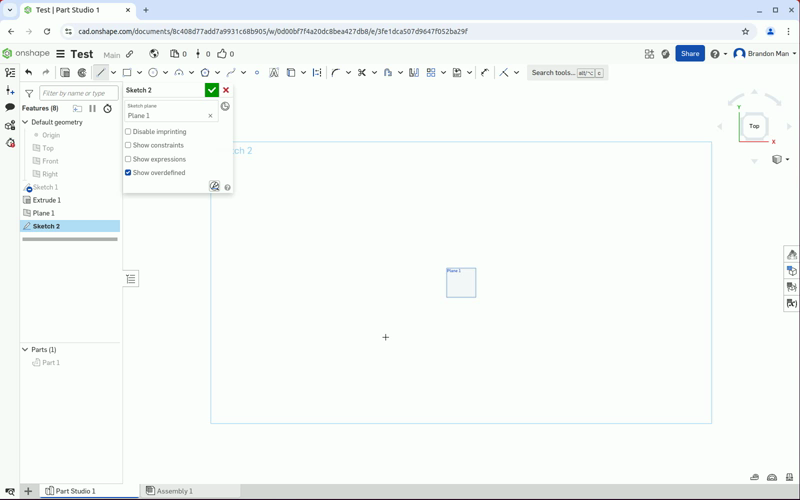
key_up(shift)
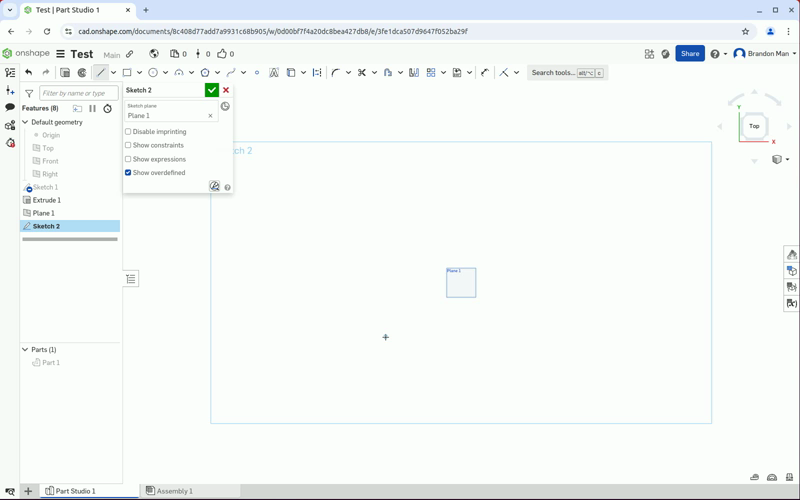
key_down(shift)
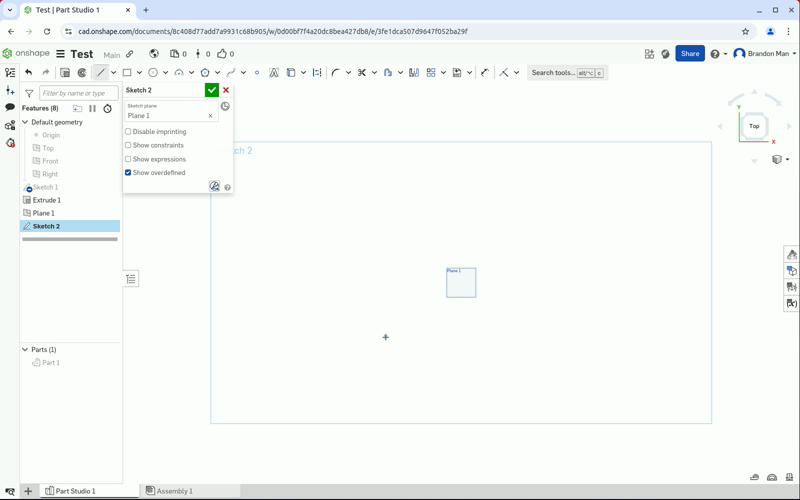
mouse_move(415, 336)
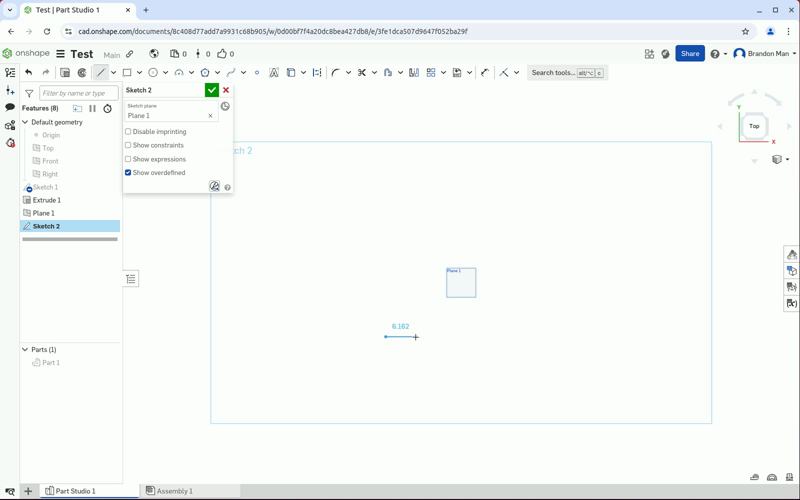
mouse_move(399, 336)
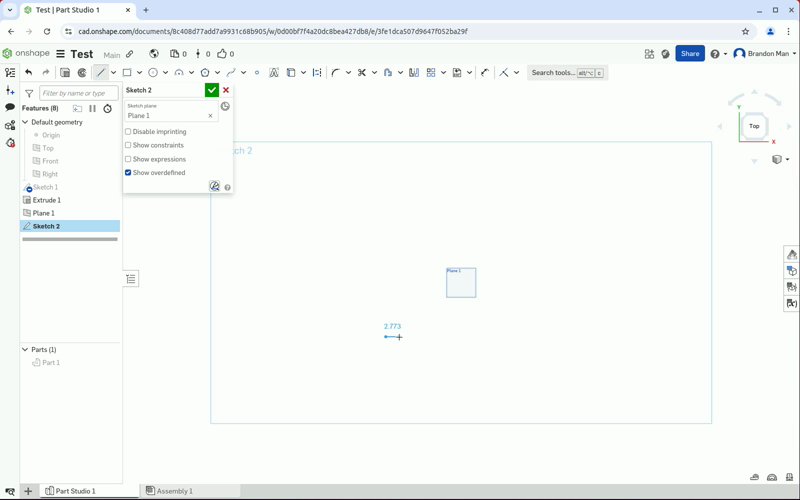
click(399, 336)
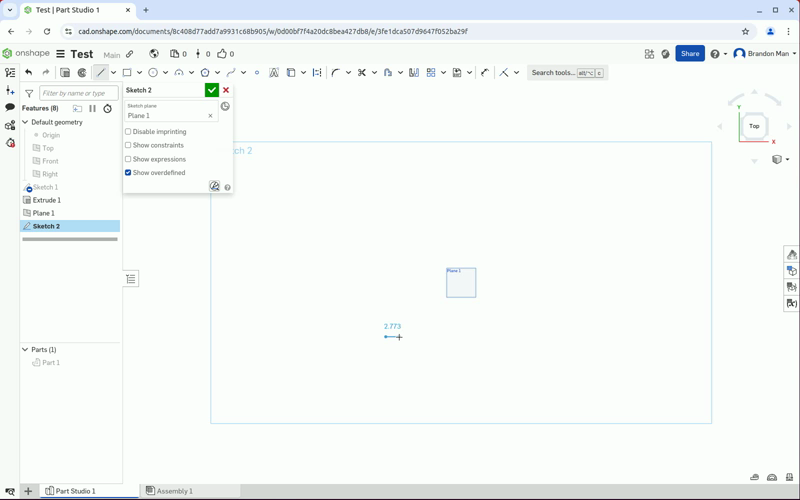
key_up(shift)
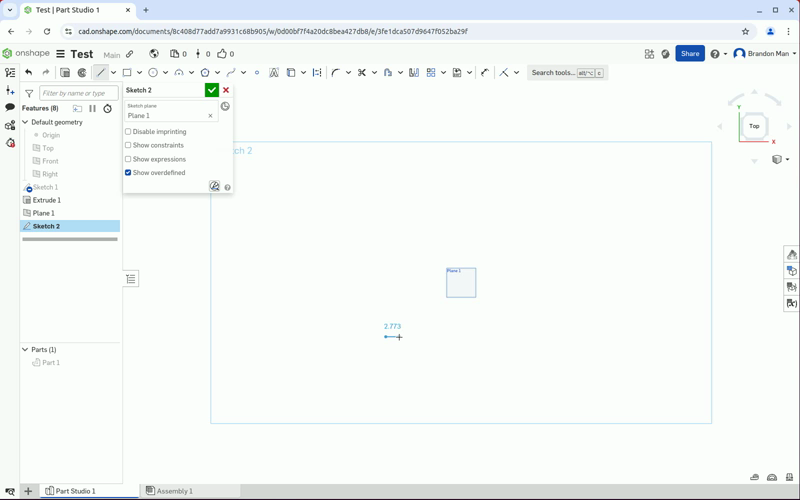
key_down(shift)
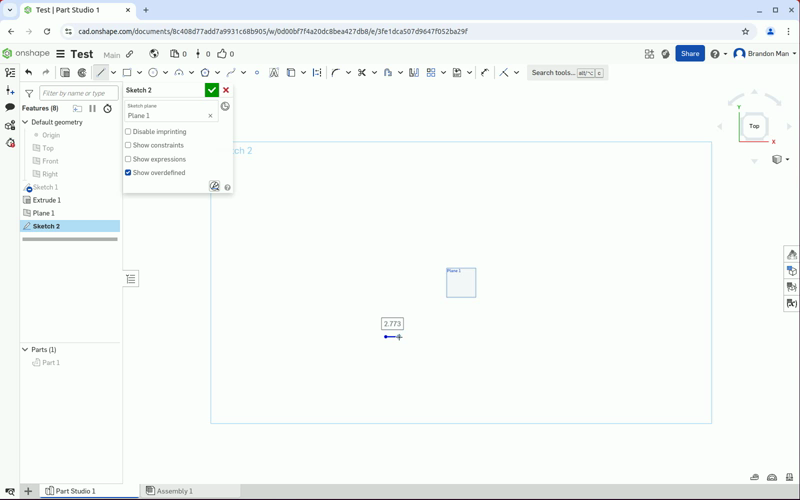
mouse_move(399, 230)
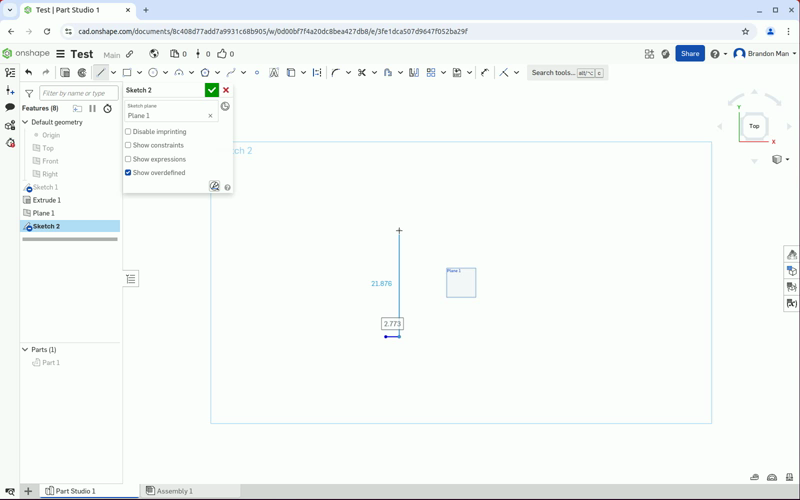
click(399, 230)
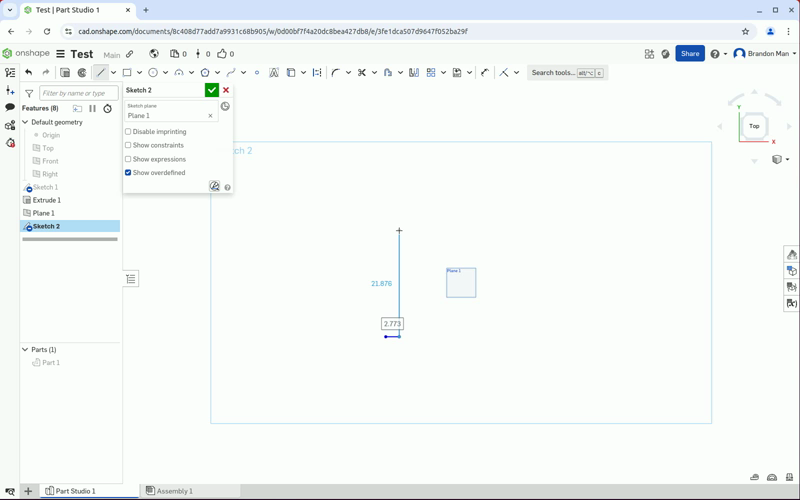
key_up(shift)
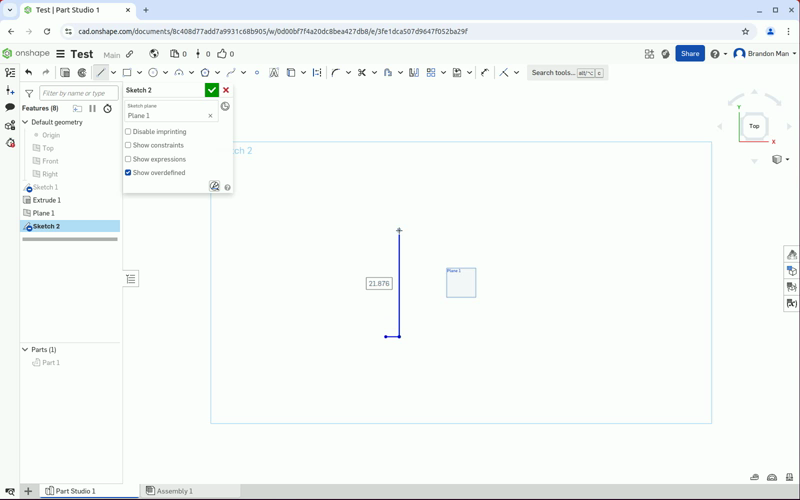
key_down(shift)
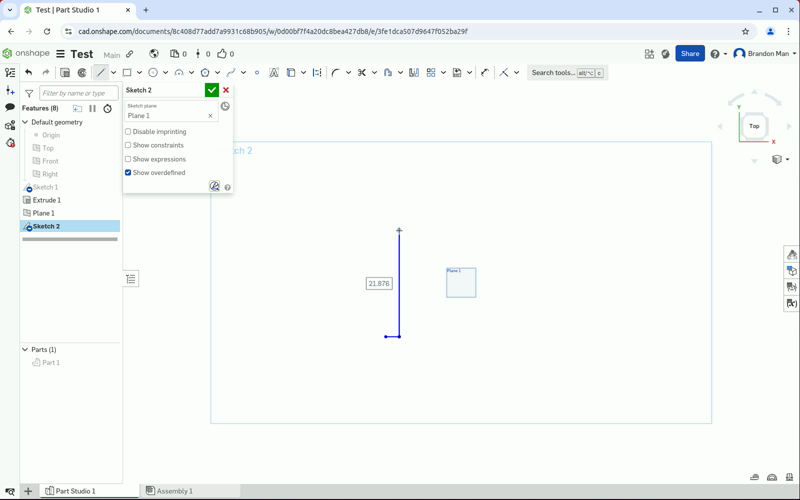
mouse_move(429, 230)
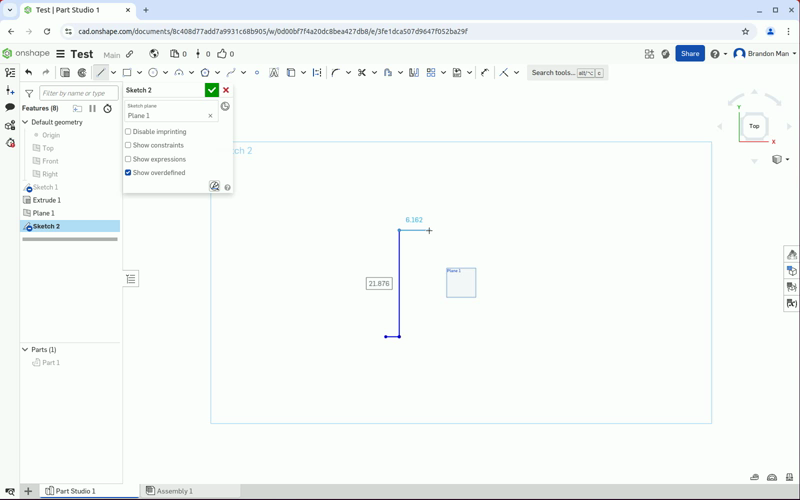
mouse_move(385, 230)
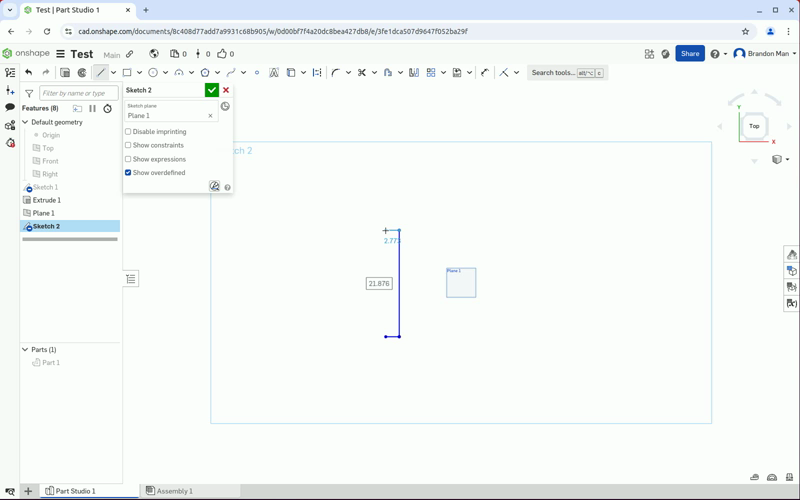
click(385, 230)
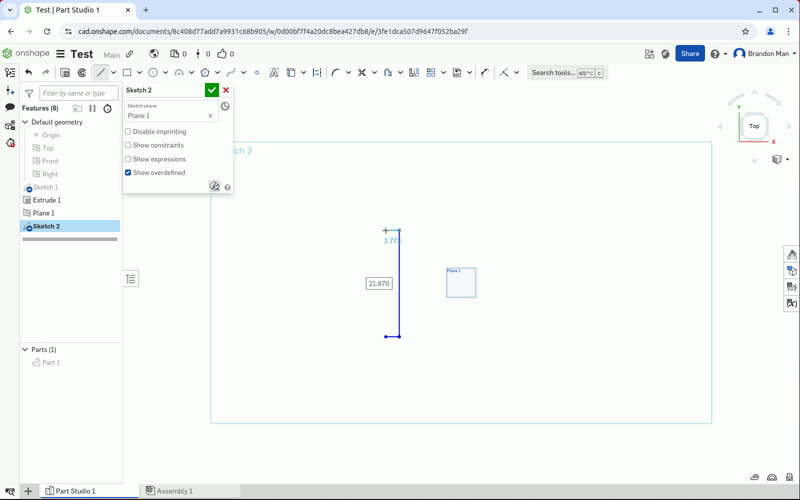
key_up(shift)
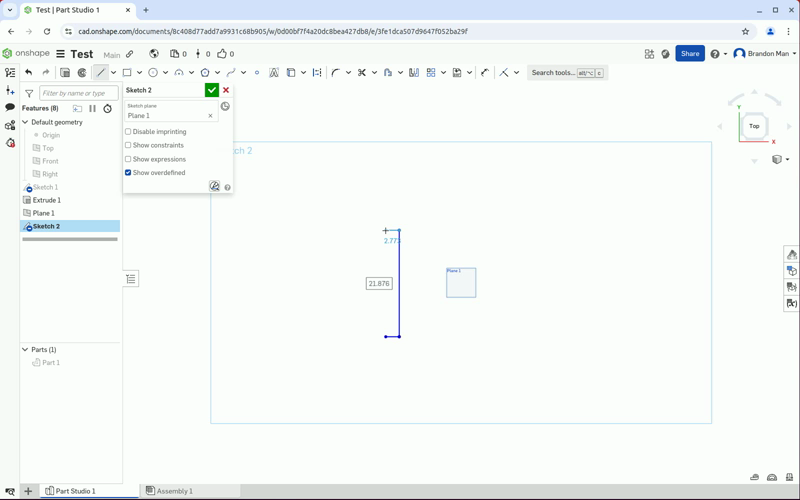
key_down(shift)
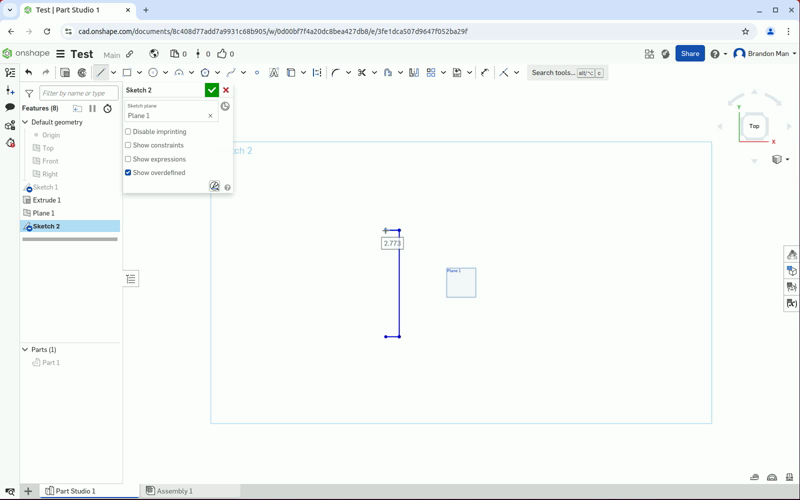
mouse_move(385, 336)
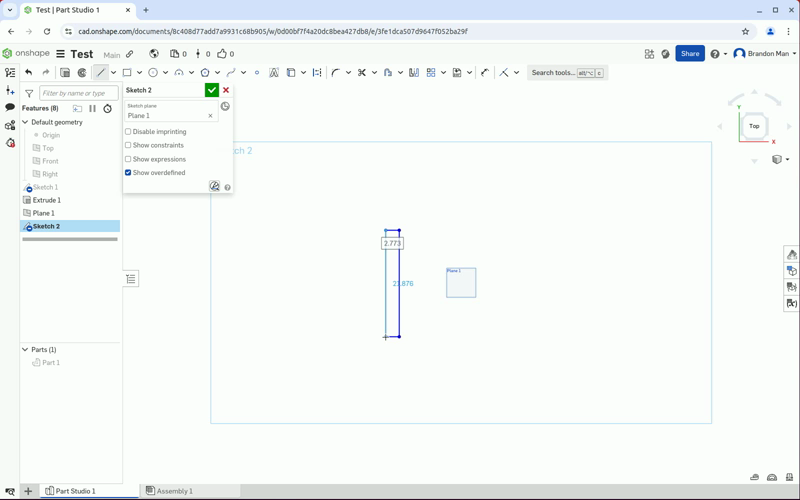
key_up(shift)
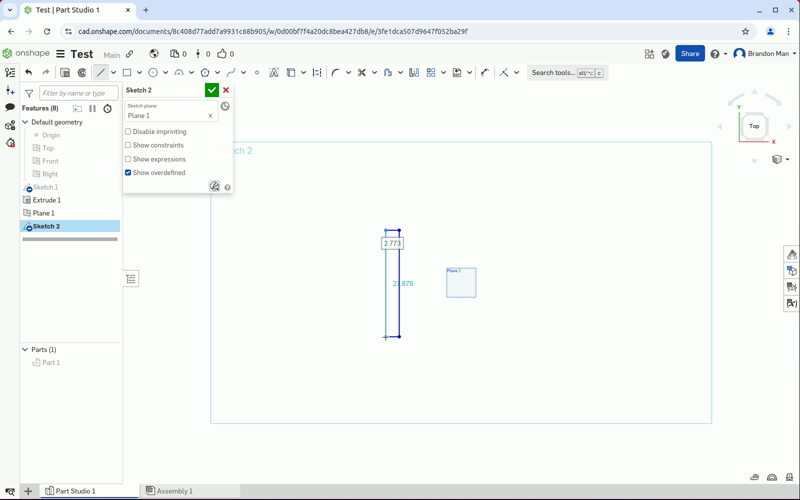
click(385, 336)
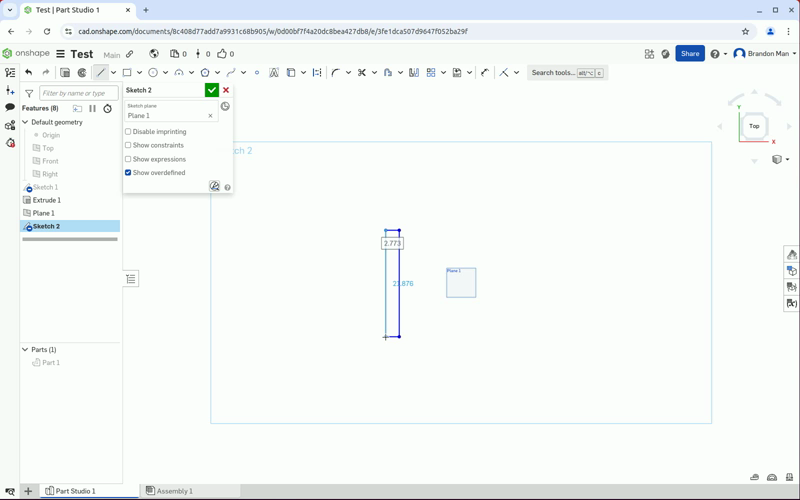
key(esc)
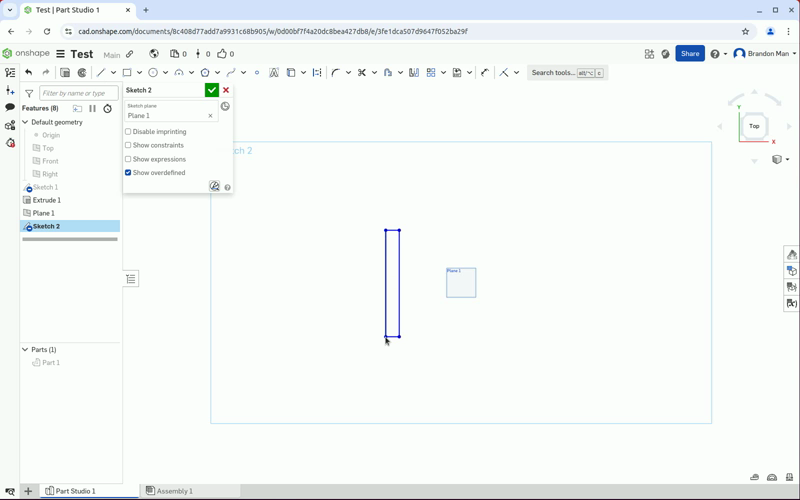
mouse_move(393, 322)
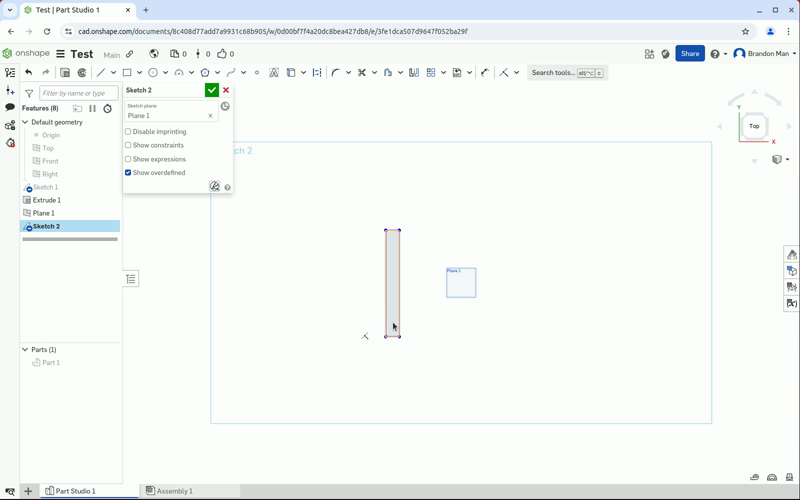
scroll(6)
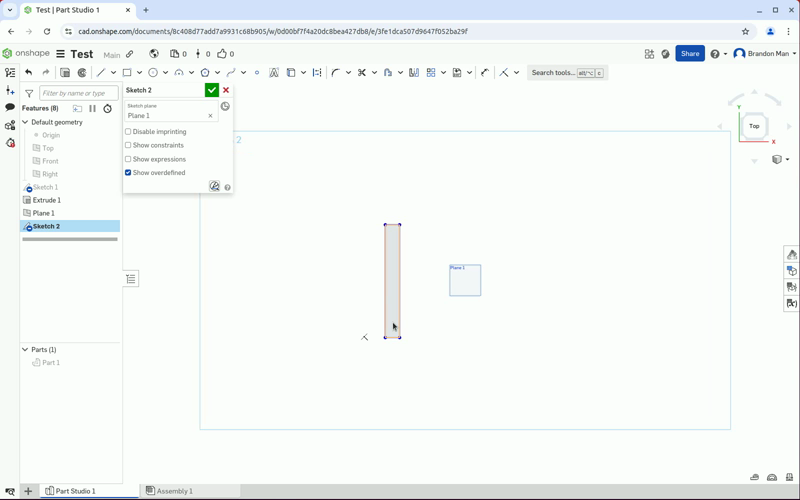
scroll(6)
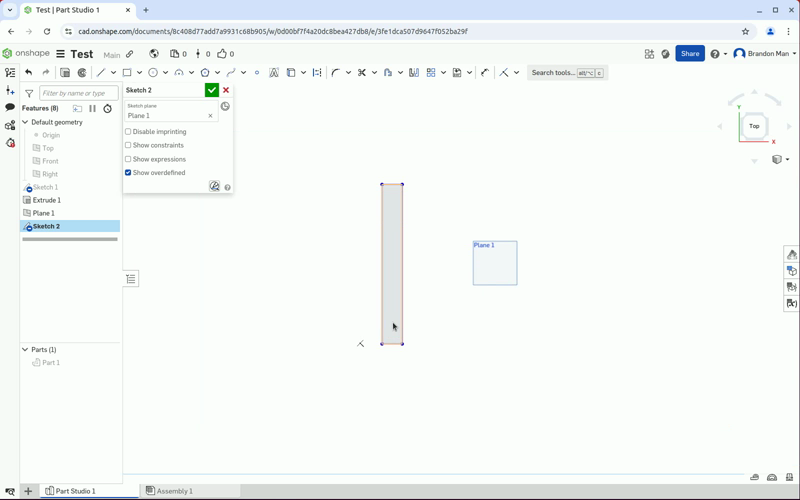
scroll(6)
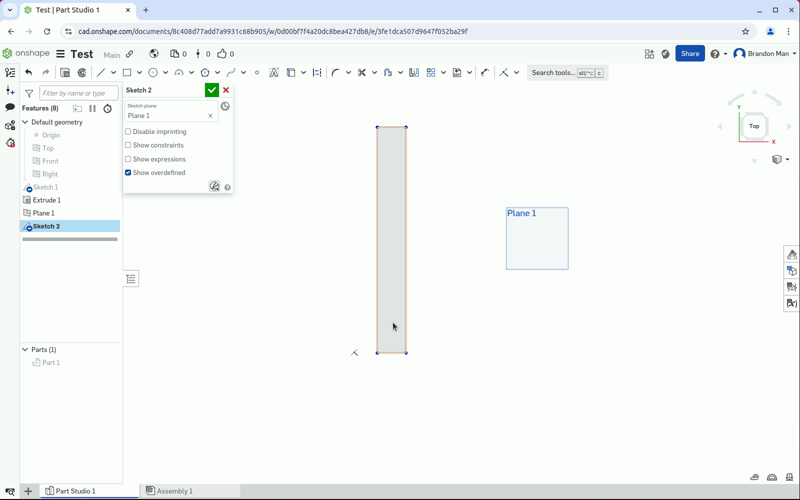
scroll(6)
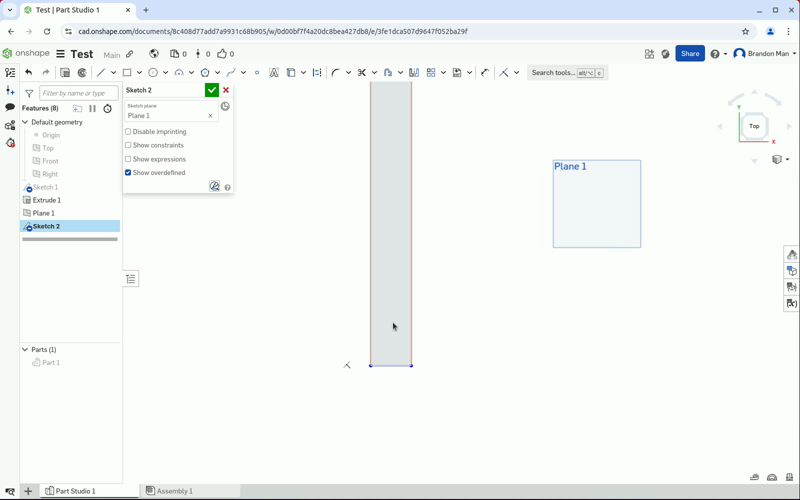
scroll(6)
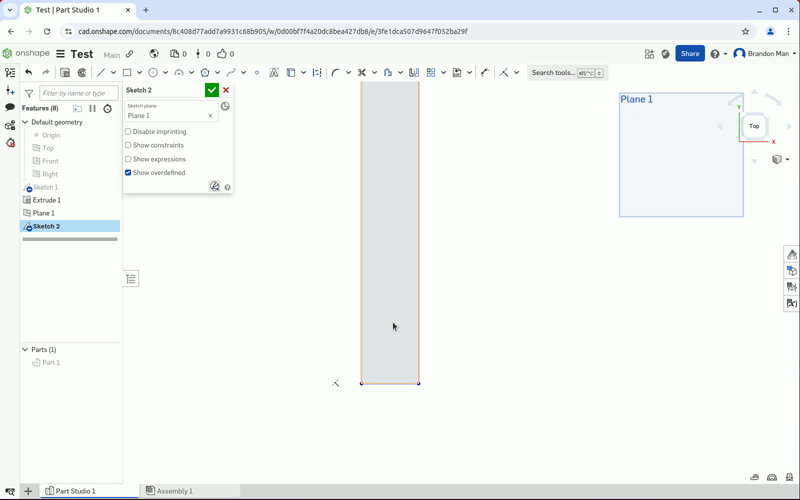
scroll(6)
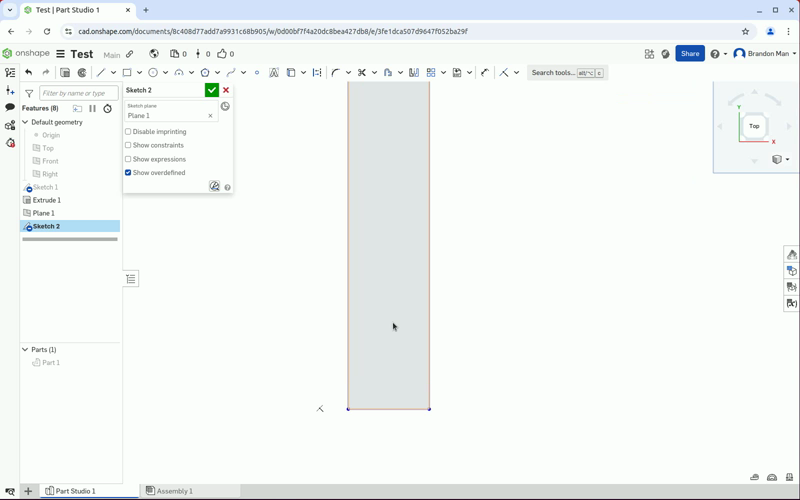
scroll(6)
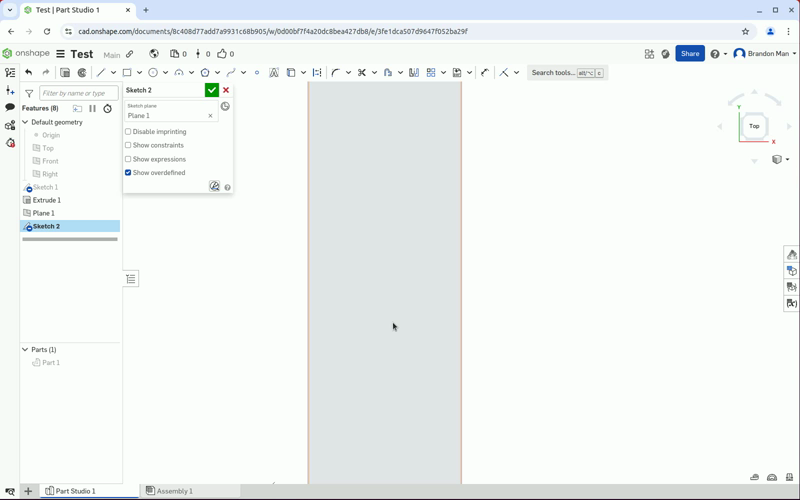
click(393, 322)
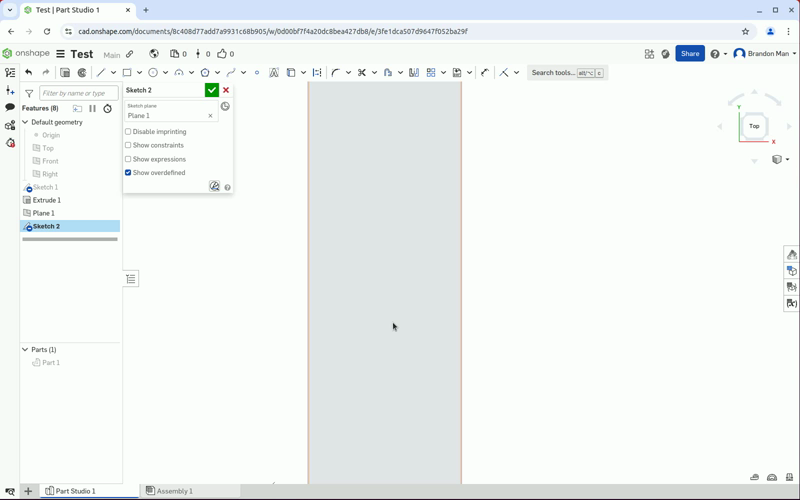
scroll(-6)
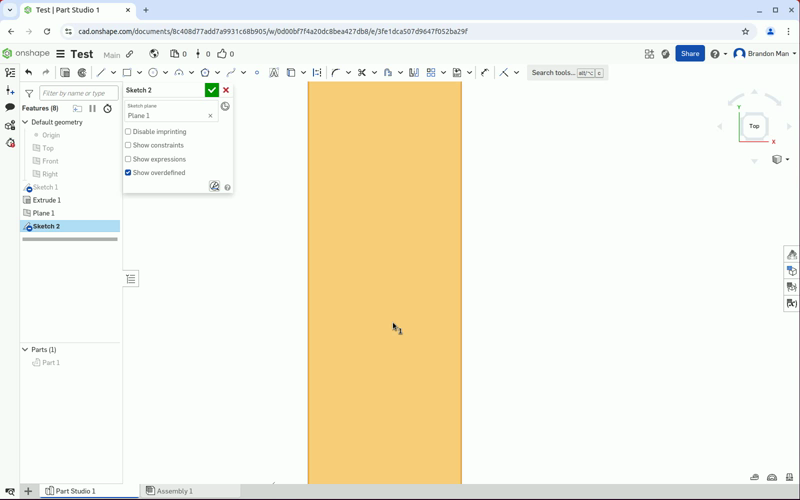
scroll(-6)
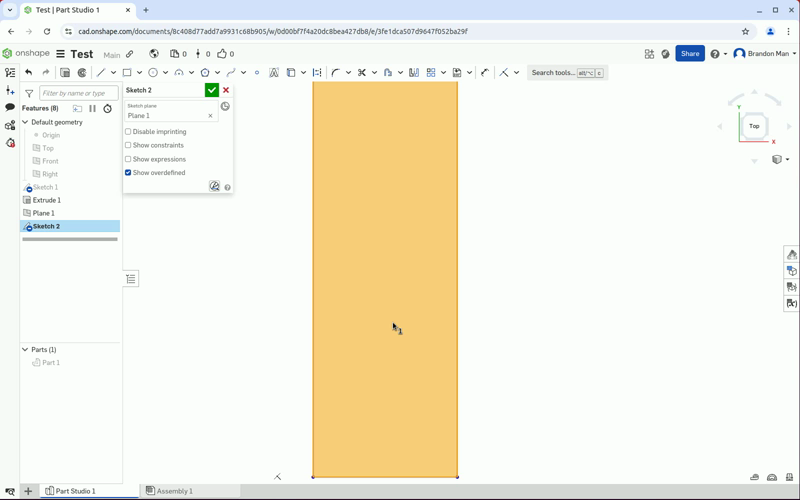
scroll(-6)
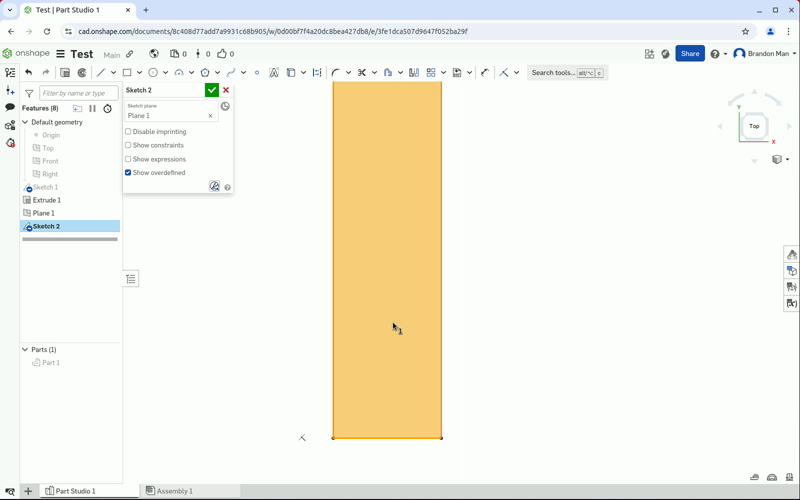
scroll(-6)
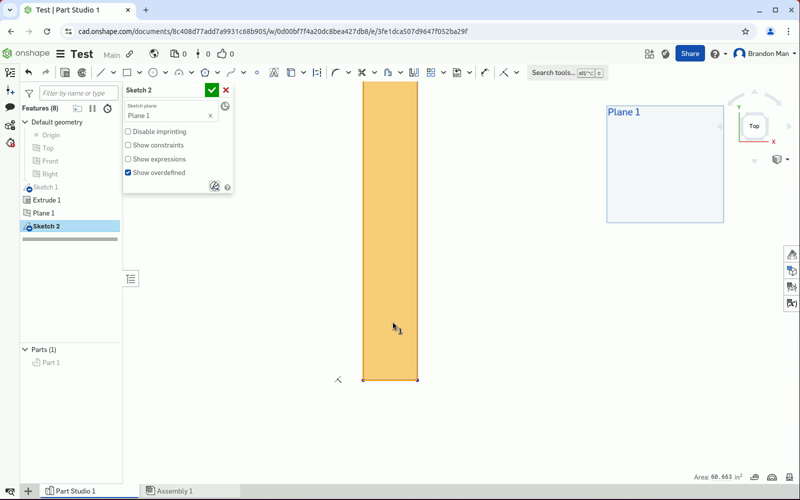
scroll(-6)
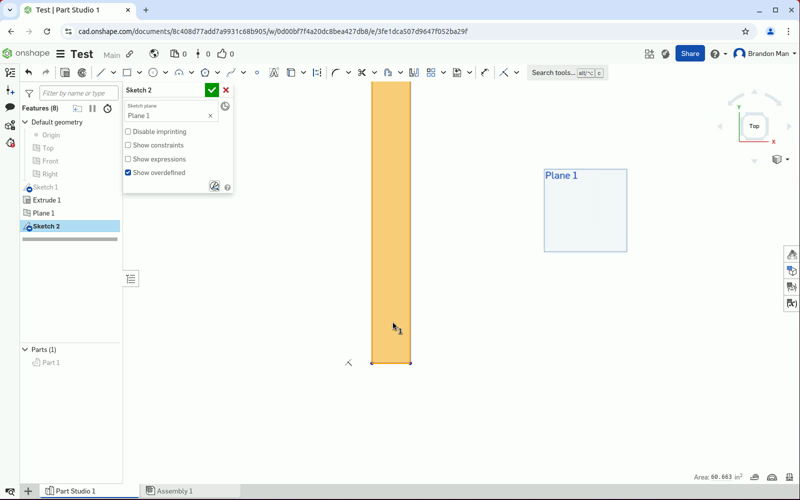
scroll(-6)
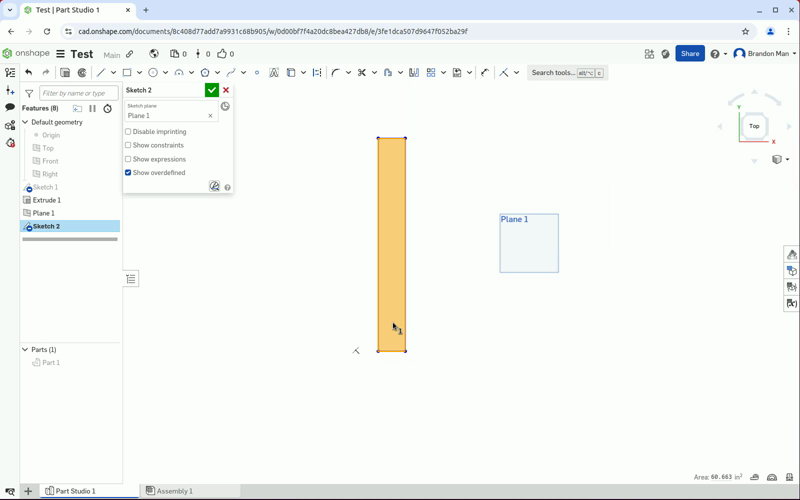
scroll(-6)
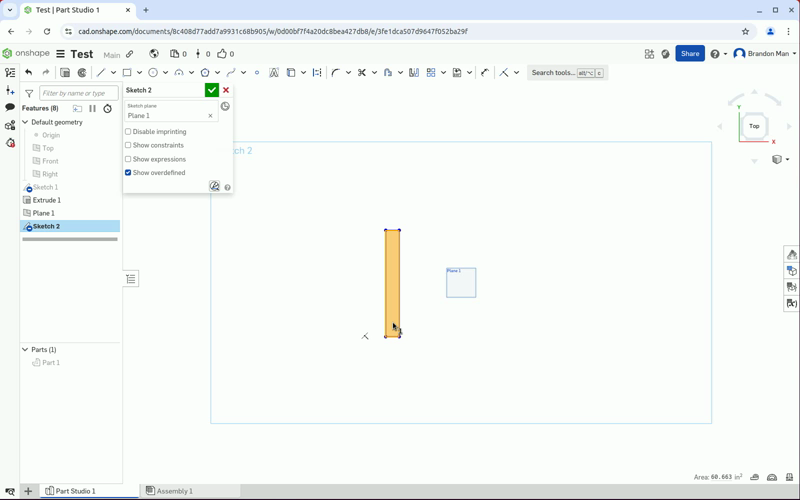
mouse_move(73, 352)
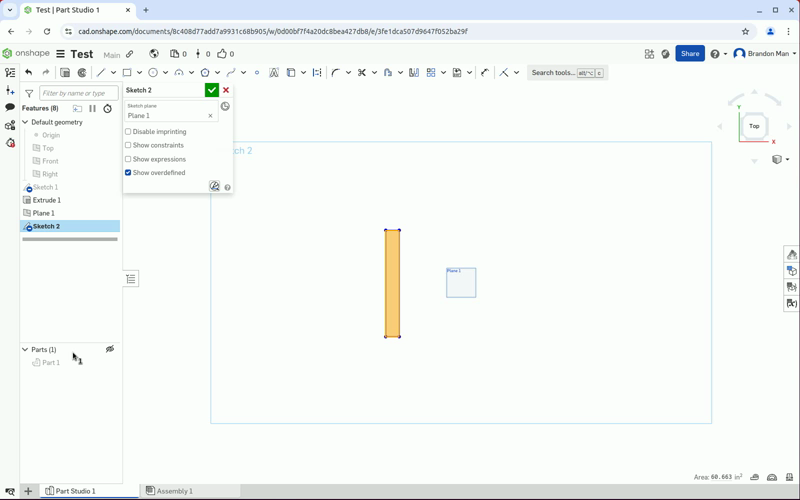
key(shift+y)
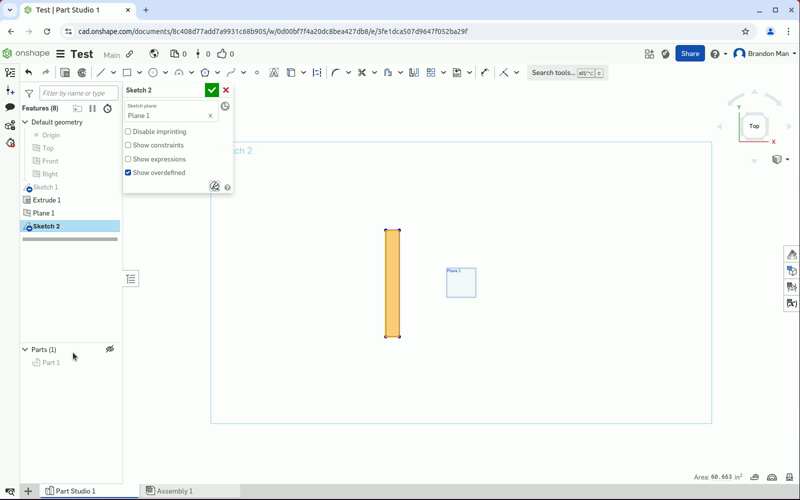
key(shift+e)
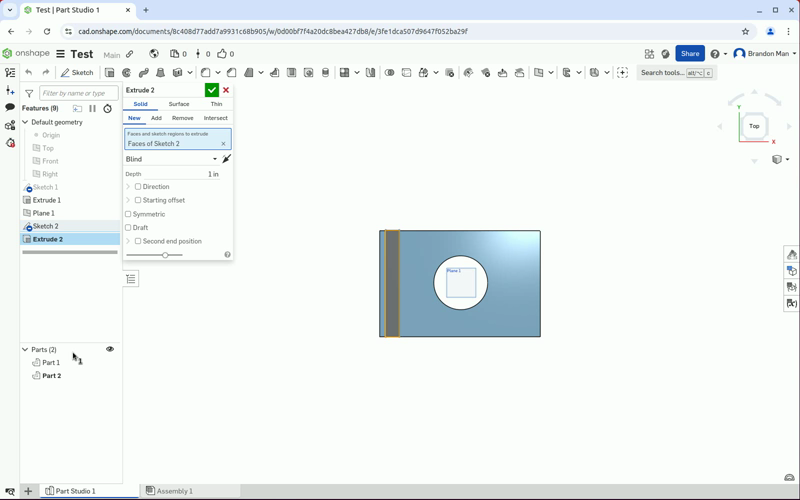
mouse_move(143, 106)
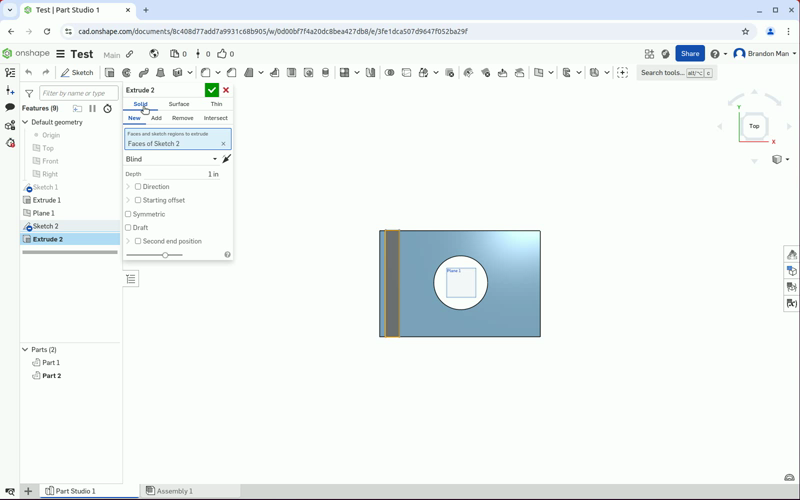
click(143, 106)
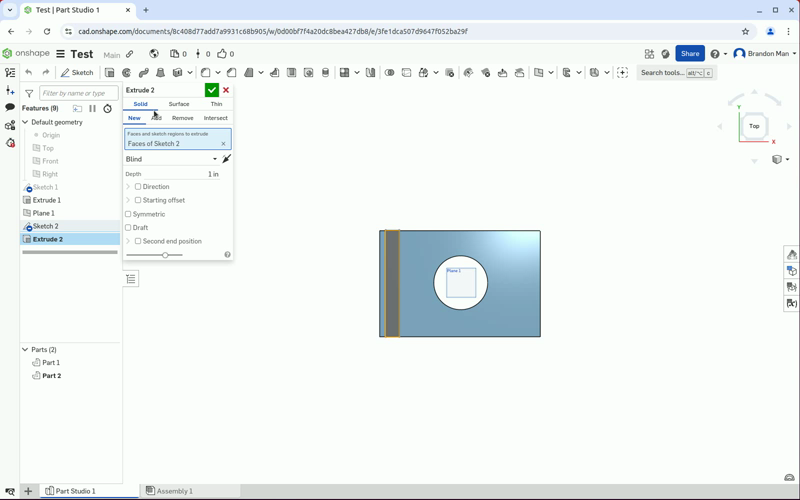
mouse_move(186, 120)
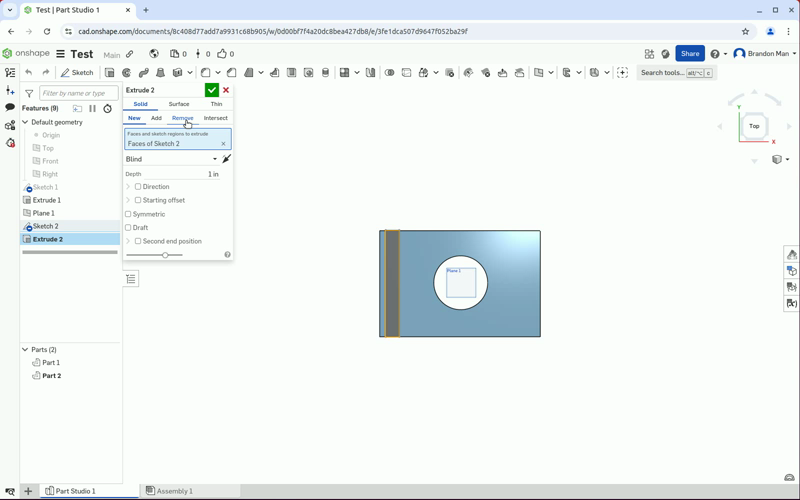
click(186, 120)
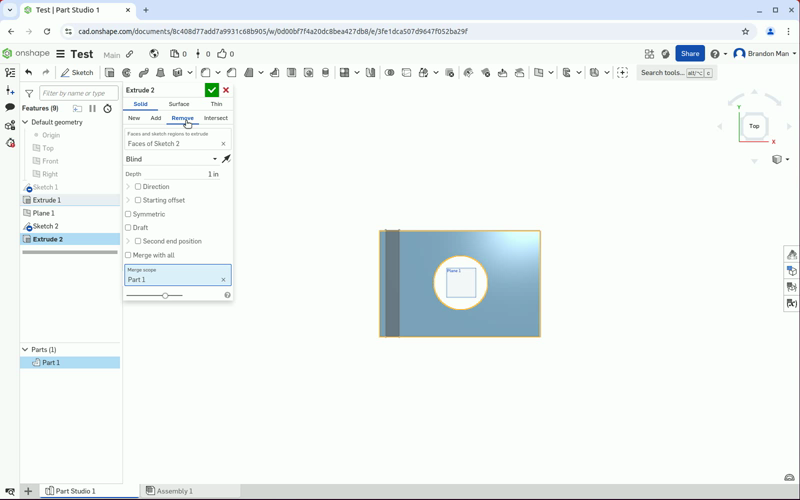
key(tab, 4)
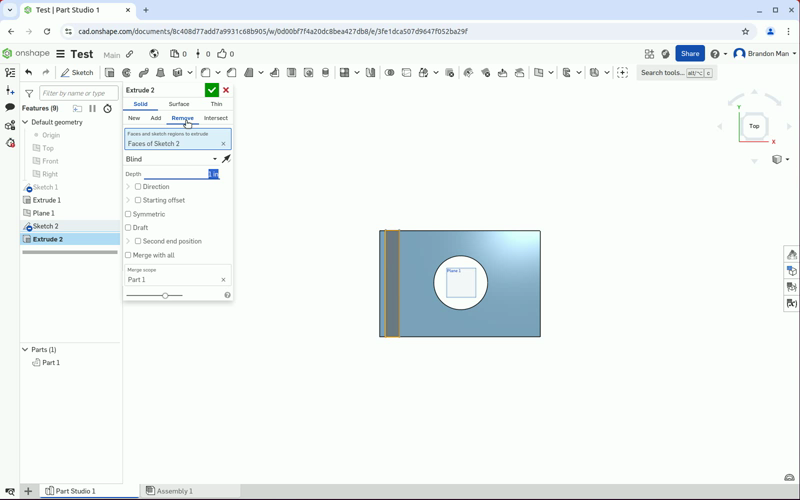
text(2.166)
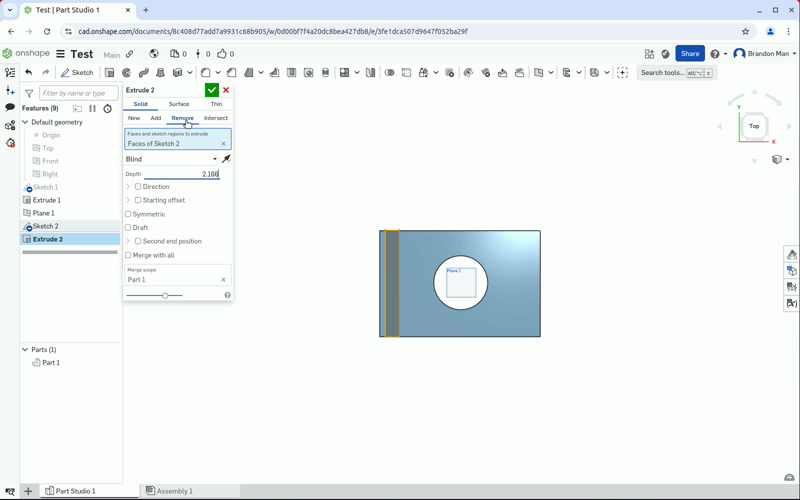
key(tab, 6)
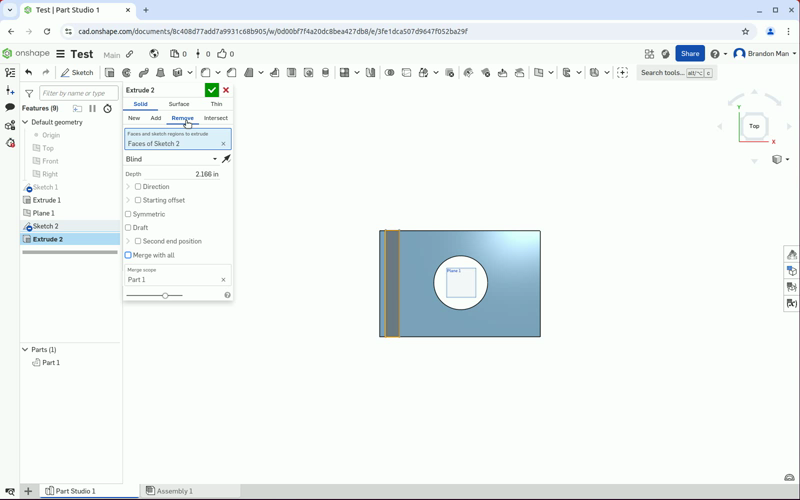
key(space)
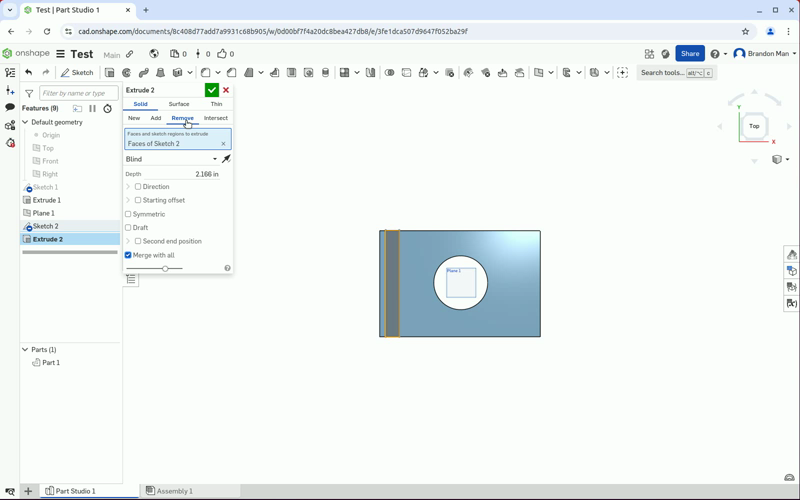
key(enter)
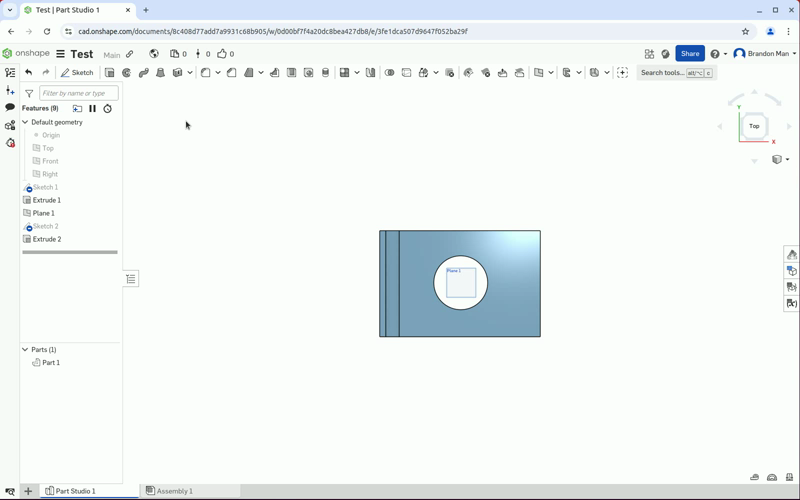
key(shift+h)
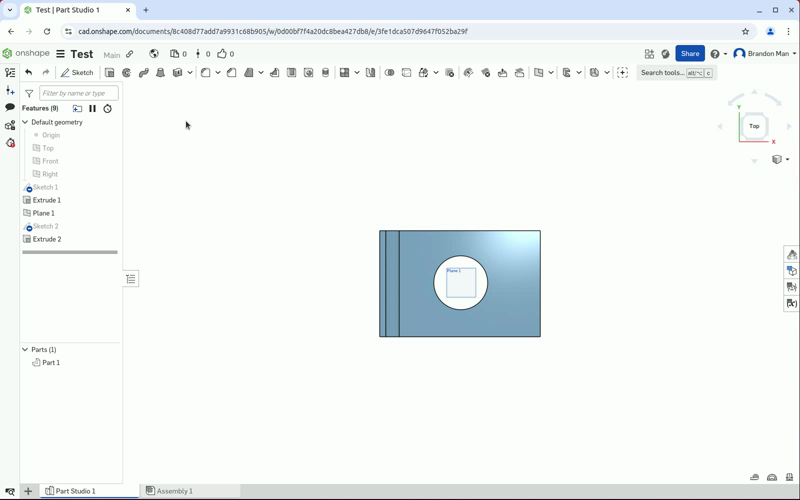
key(shift+h)
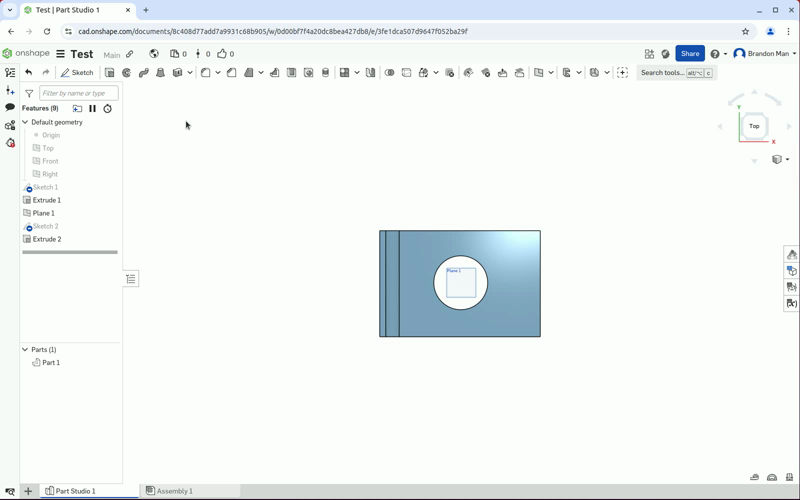
mouse_move(73, 189)
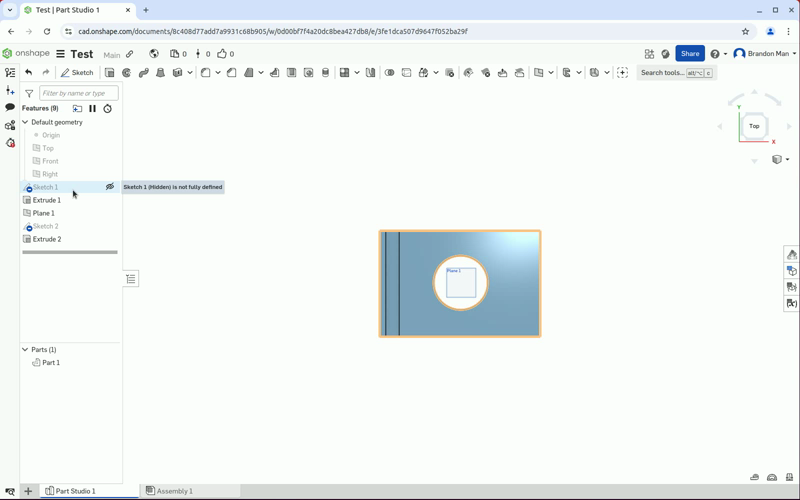
click(73, 189)
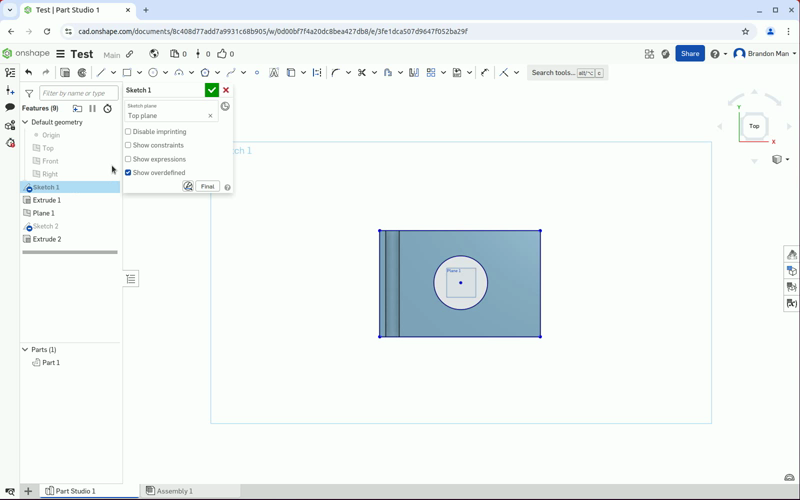
mouse_move(229, 92)
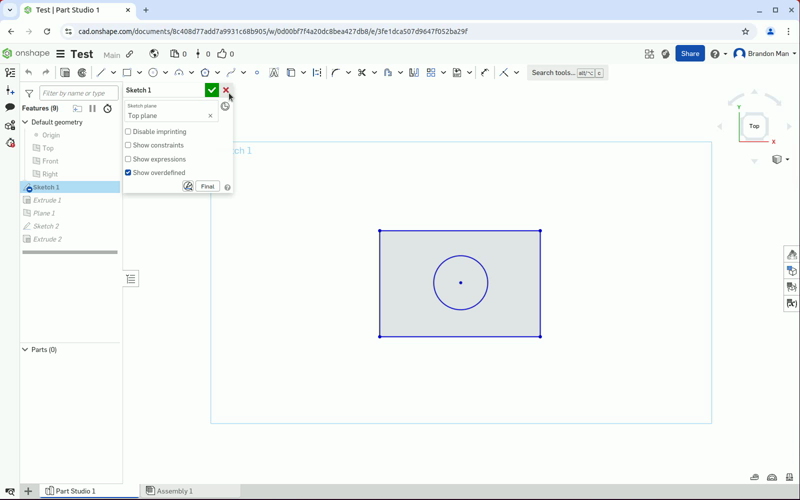
click(229, 92)
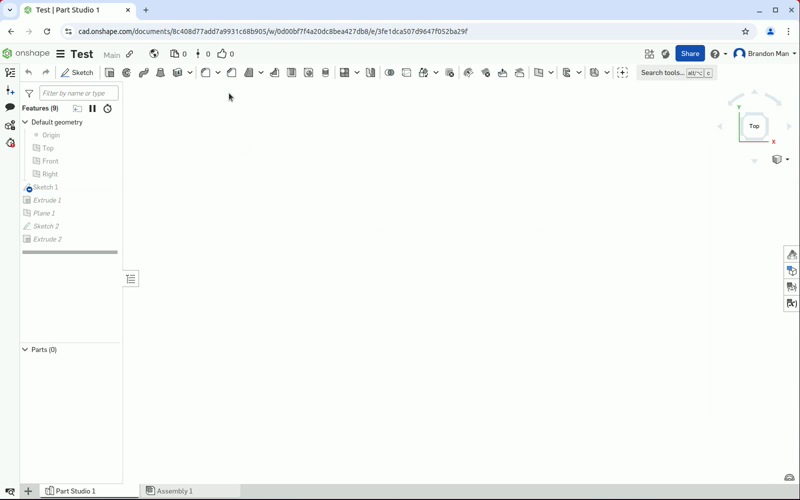
key(shift+s)
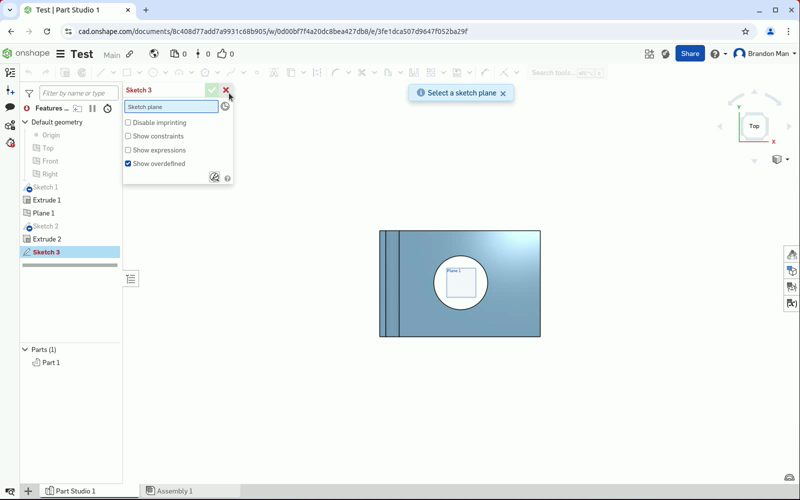
mouse_move(73, 215)
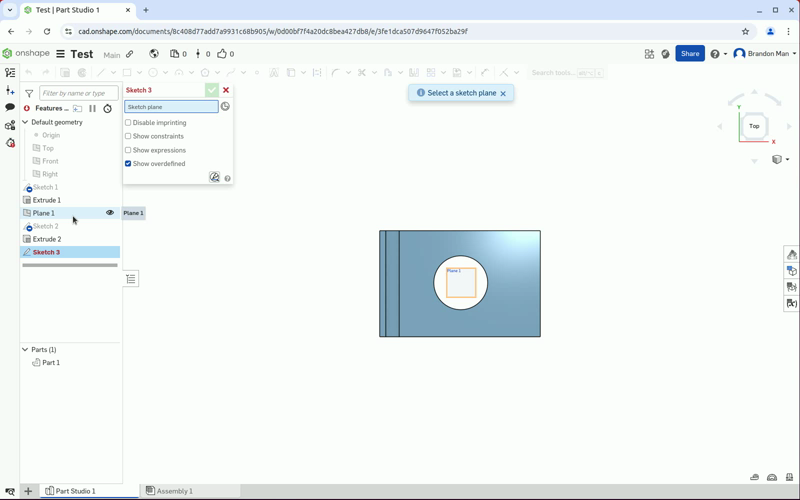
click(73, 215)
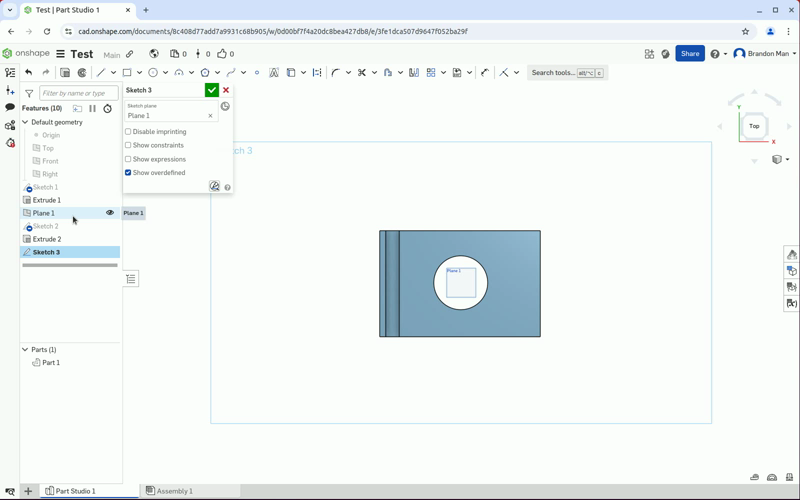
mouse_move(73, 352)
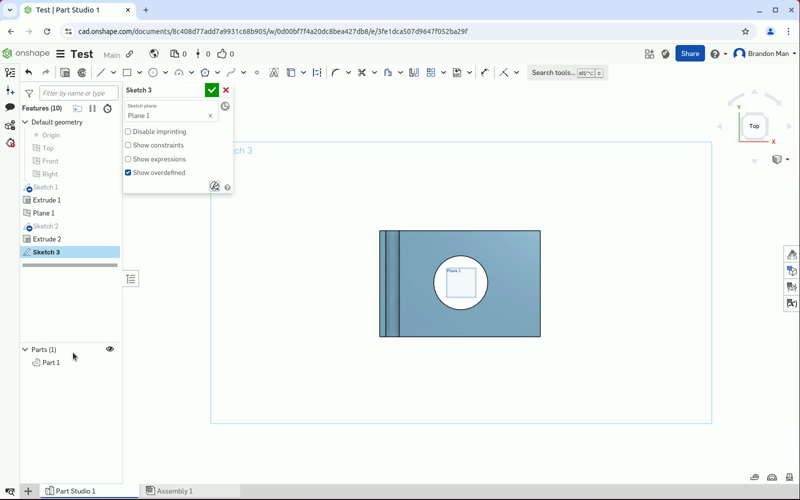
key(y)
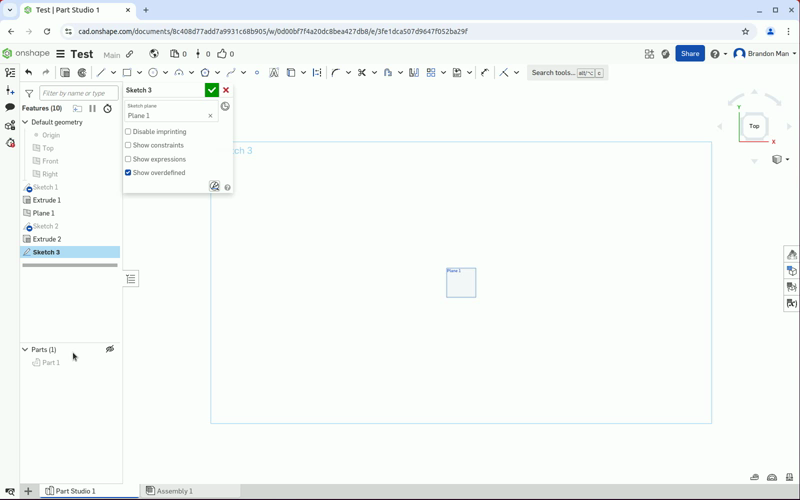
key(a)
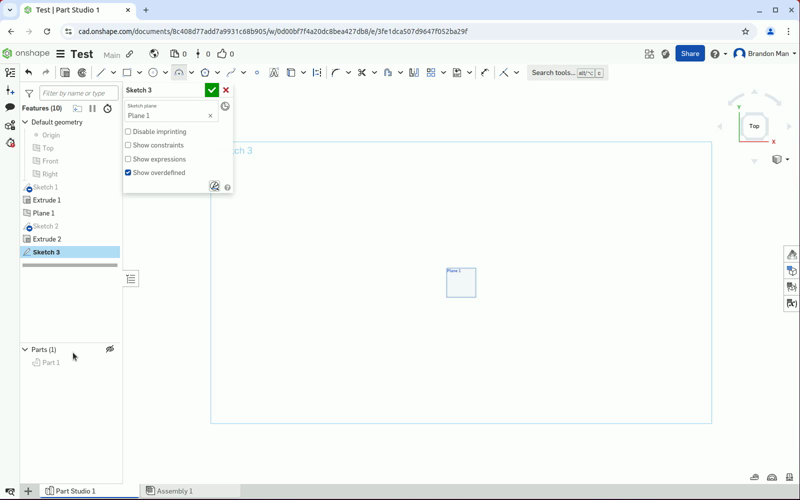
key_down(shift)
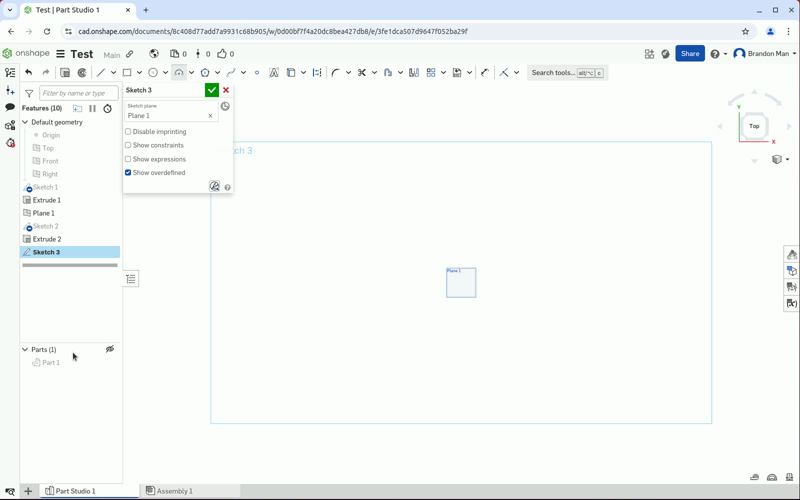
mouse_move(447, 259)
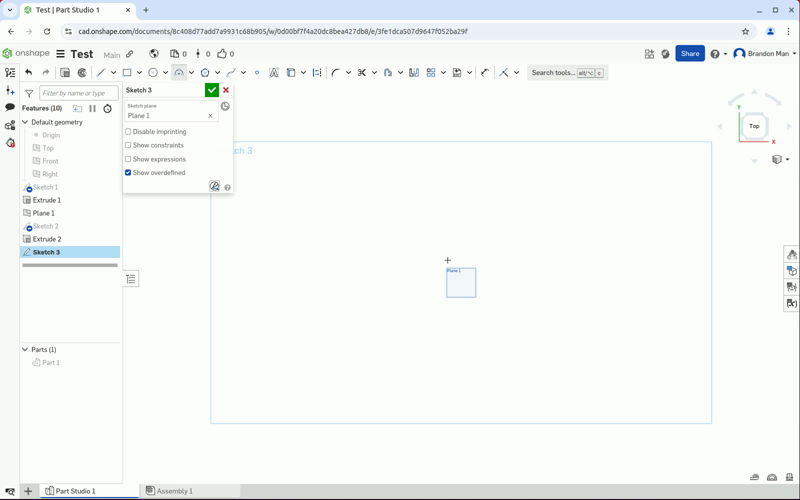
click(447, 259)
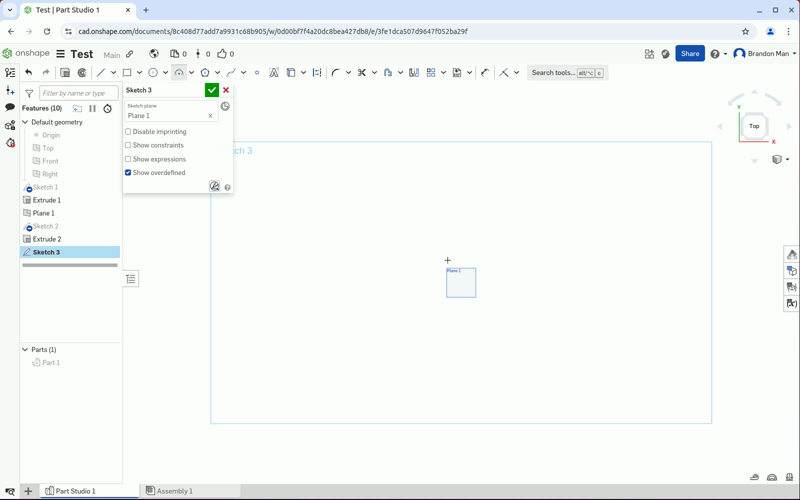
key_up(shift)
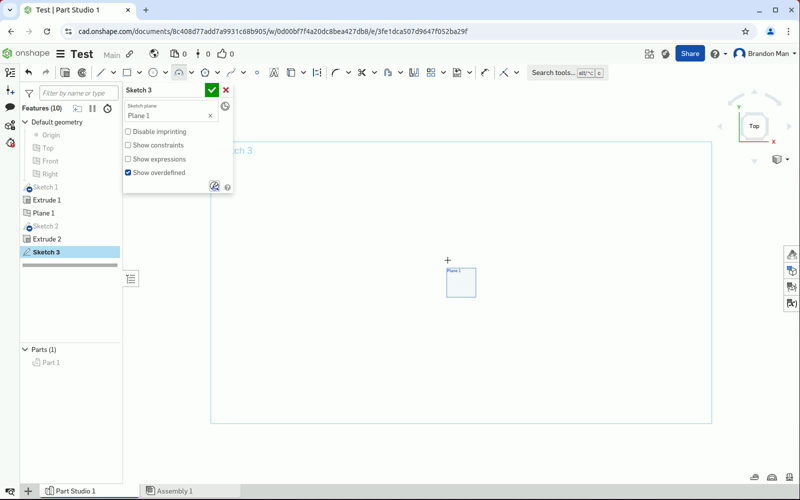
key_down(shift)
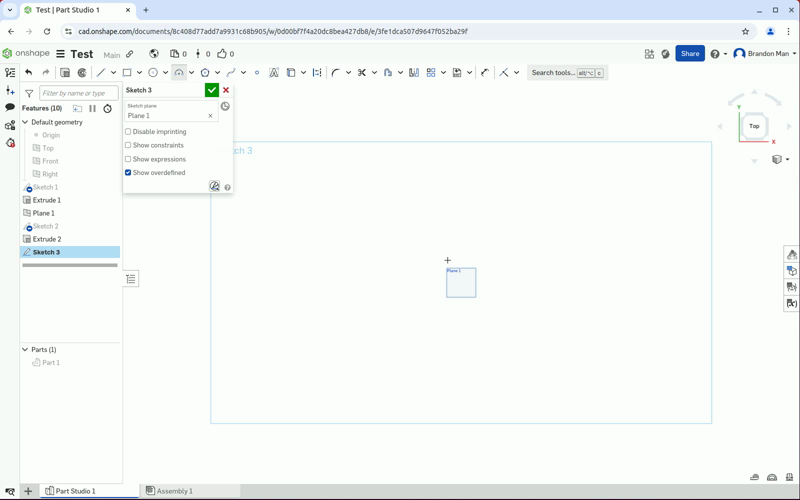
mouse_move(475, 259)
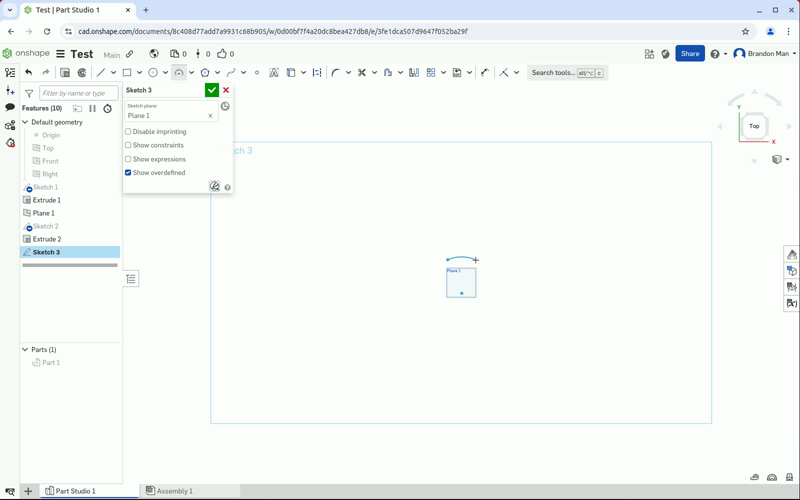
click(475, 259)
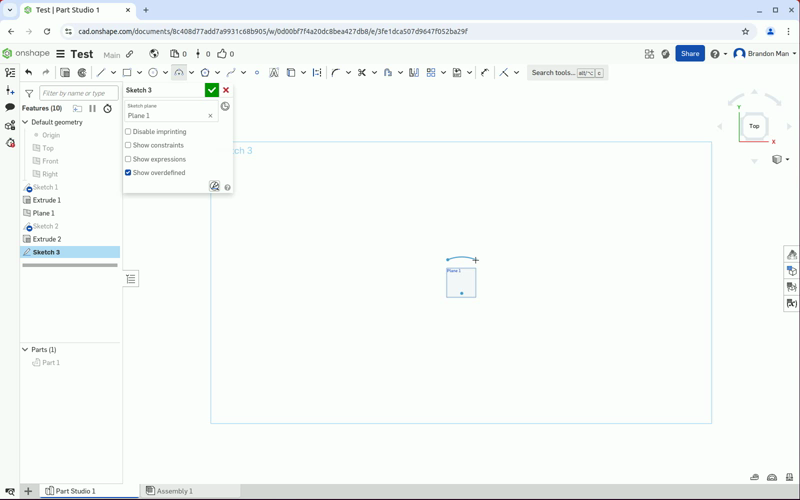
mouse_move(461, 255)
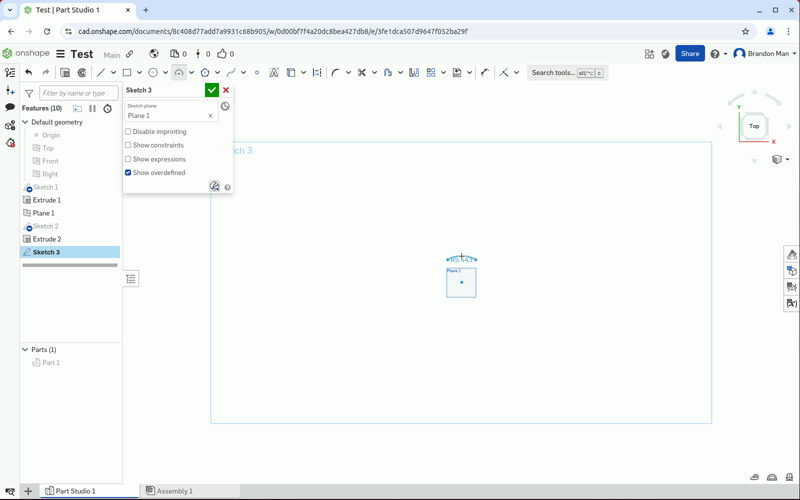
click(461, 255)
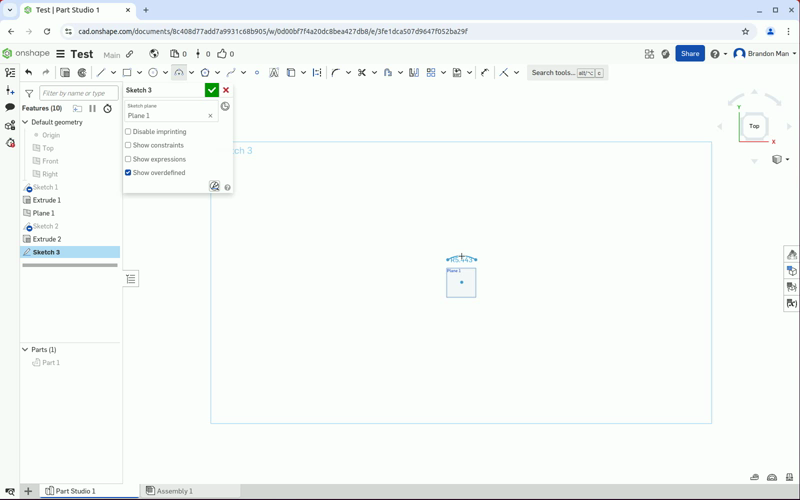
key_up(shift)
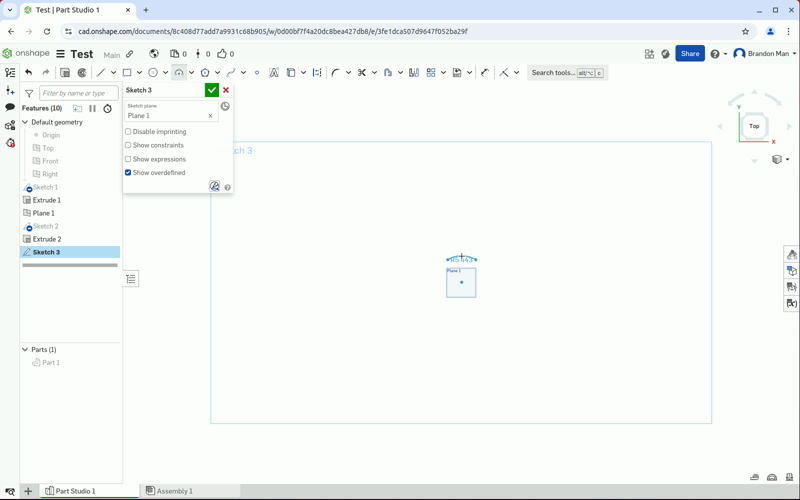
key(esc)
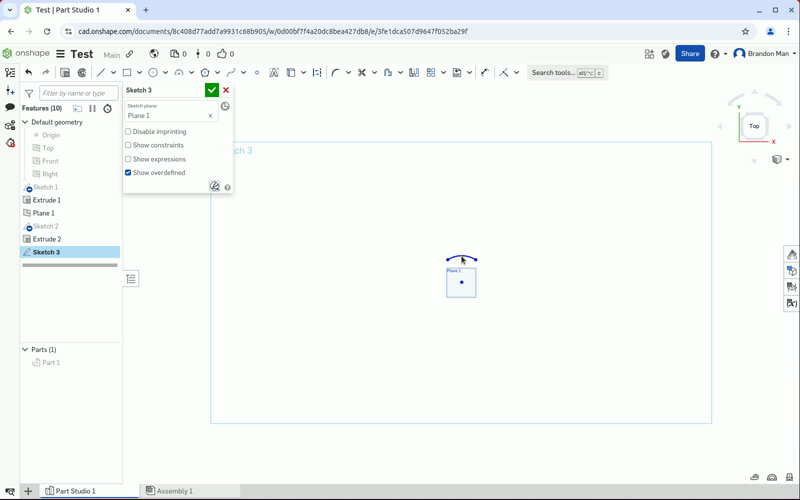
key(l)
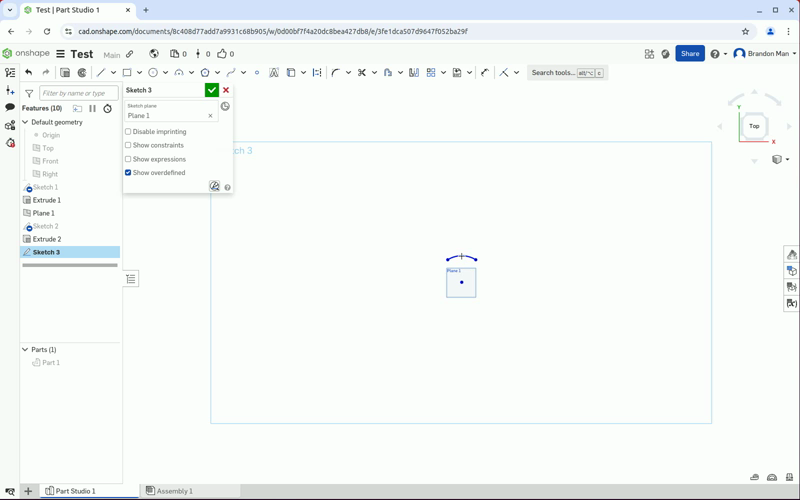
mouse_move(475, 259)
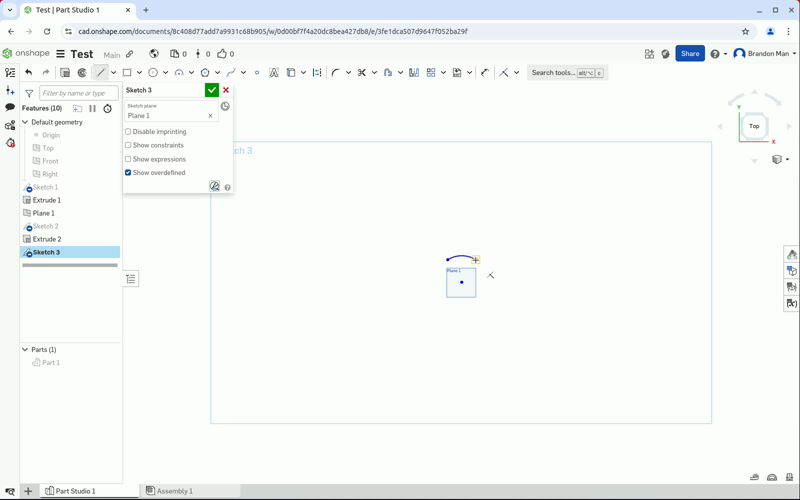
click(475, 259)
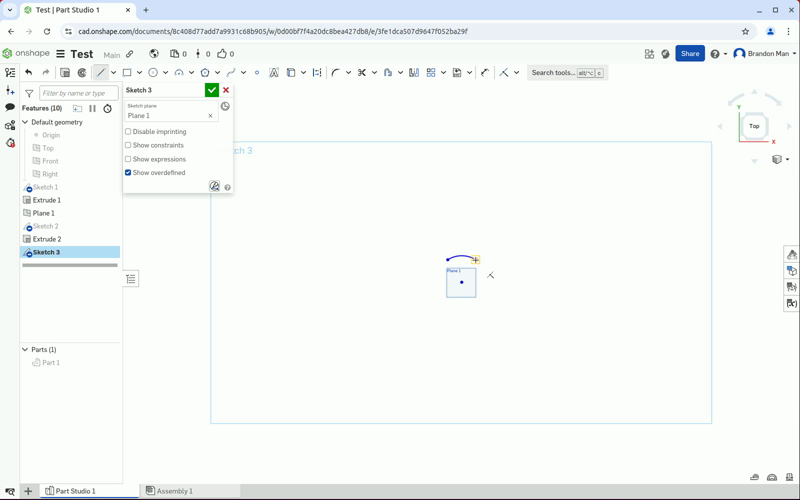
key_down(shift)
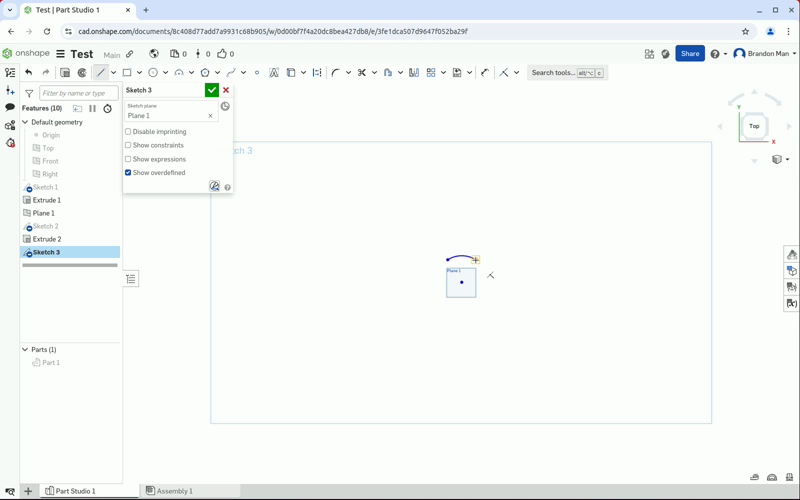
mouse_move(505, 259)
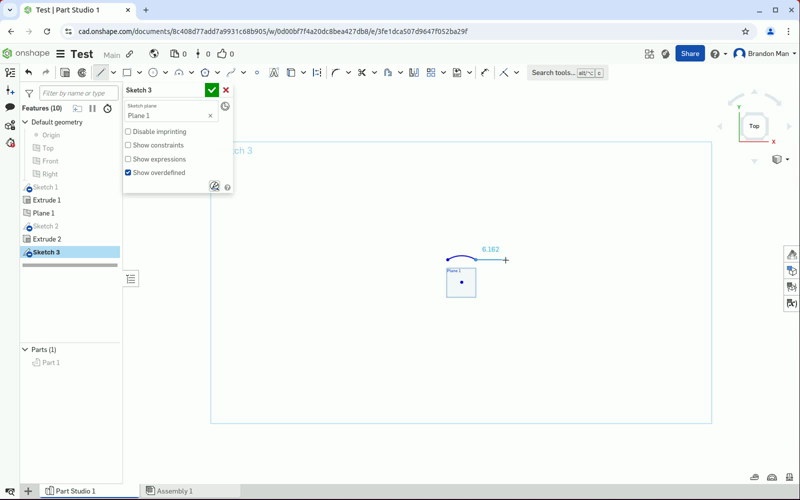
mouse_move(475, 228)
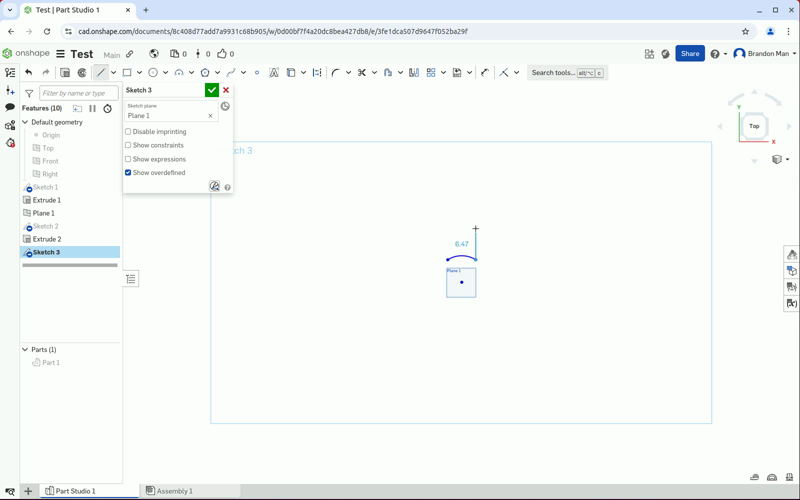
click(475, 228)
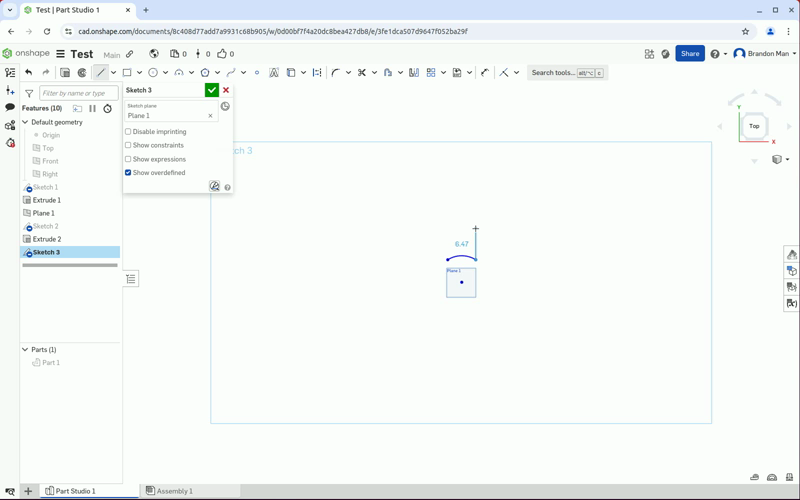
key_up(shift)
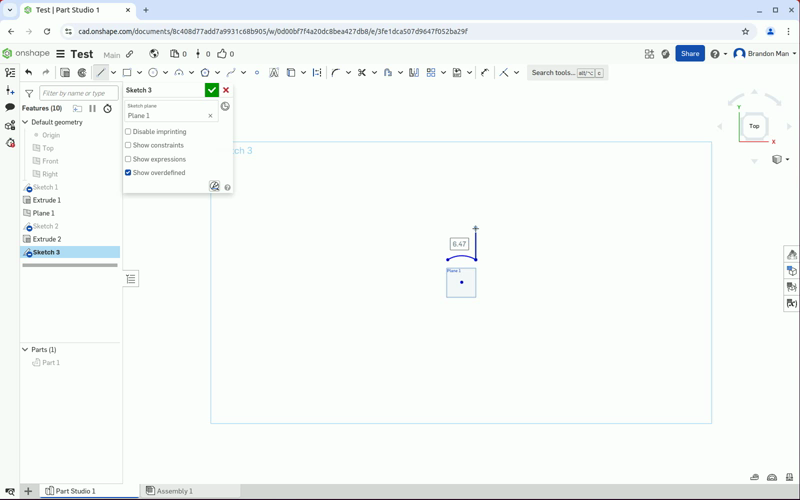
key_down(shift)
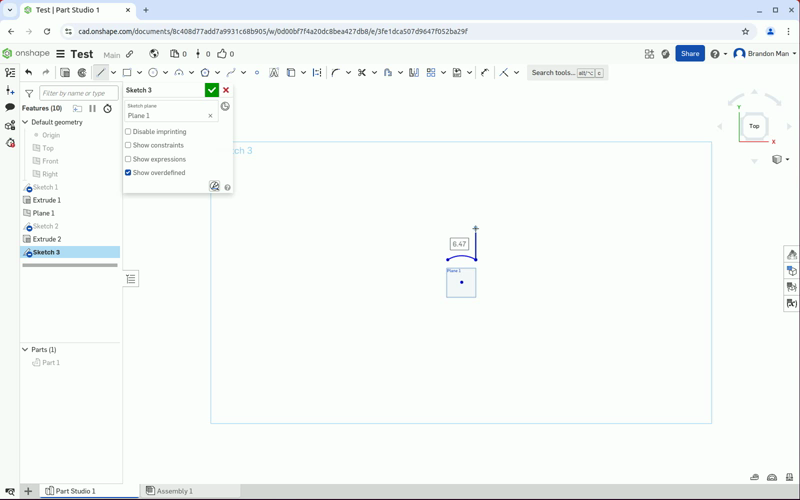
mouse_move(505, 228)
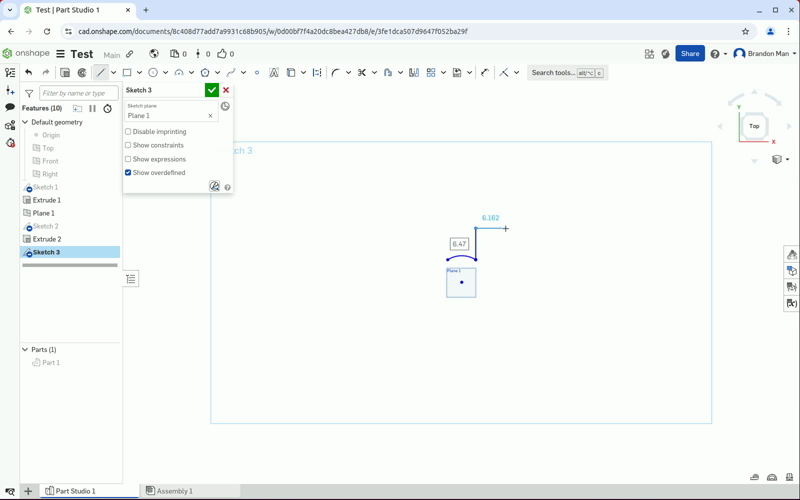
mouse_move(447, 228)
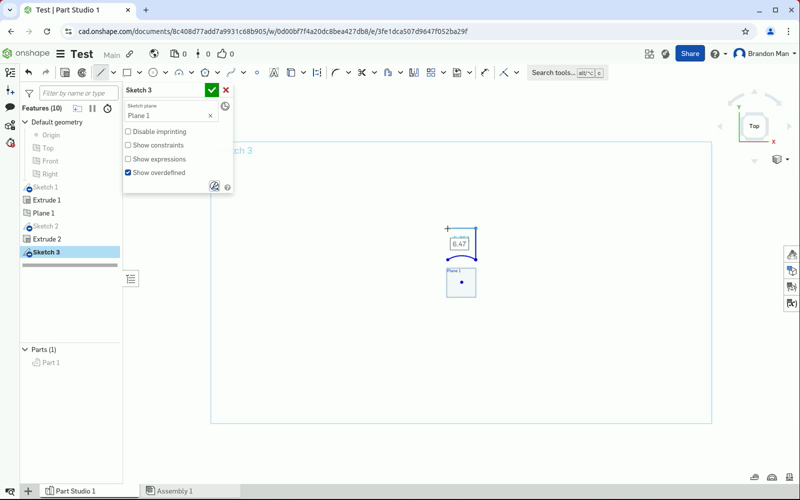
click(447, 228)
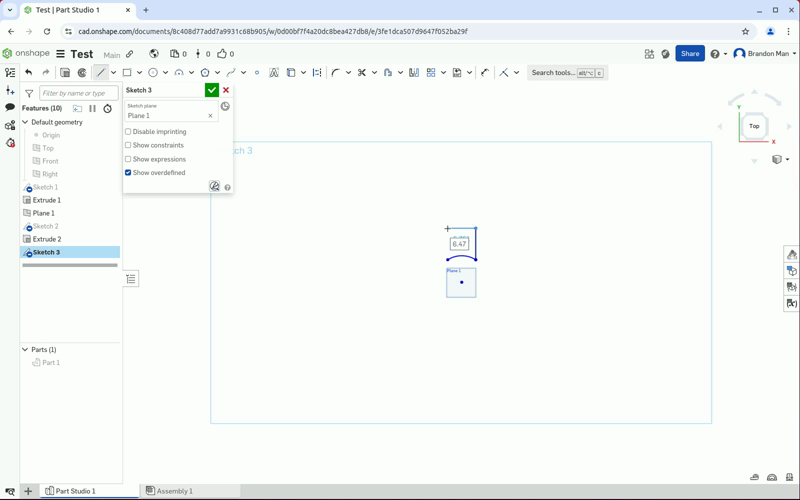
key_up(shift)
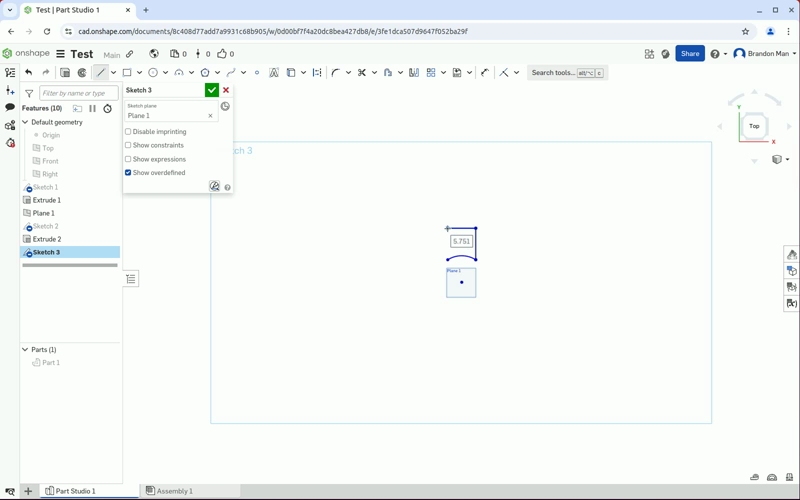
mouse_move(477, 228)
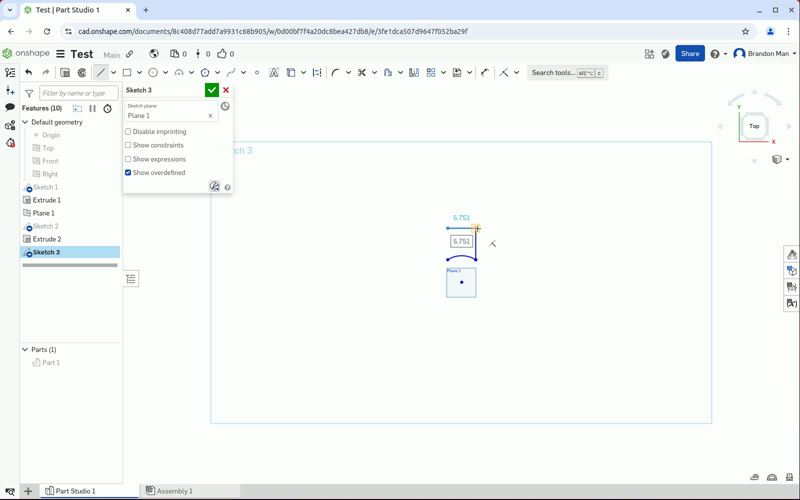
key_down(shift)
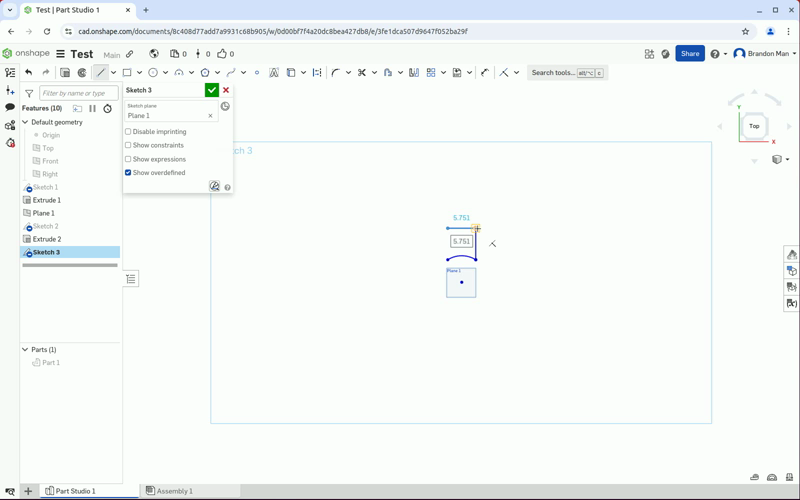
mouse_move(447, 259)
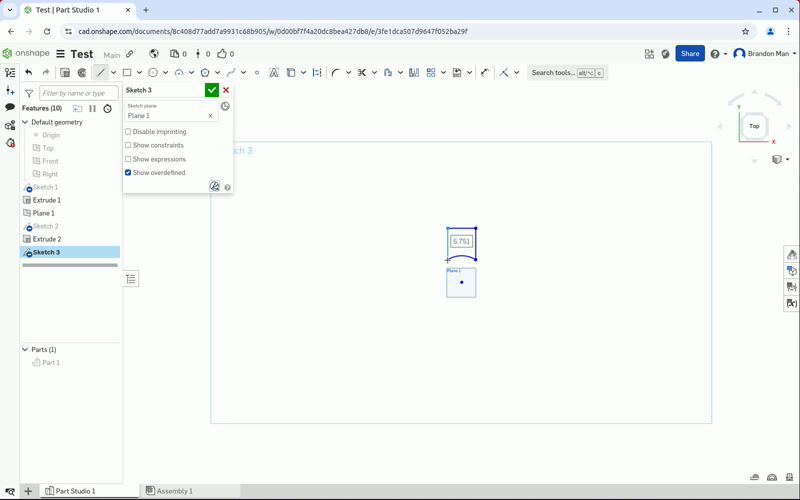
key_up(shift)
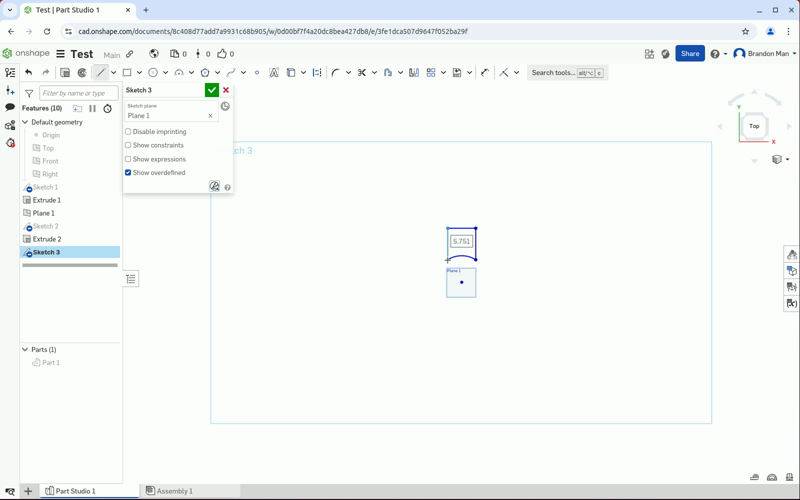
click(447, 259)
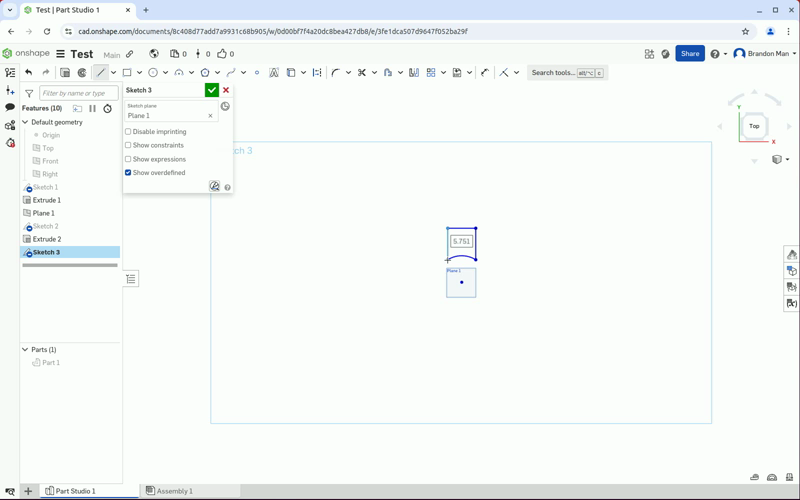
key(esc)
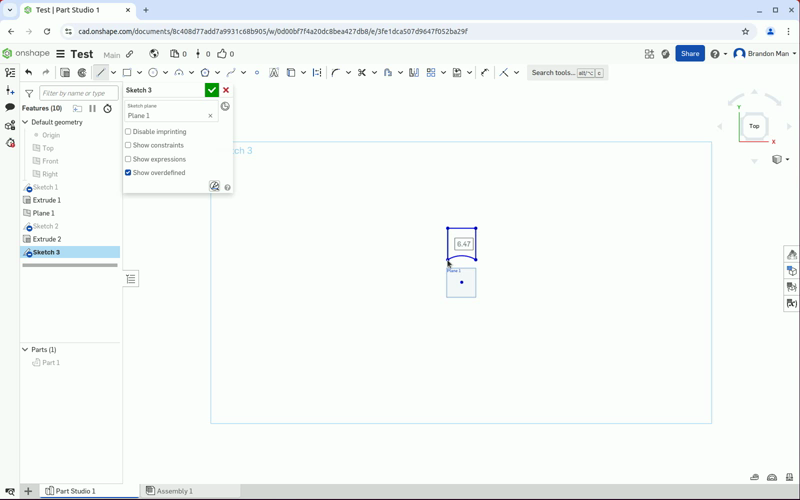
mouse_move(469, 251)
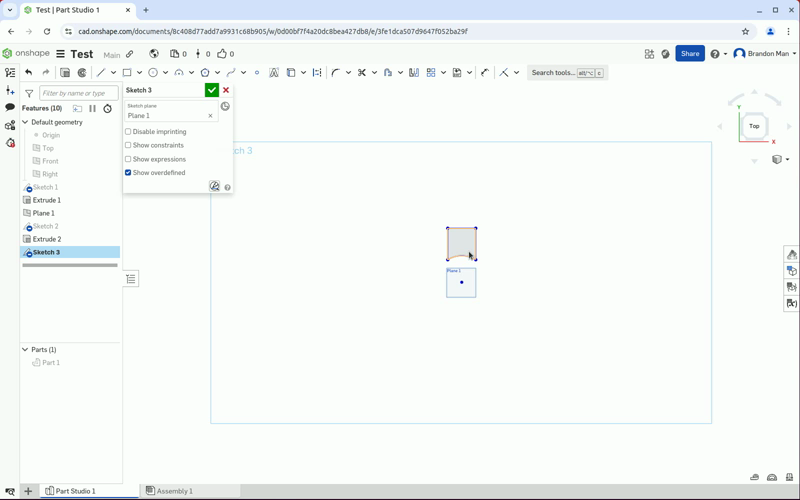
scroll(6)
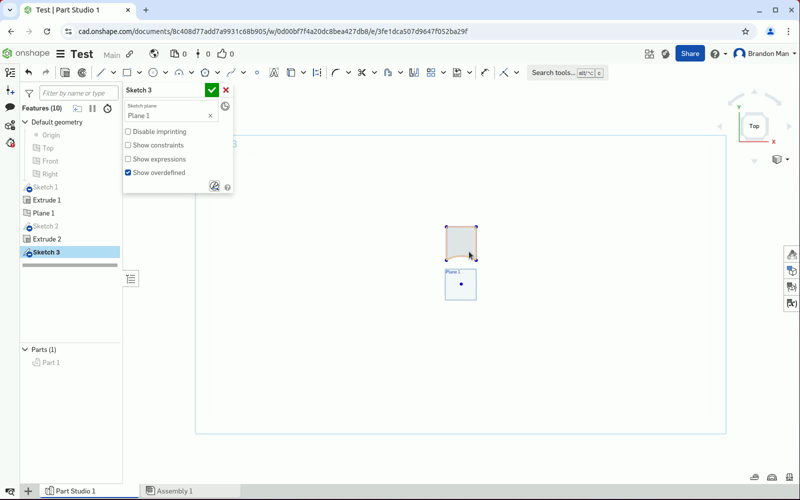
scroll(6)
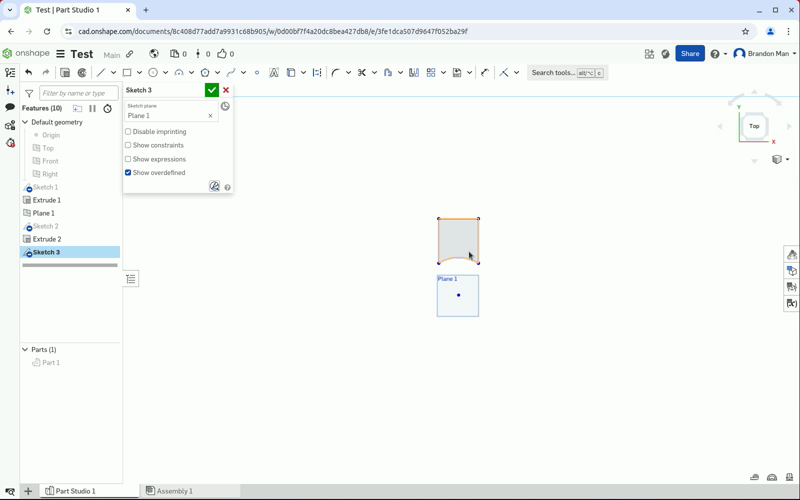
scroll(6)
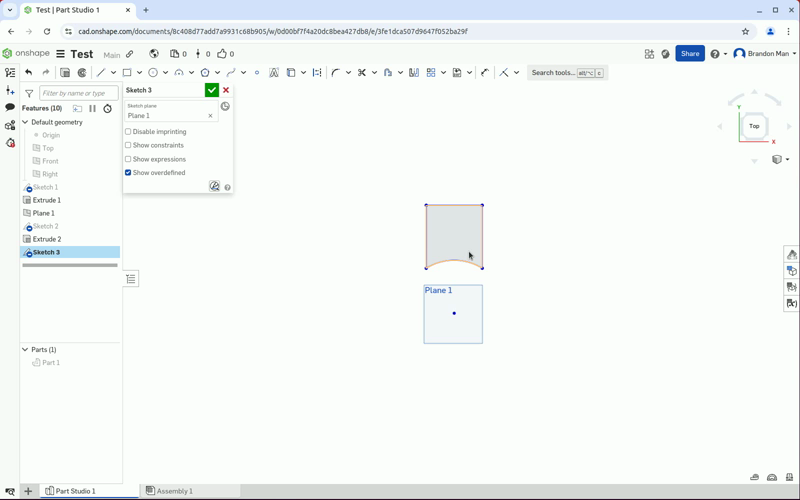
scroll(6)
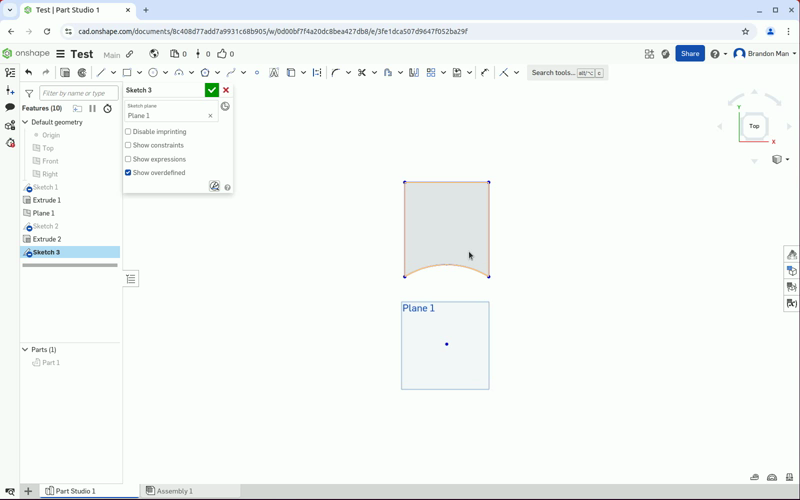
scroll(6)
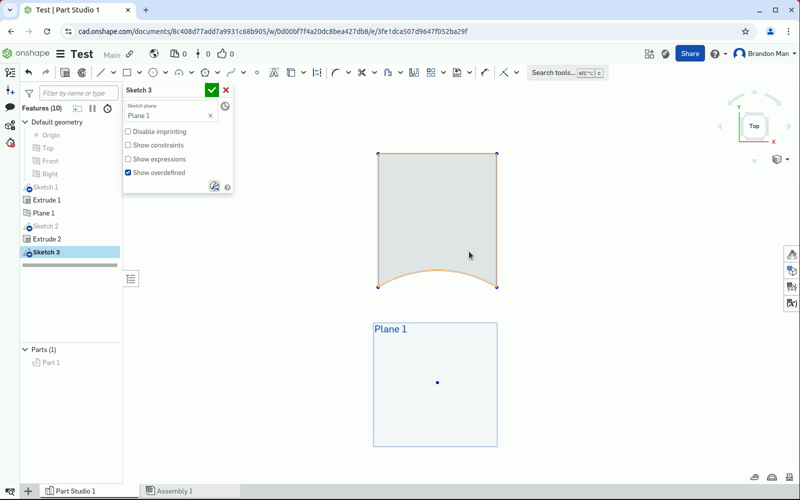
scroll(6)
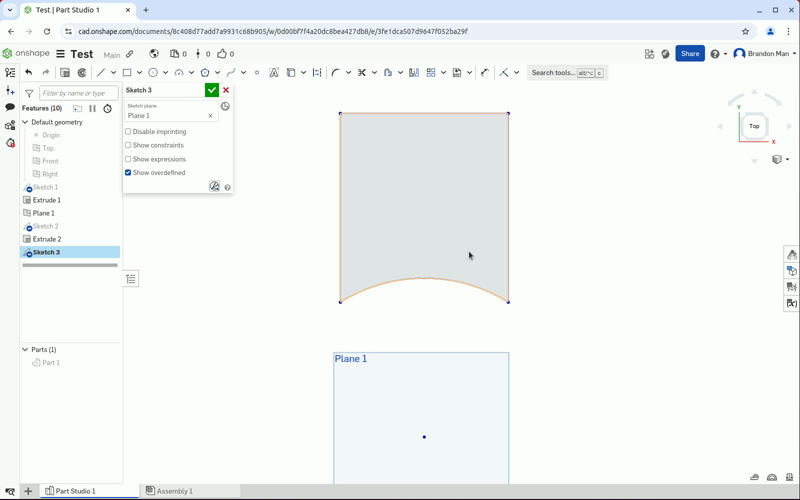
scroll(6)
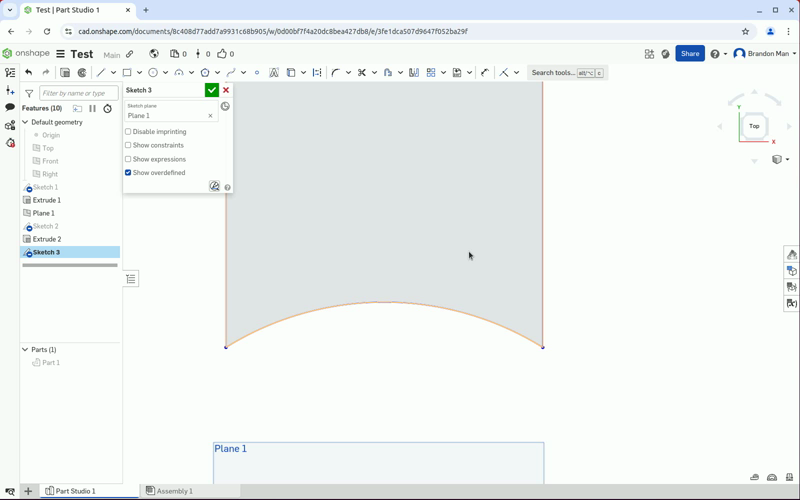
click(469, 251)
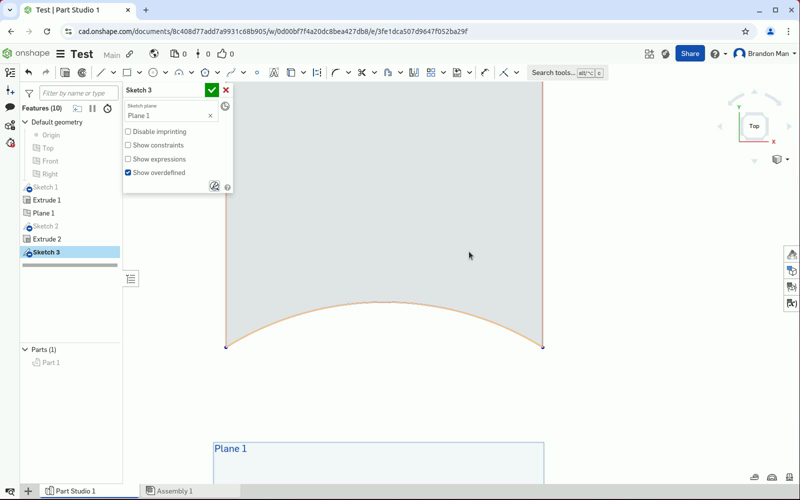
scroll(-6)
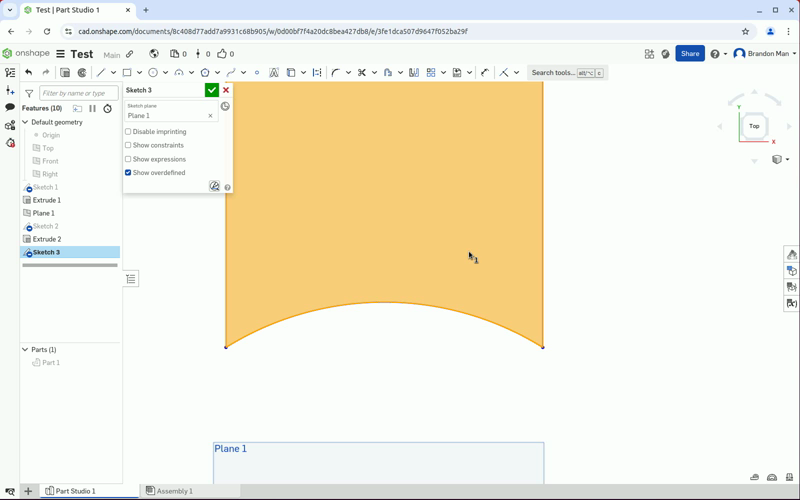
scroll(-6)
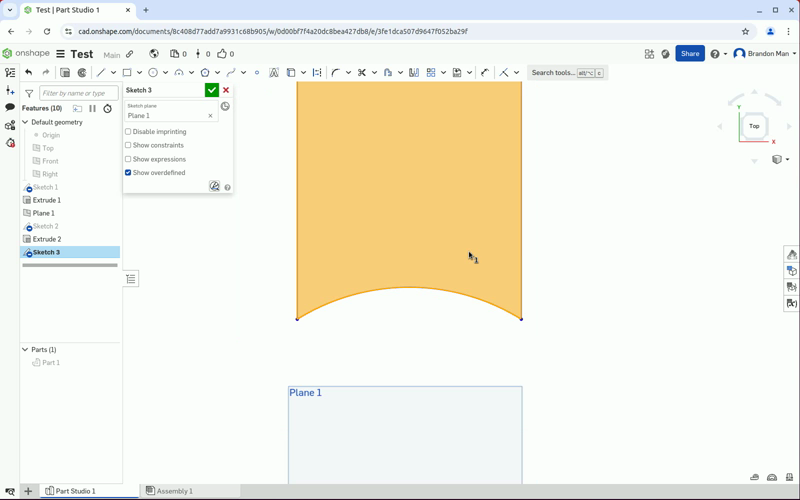
scroll(-6)
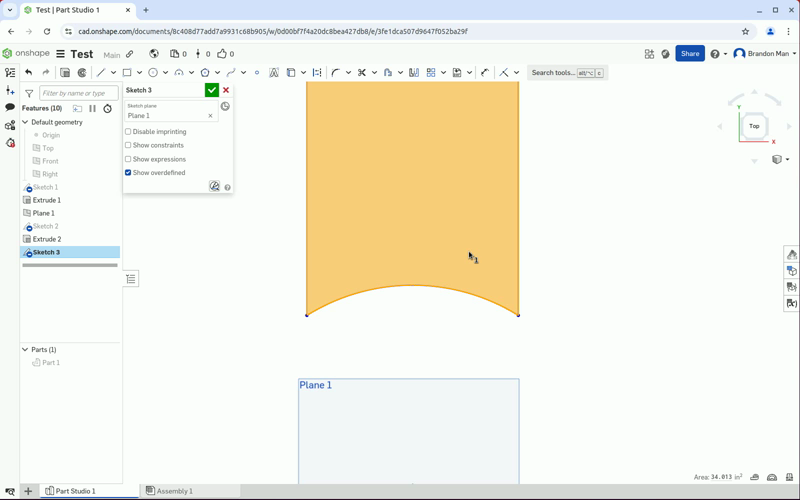
scroll(-6)
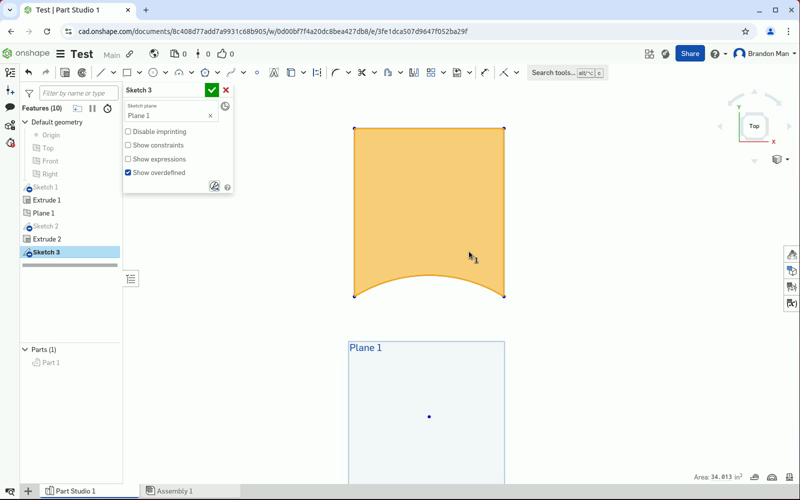
scroll(-6)
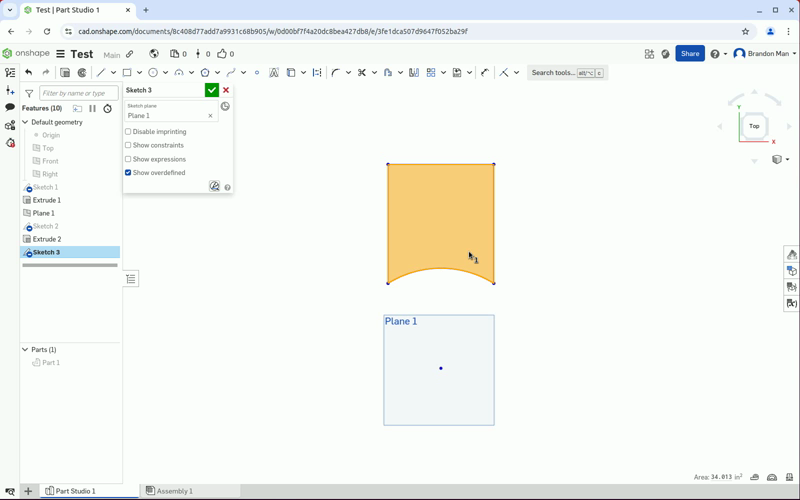
scroll(-6)
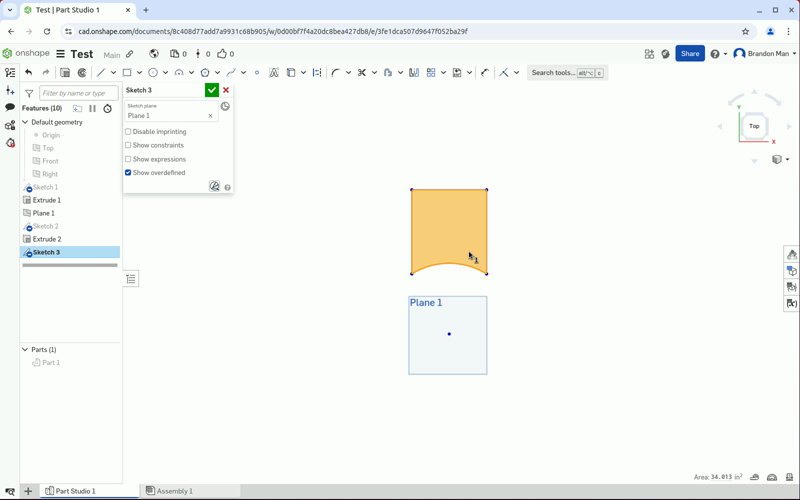
scroll(-6)
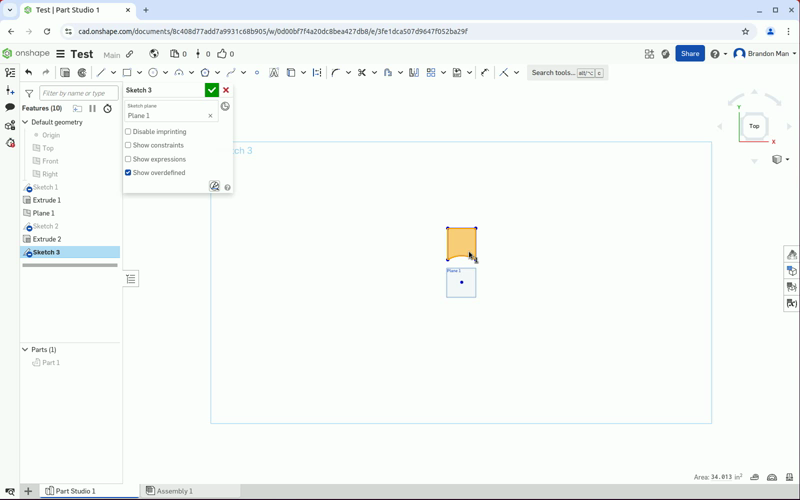
mouse_move(73, 352)
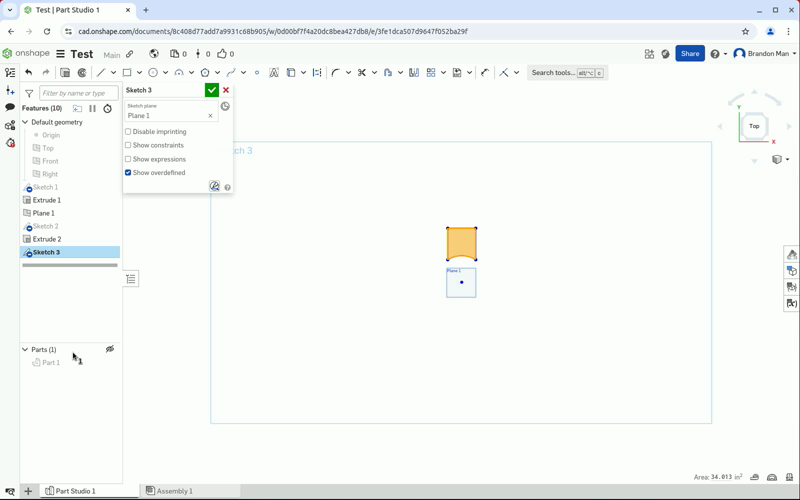
key(shift+y)
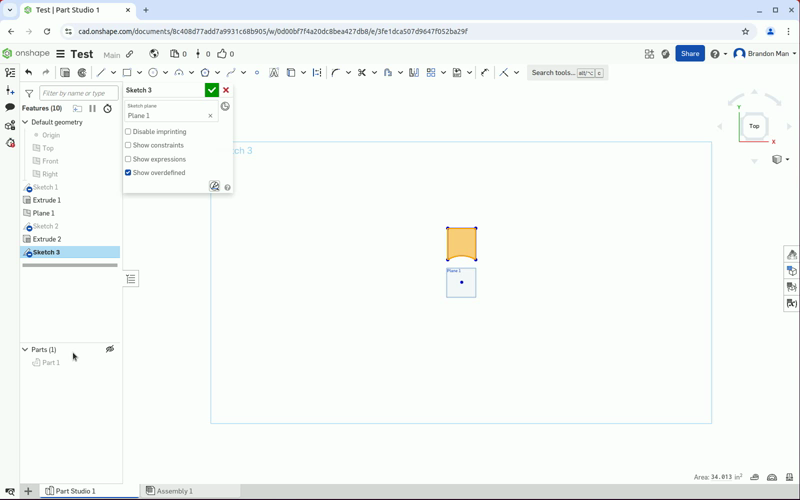
key(shift+e)
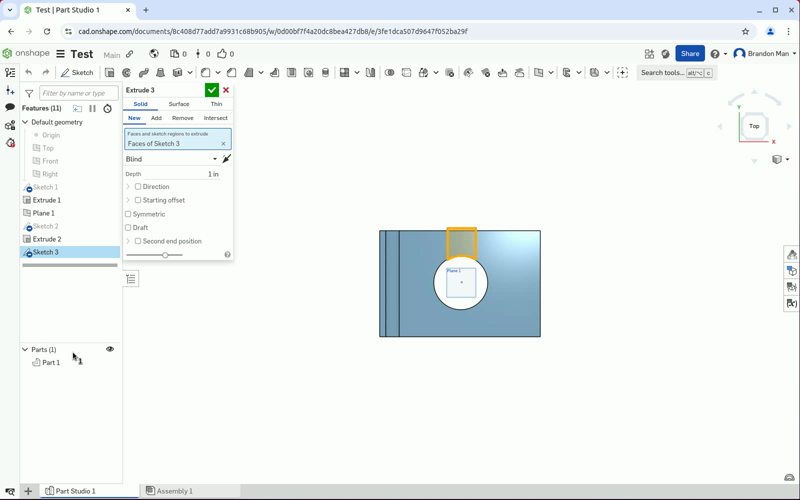
mouse_move(143, 106)
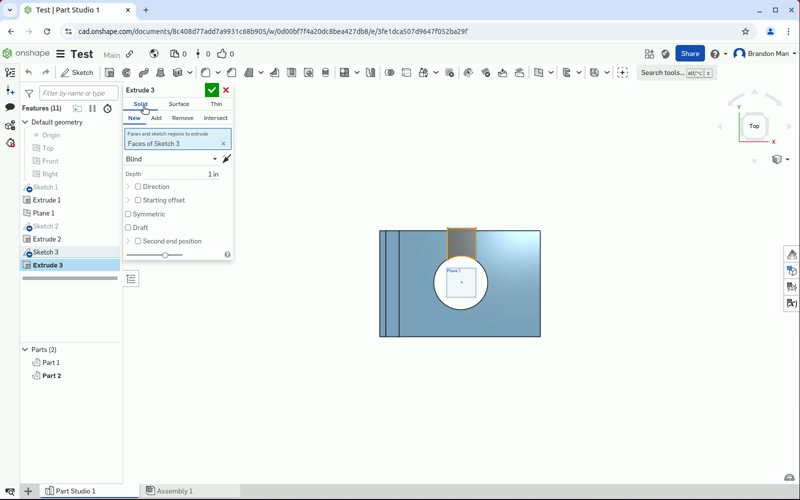
click(143, 106)
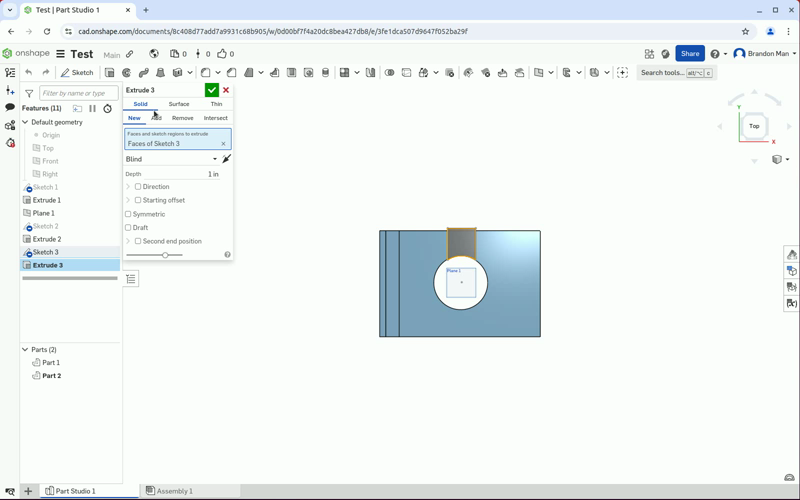
mouse_move(186, 120)
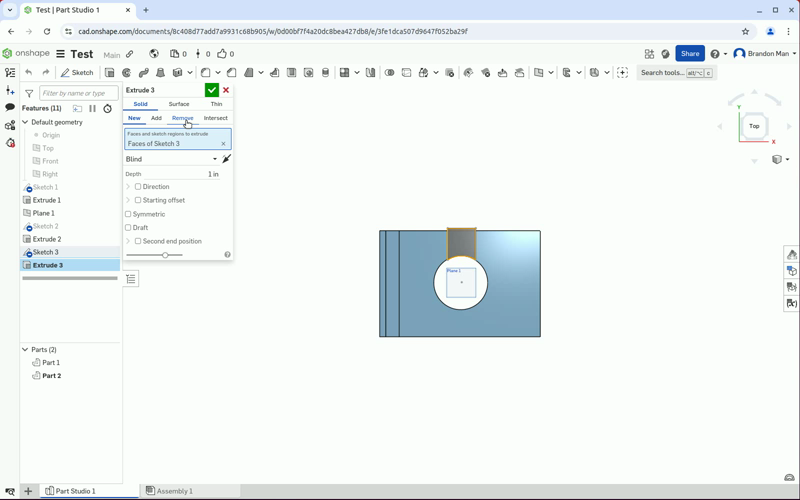
click(186, 120)
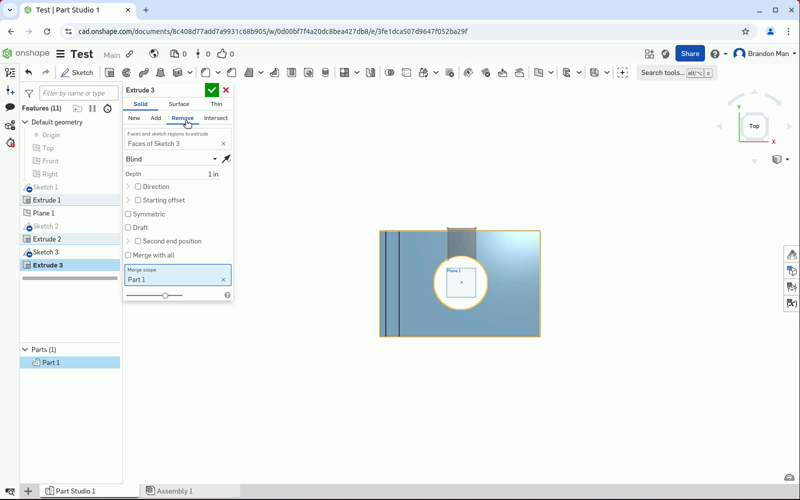
key(tab, 4)
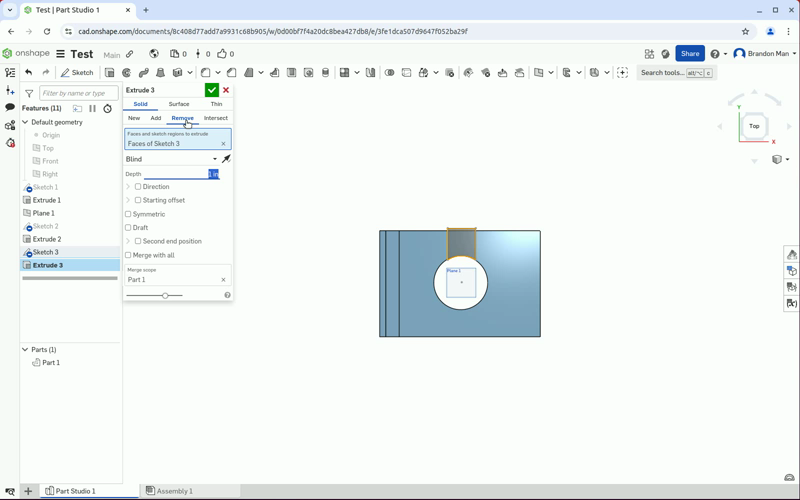
text(2.166)
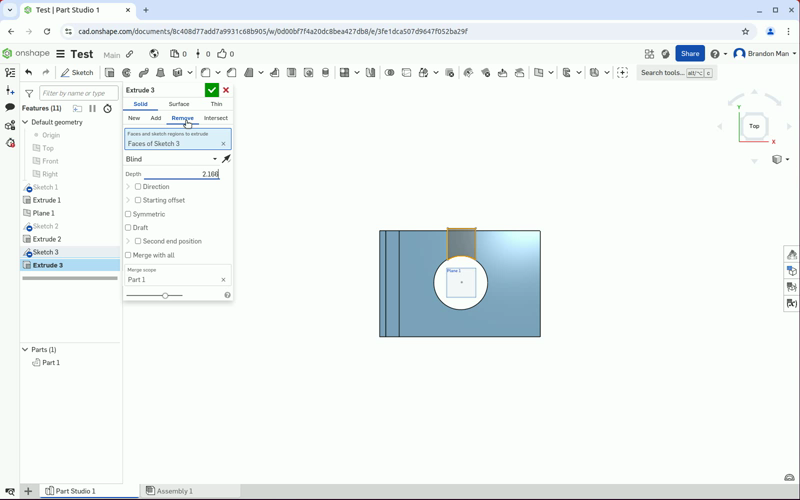
key(tab, 6)
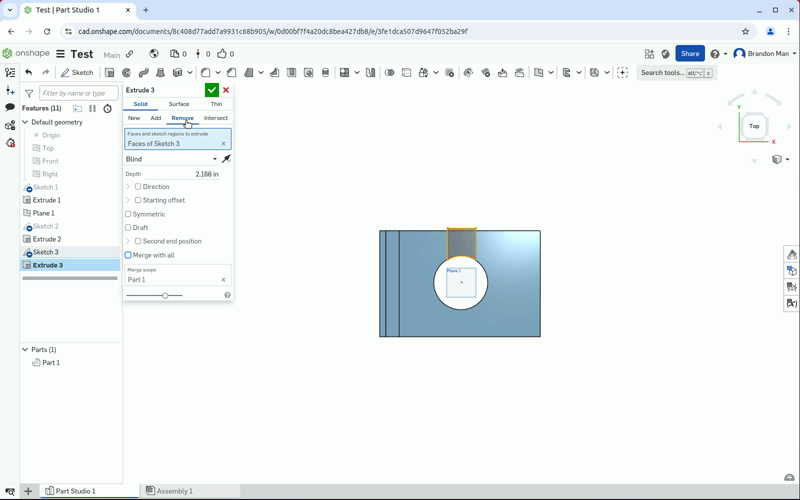
key(space)
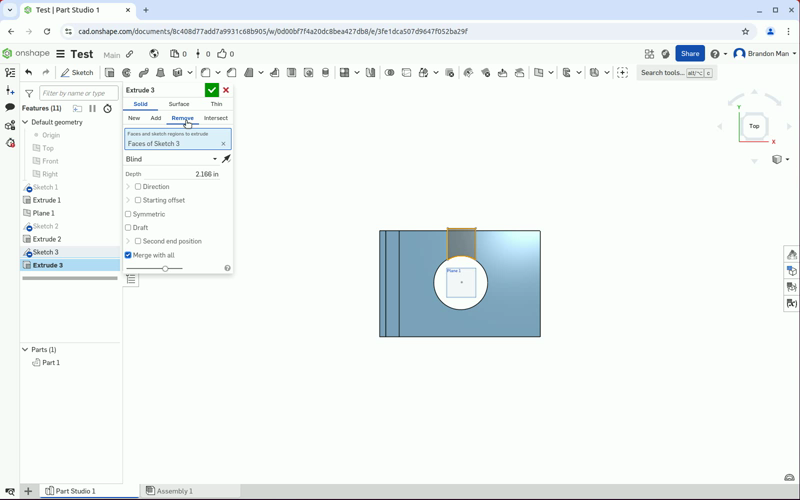
key(enter)
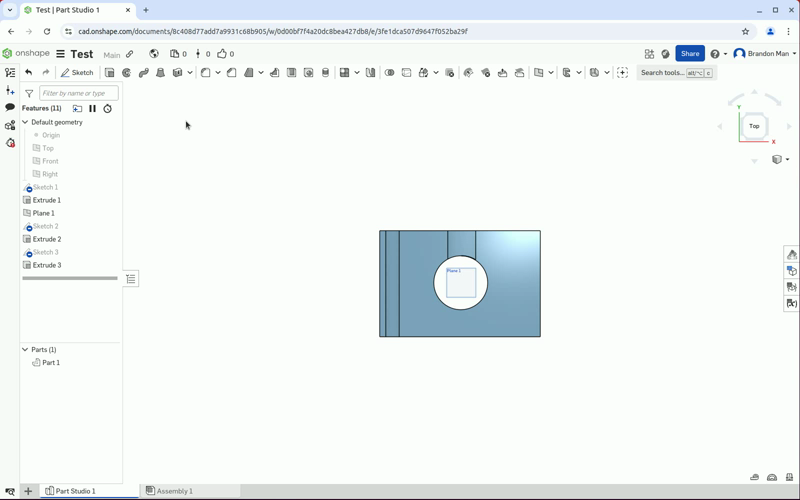
key(shift+h)
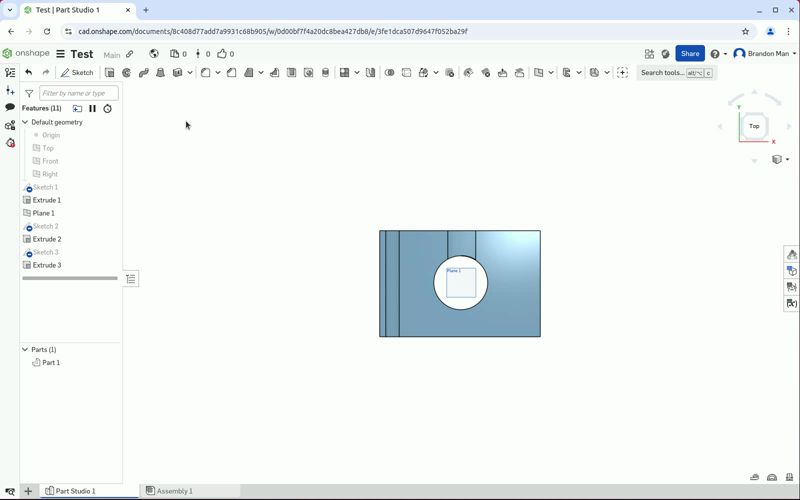
key(shift+h)
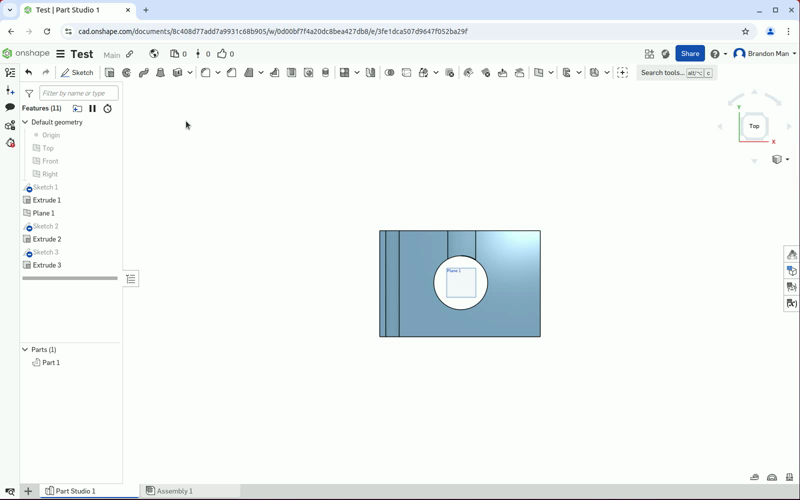
mouse_move(73, 189)
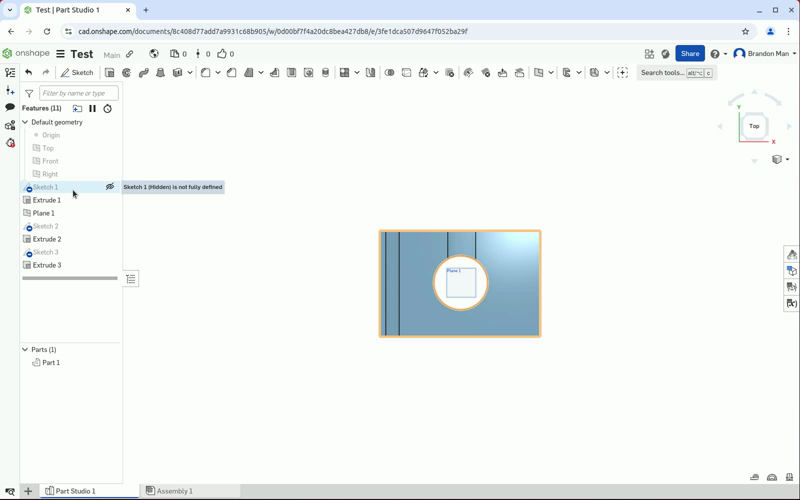
click(73, 189)
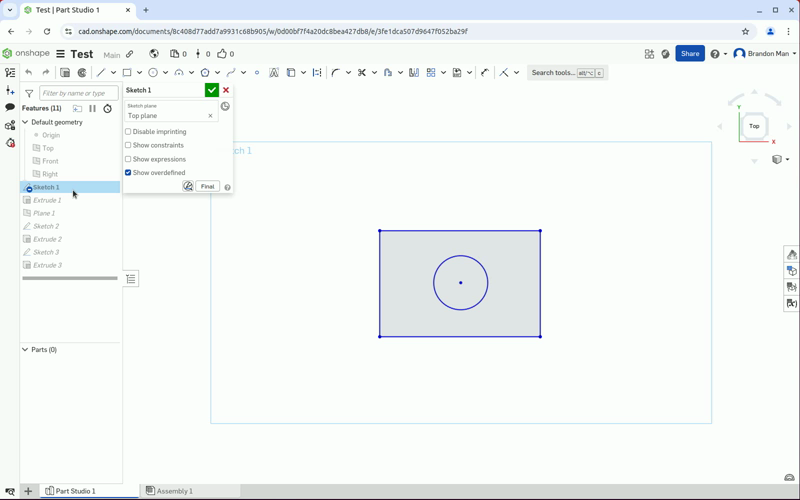
mouse_move(229, 92)
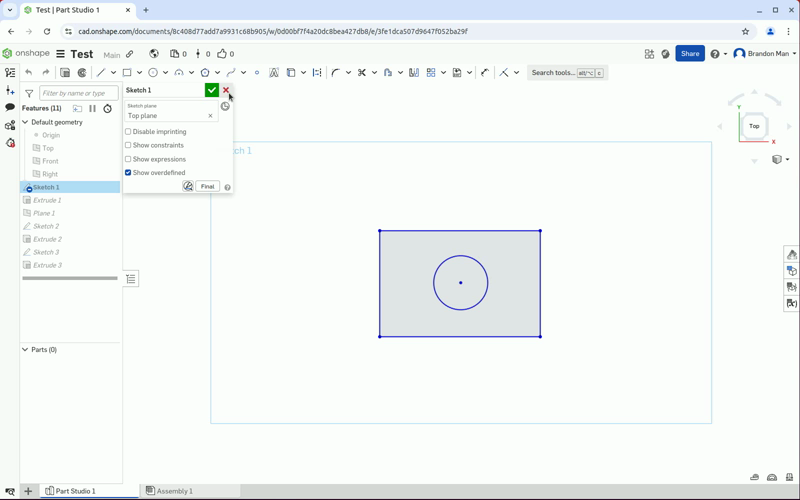
click(229, 92)
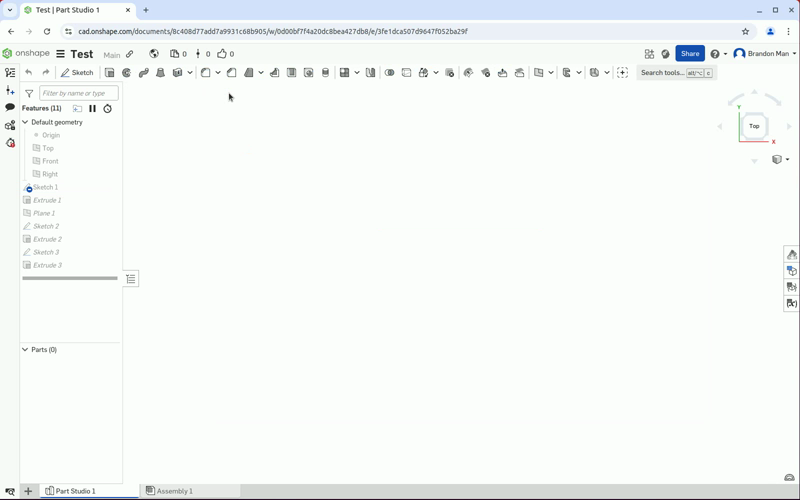
key(shift+s)
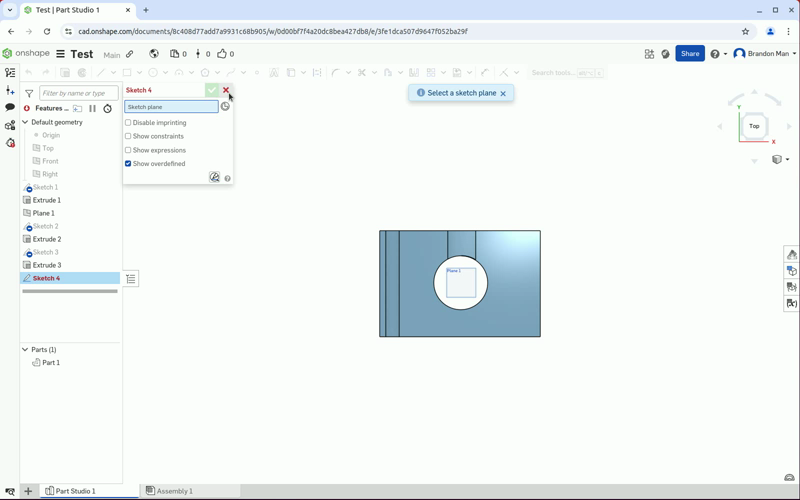
mouse_move(73, 215)
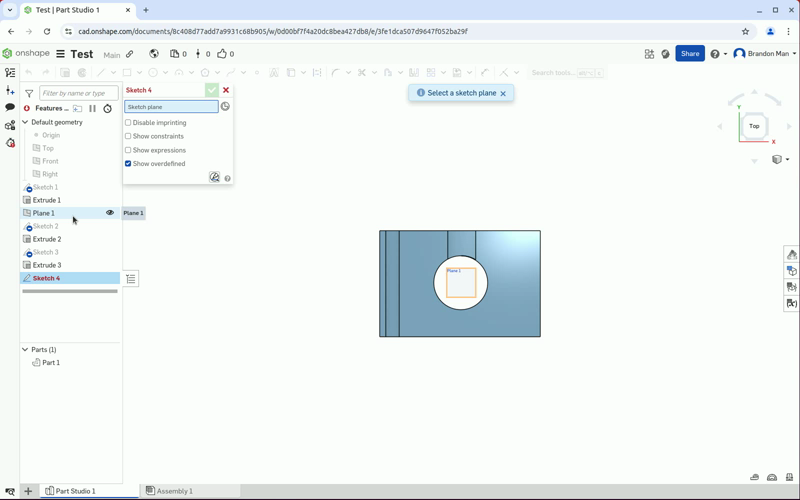
click(73, 215)
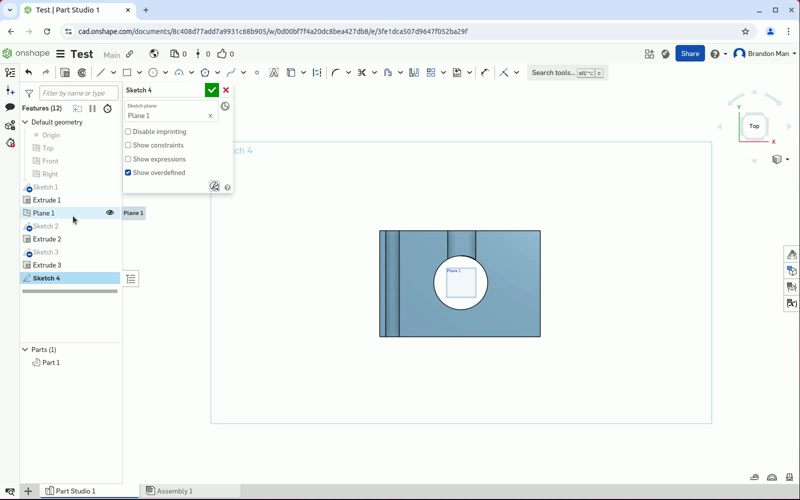
mouse_move(73, 352)
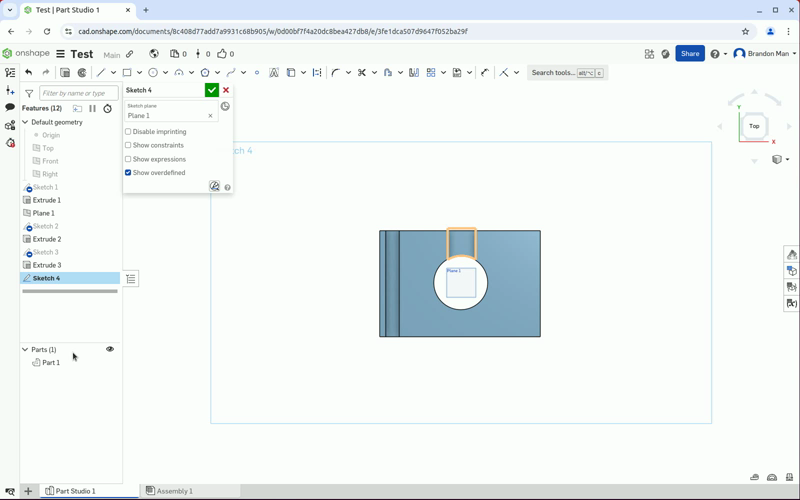
key(y)
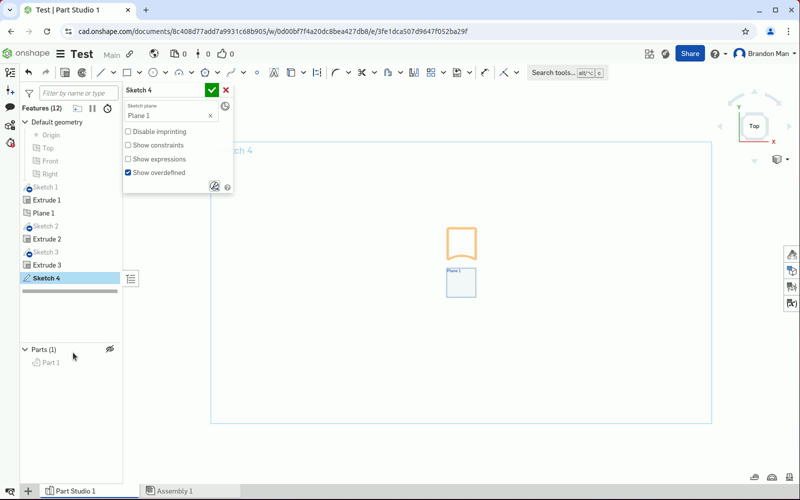
key(l)
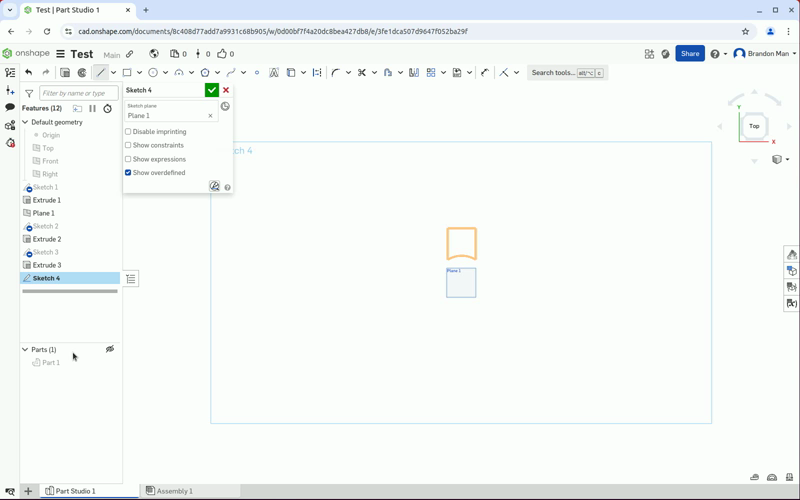
key_down(shift)
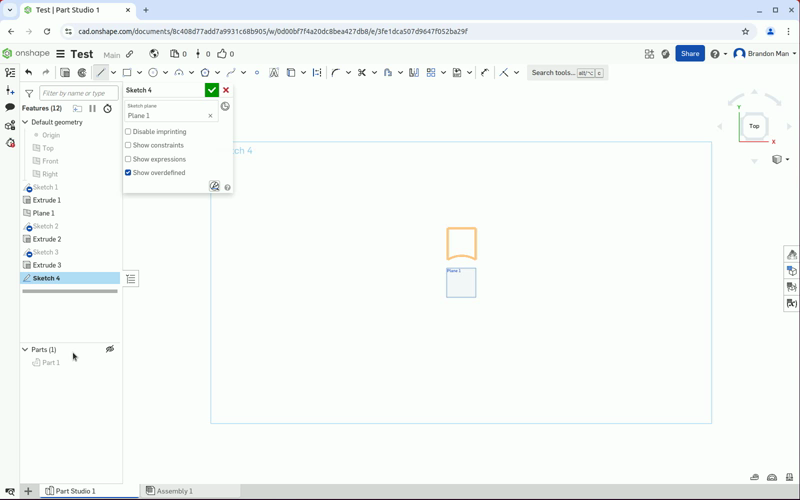
mouse_move(447, 336)
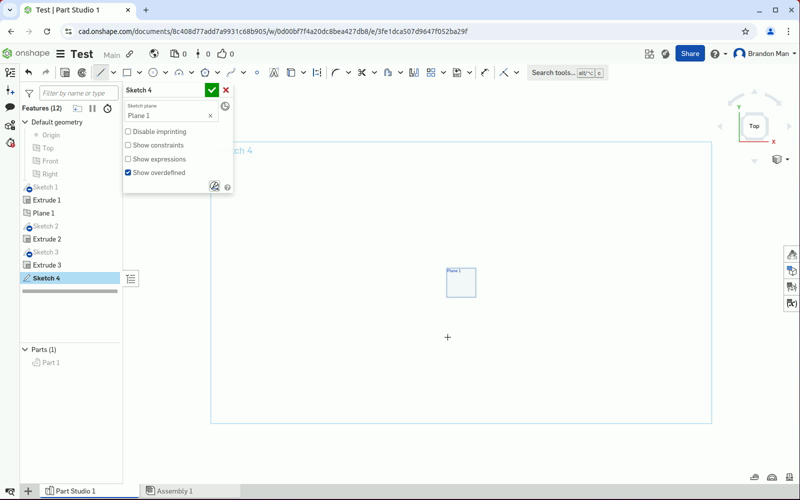
click(447, 336)
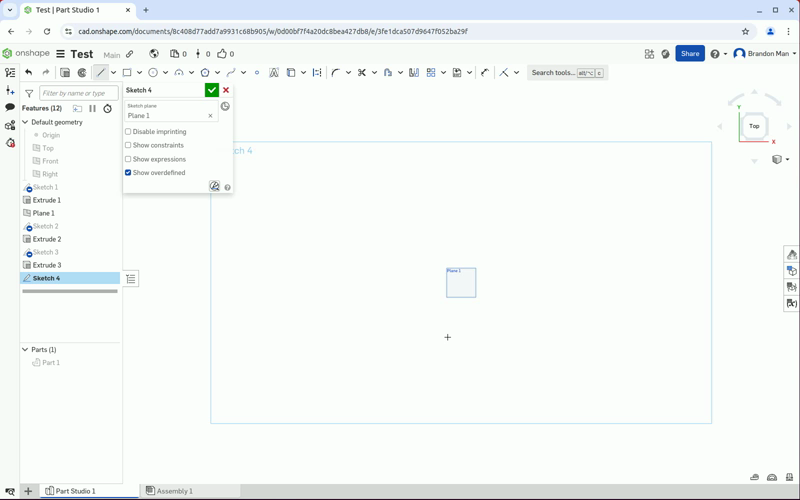
key_up(shift)
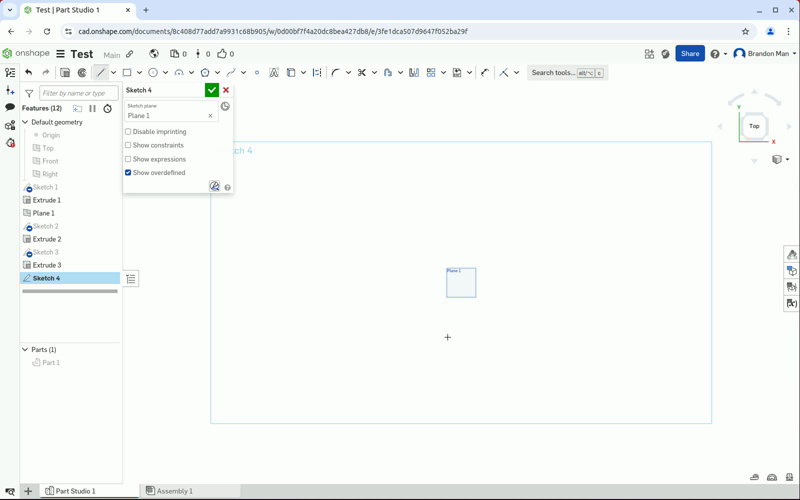
key_down(shift)
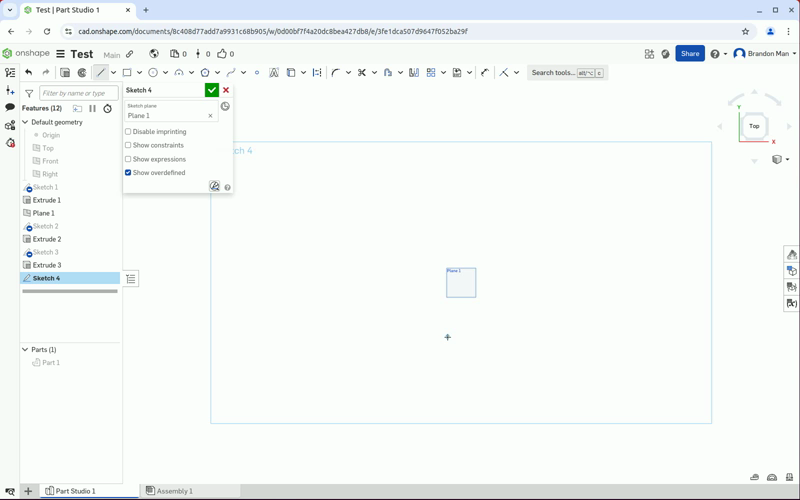
mouse_move(477, 336)
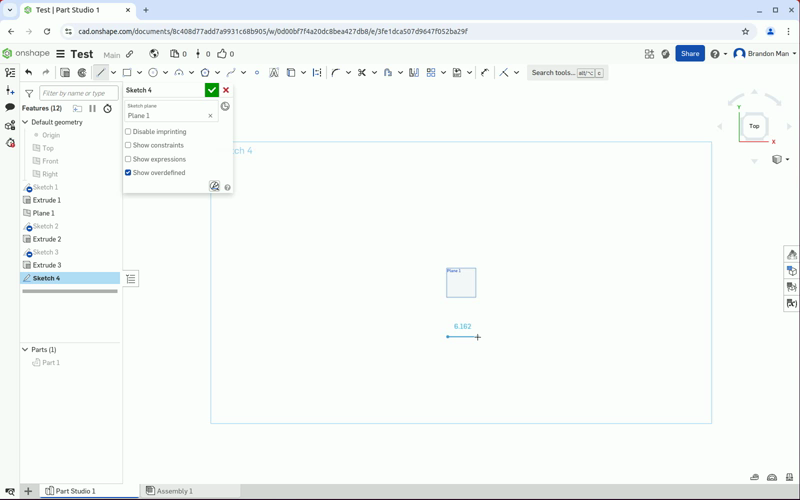
mouse_move(475, 336)
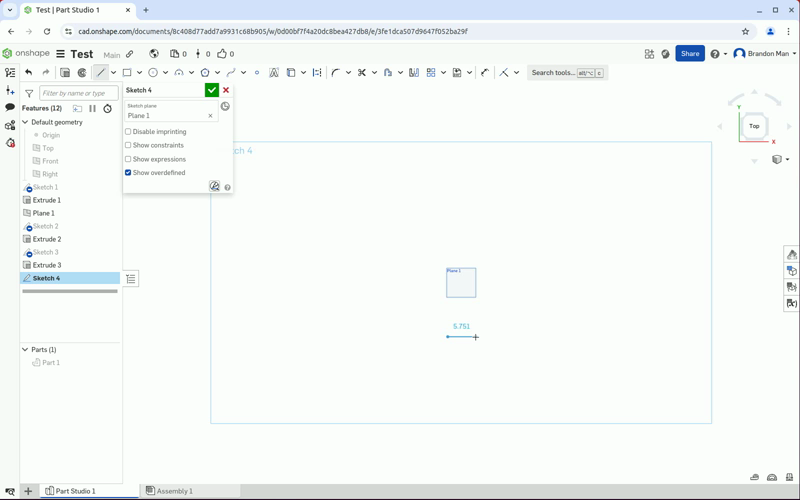
click(475, 336)
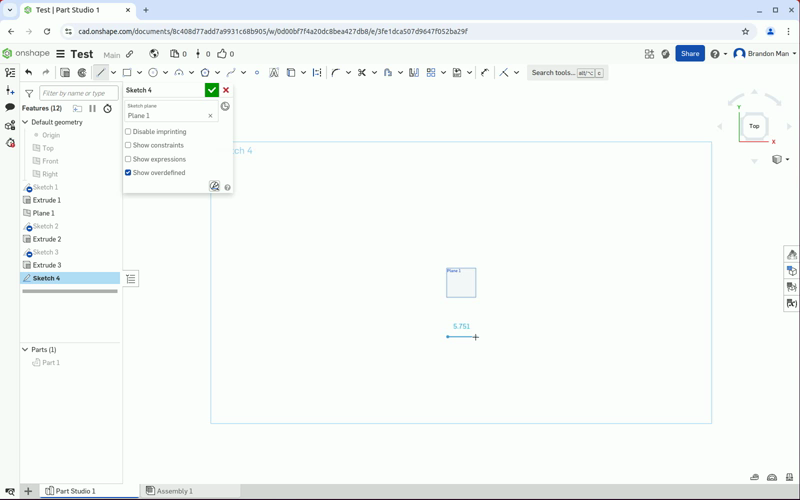
key_up(shift)
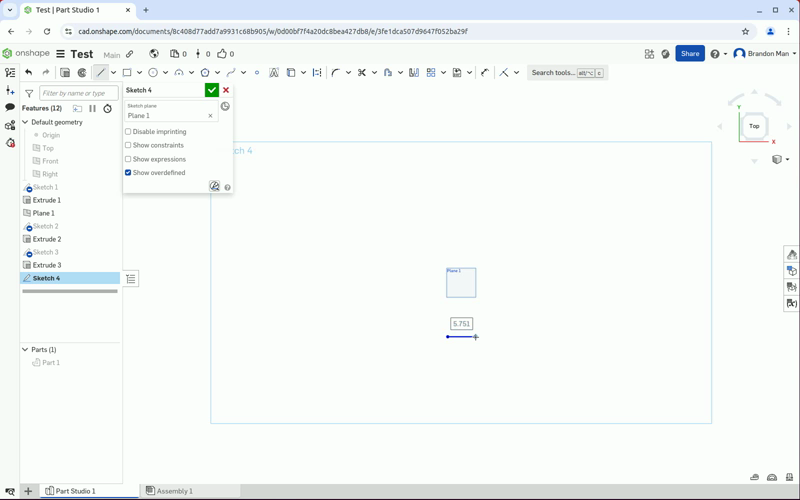
key_down(shift)
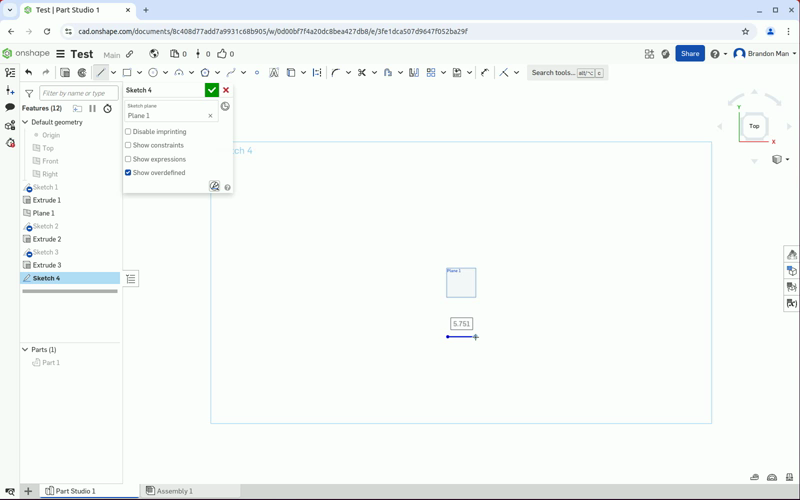
mouse_move(505, 336)
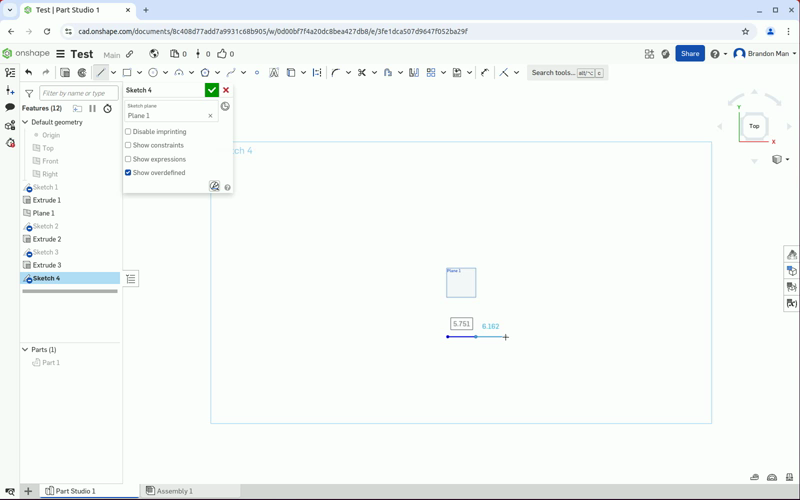
mouse_move(475, 305)
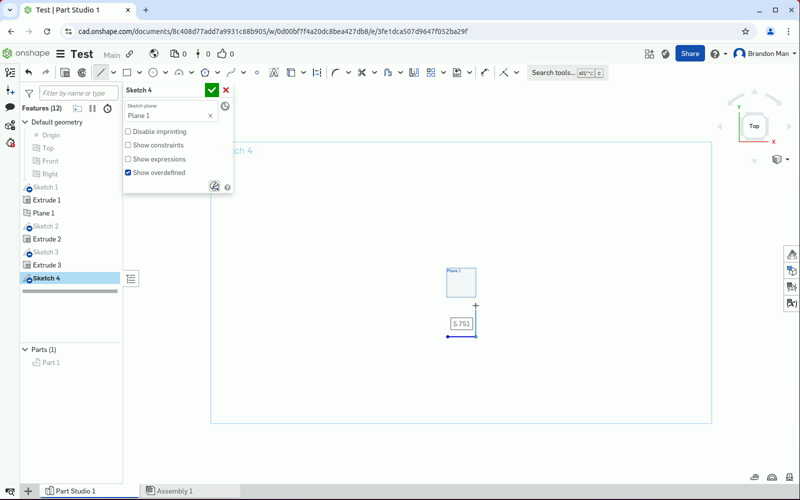
click(475, 305)
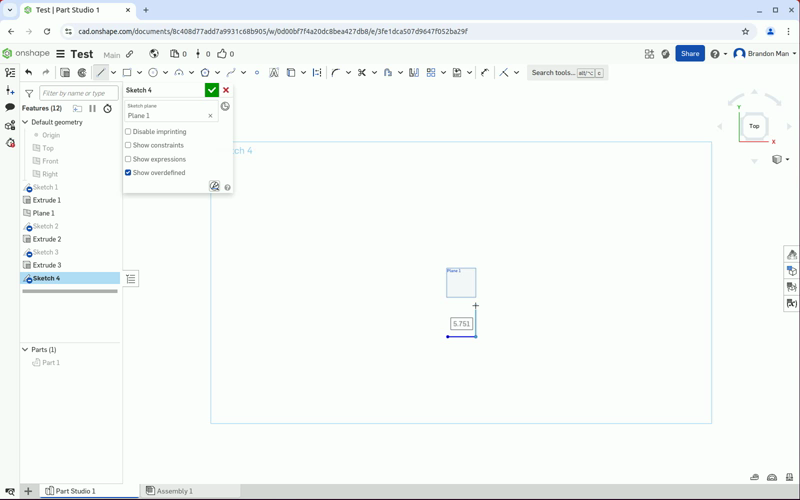
key_up(shift)
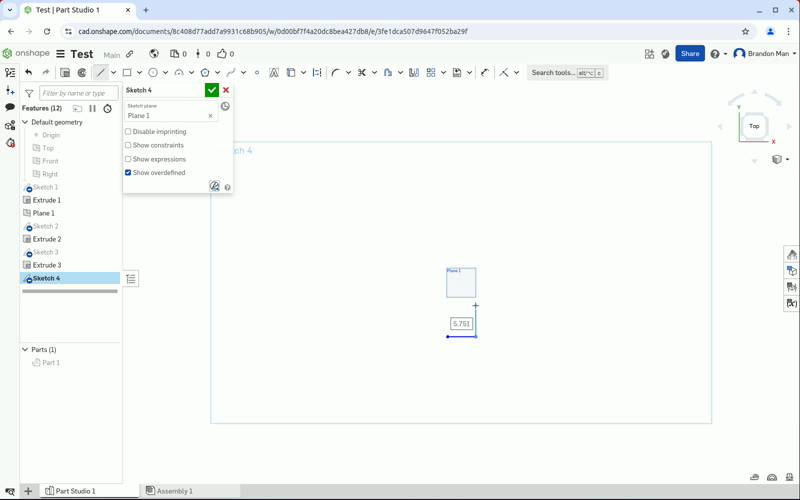
key(esc)
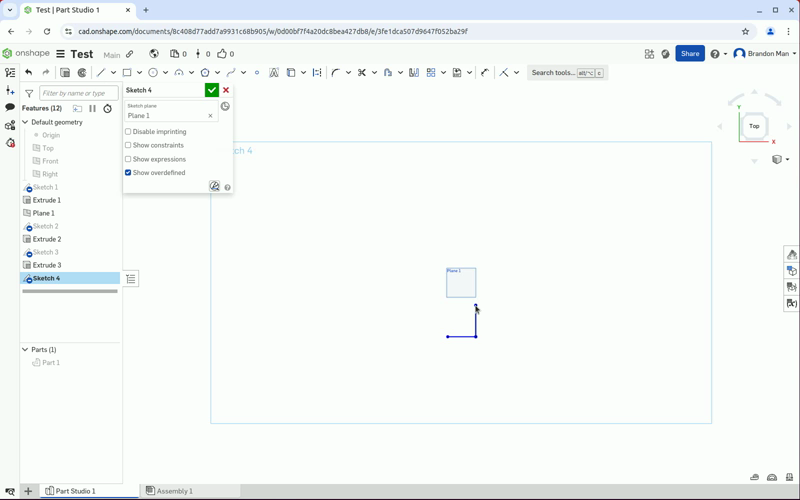
key(a)
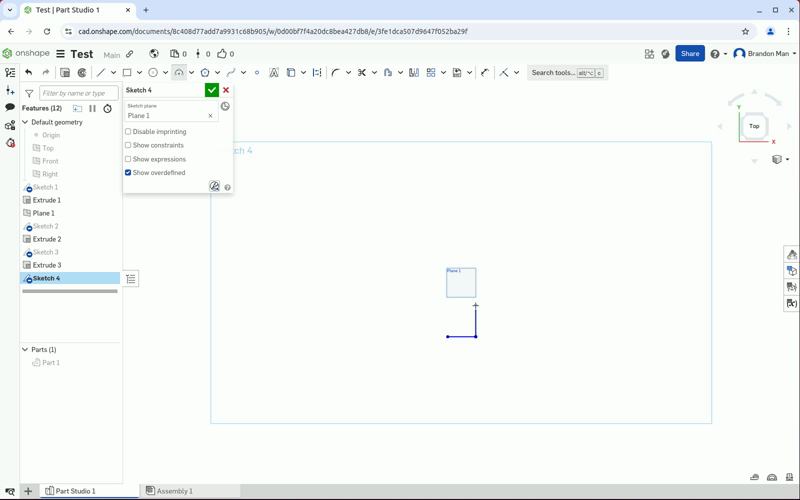
mouse_move(475, 305)
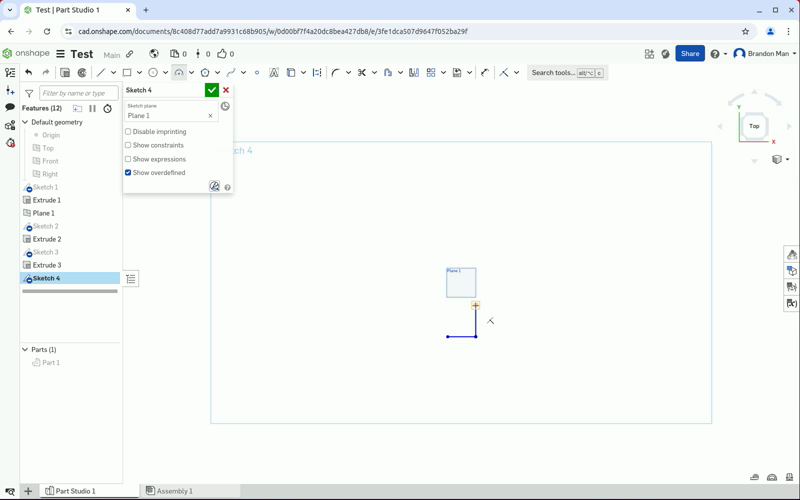
click(475, 305)
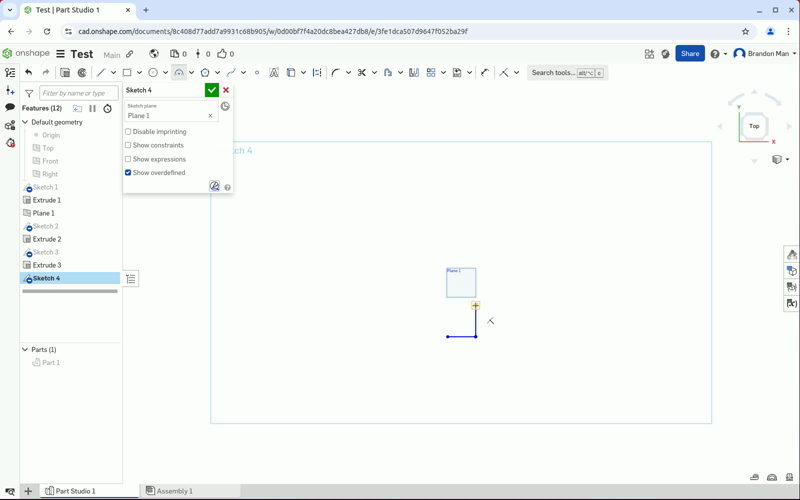
key_down(shift)
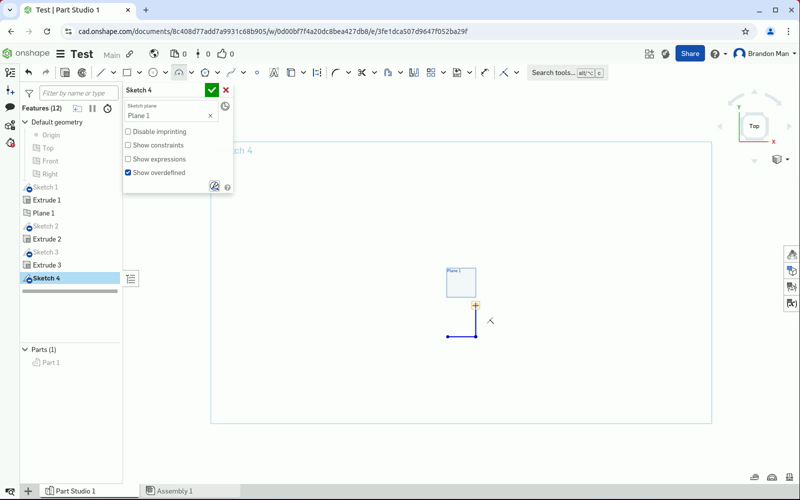
mouse_move(447, 305)
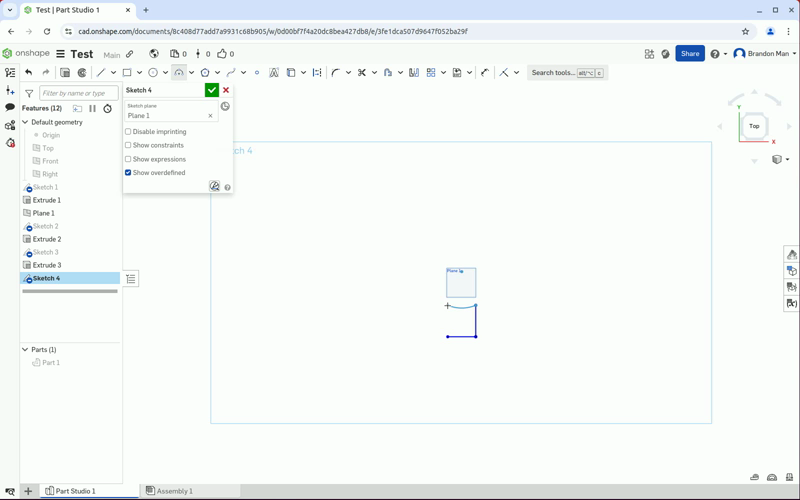
click(447, 305)
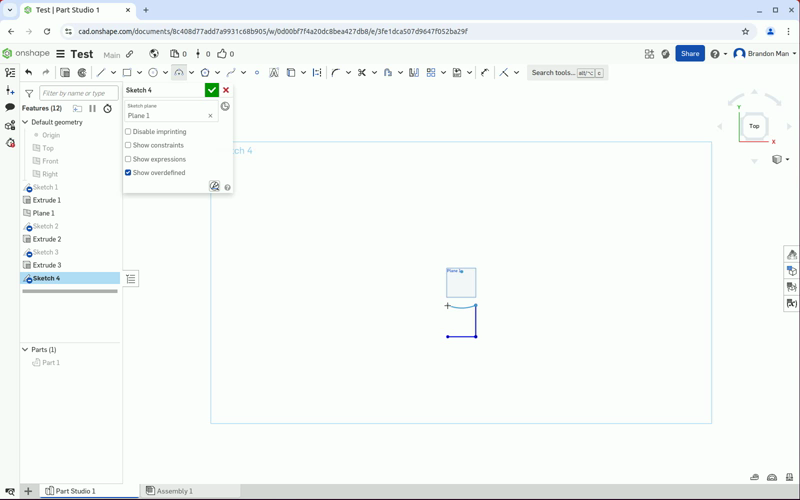
mouse_move(461, 309)
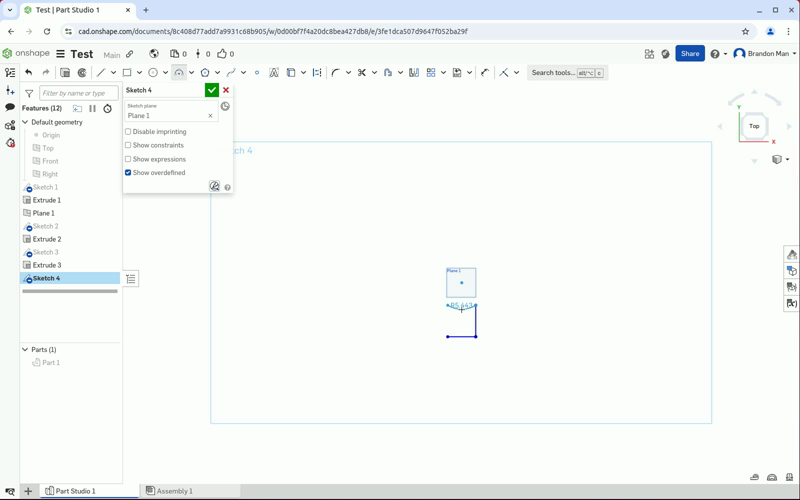
click(461, 309)
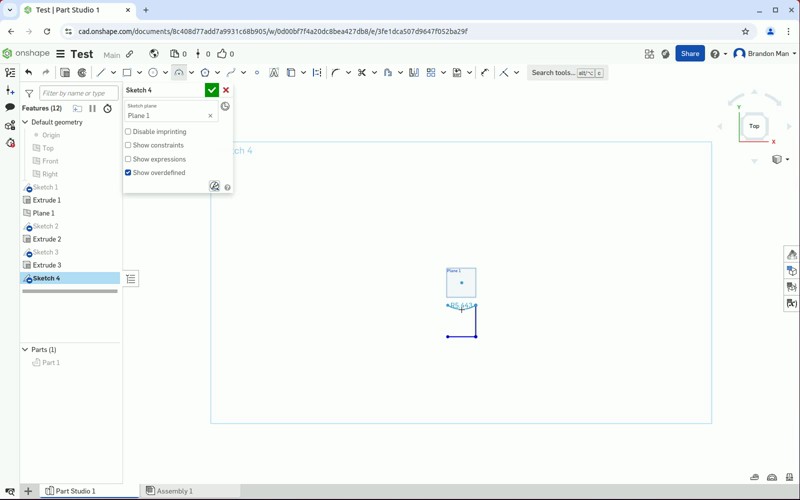
key_up(shift)
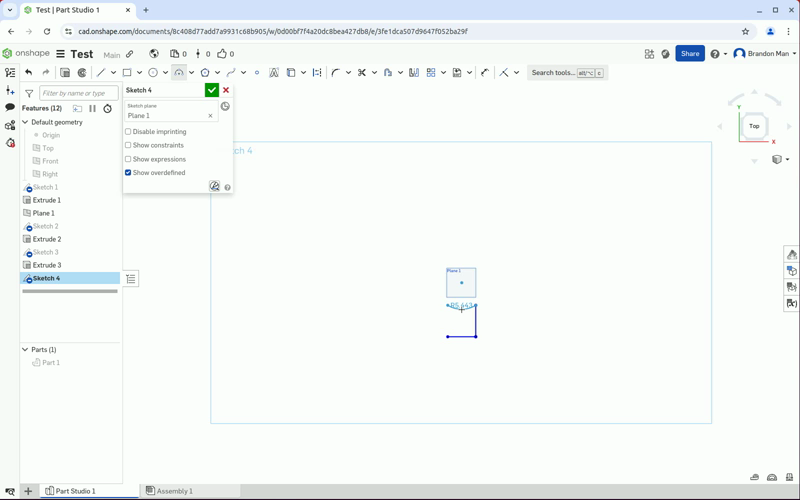
key(esc)
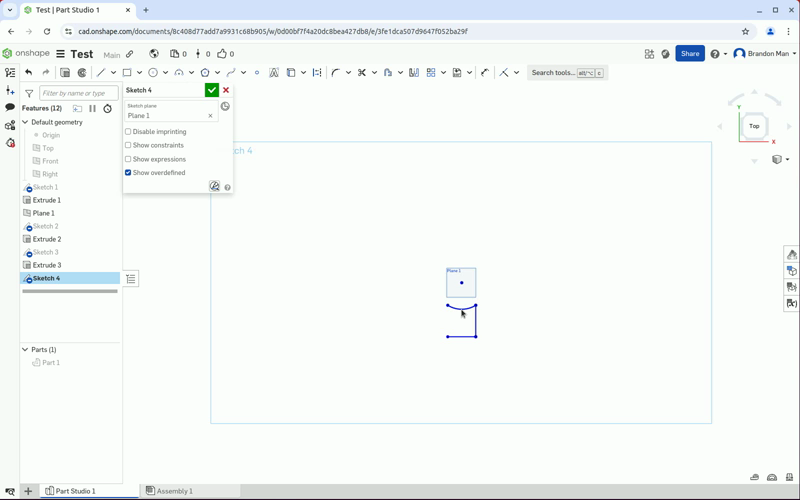
key(l)
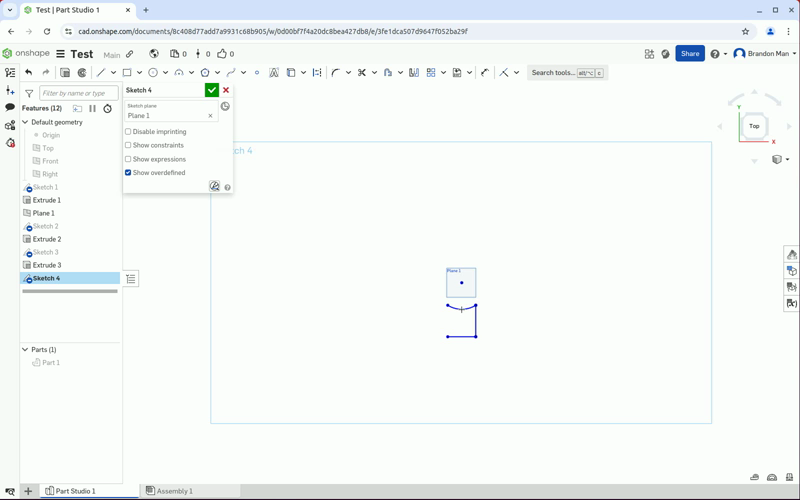
mouse_move(447, 305)
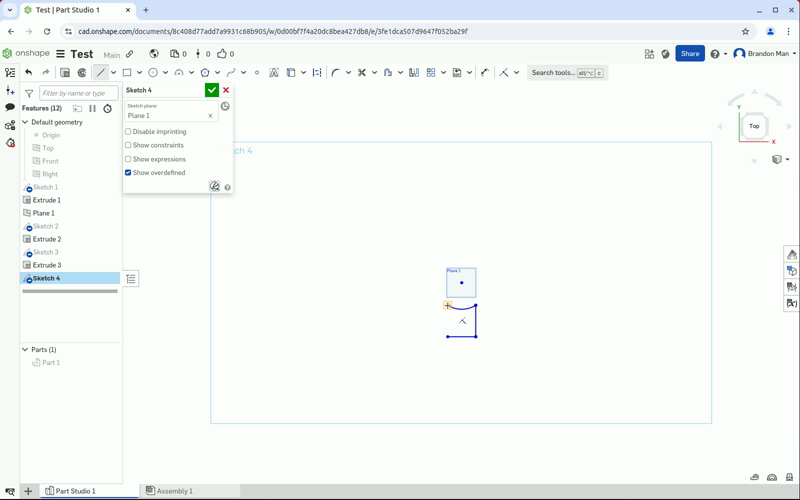
click(447, 305)
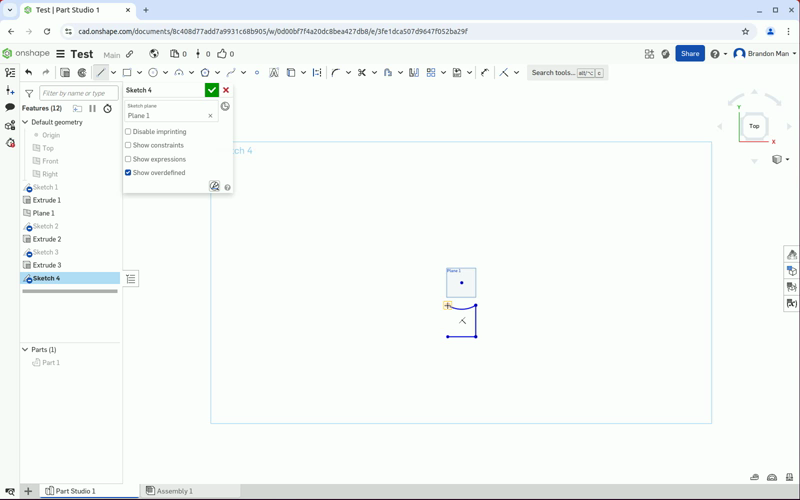
mouse_move(477, 305)
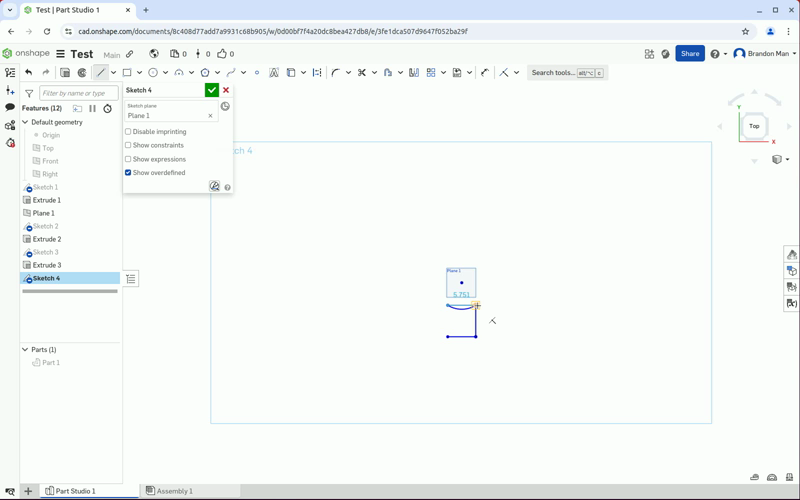
key_down(shift)
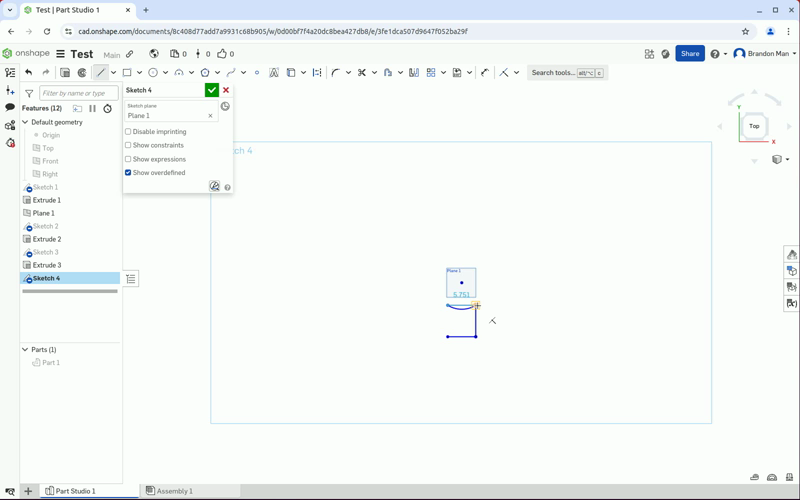
mouse_move(447, 336)
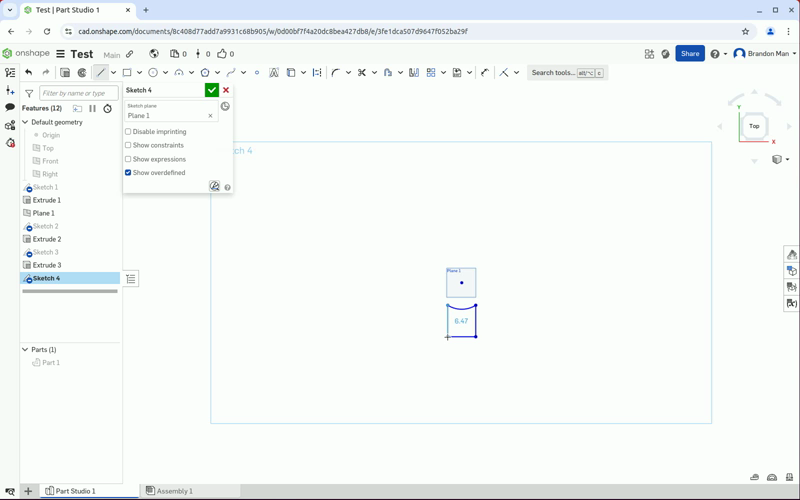
key_up(shift)
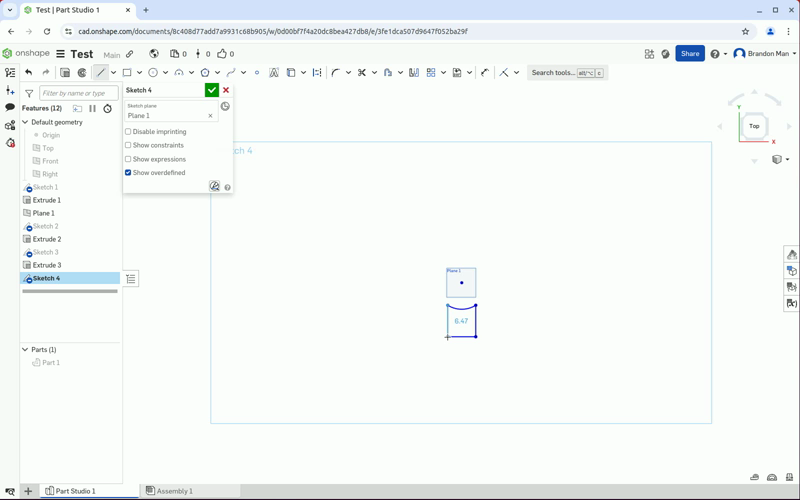
click(447, 336)
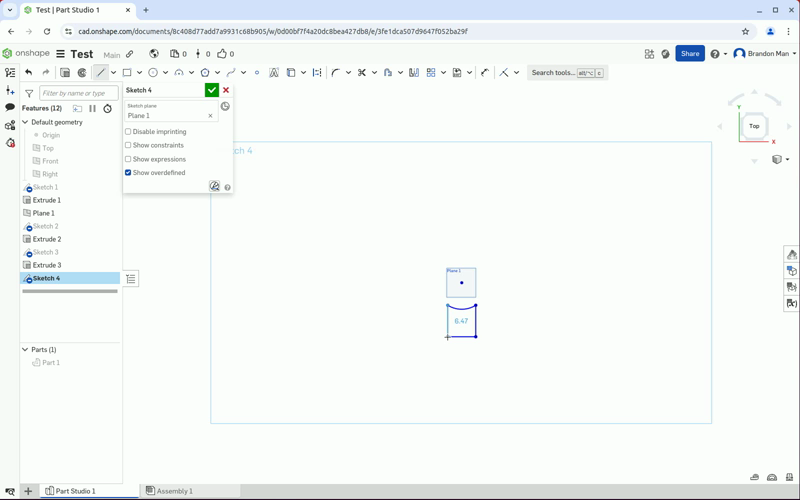
key(esc)
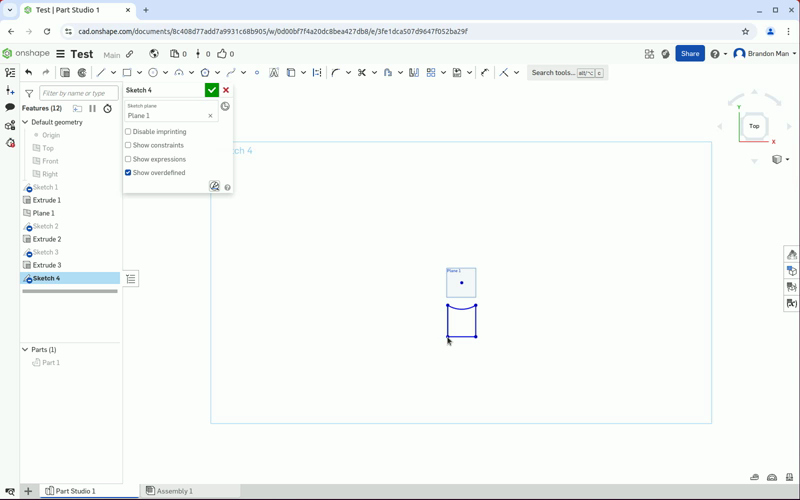
mouse_move(469, 322)
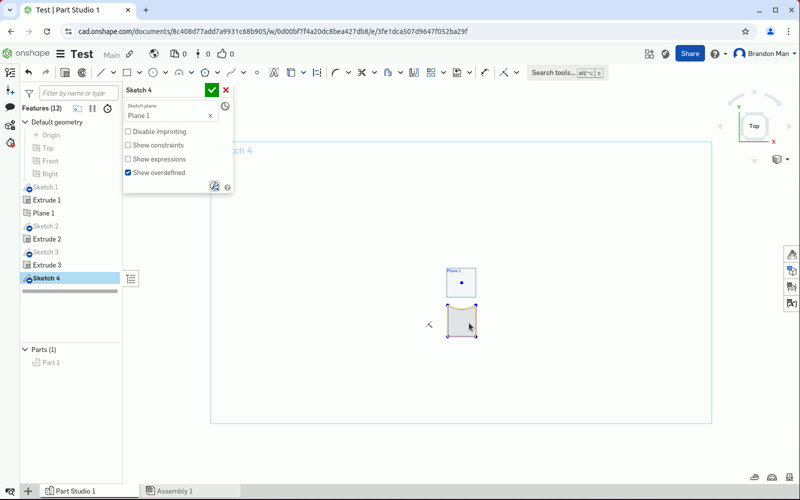
scroll(6)
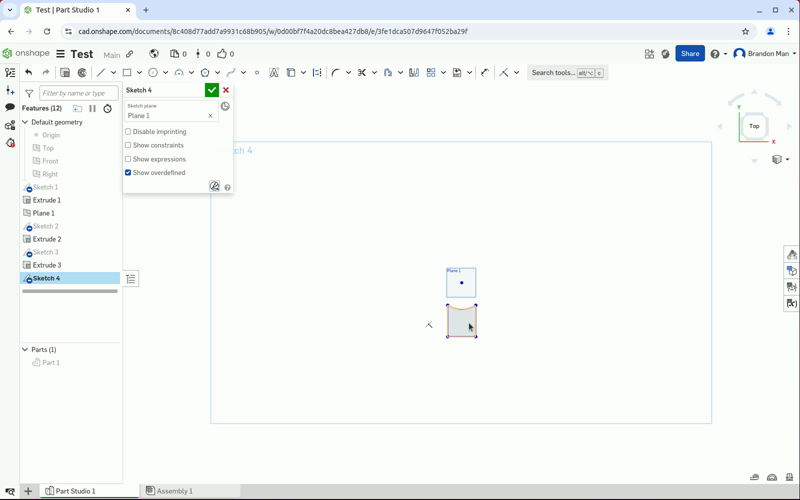
scroll(6)
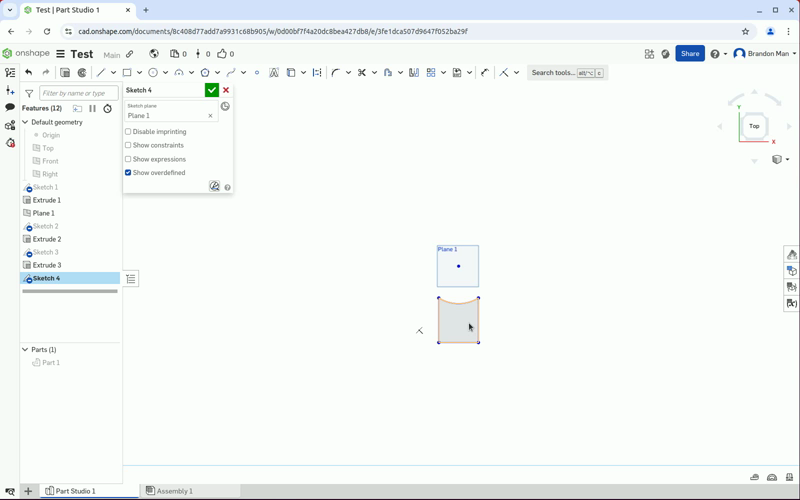
scroll(6)
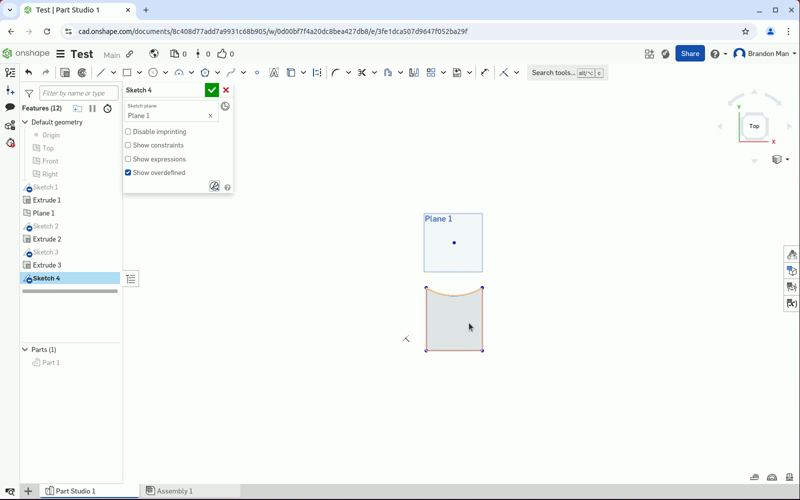
scroll(6)
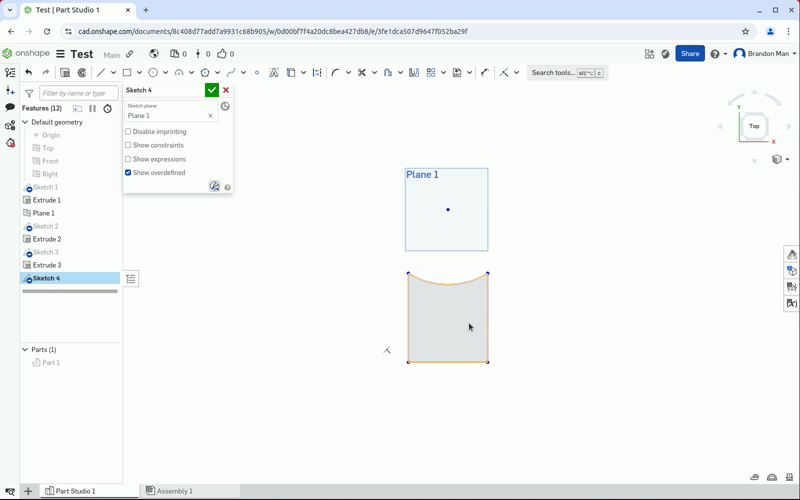
scroll(6)
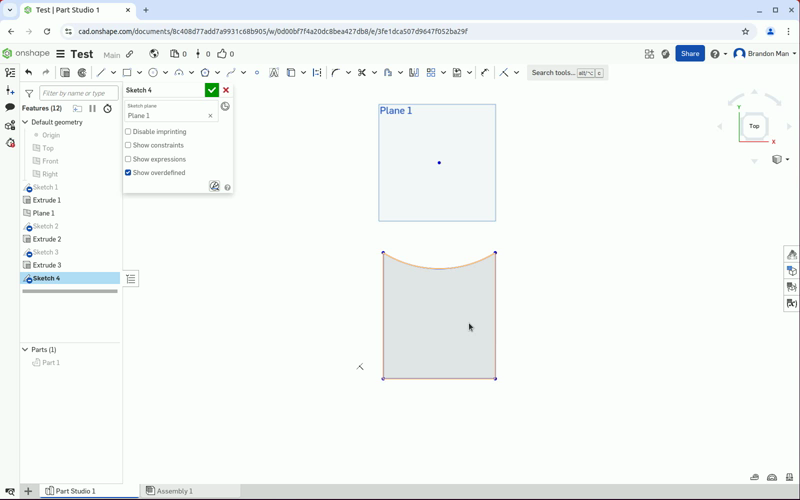
scroll(6)
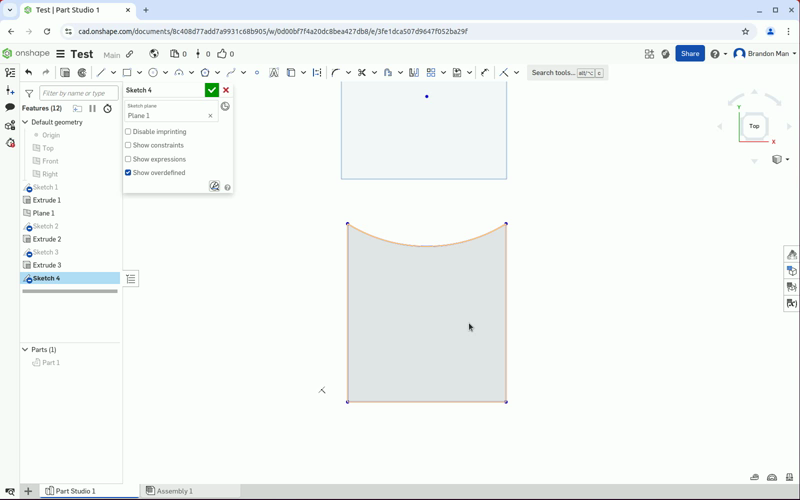
scroll(6)
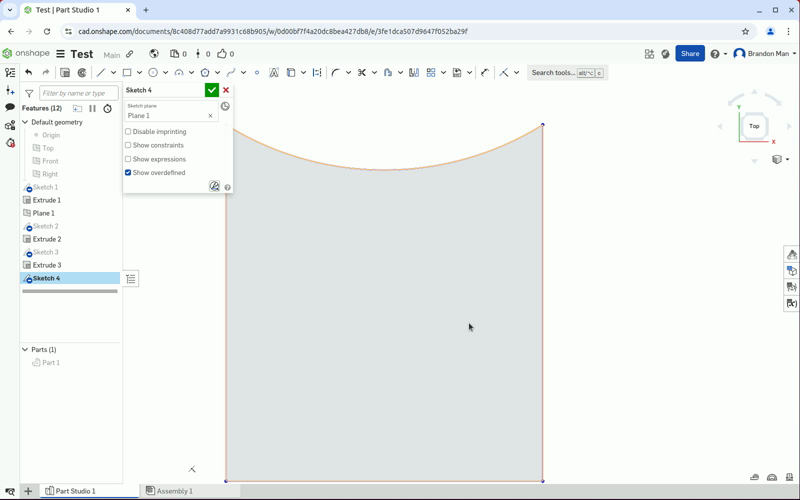
click(469, 322)
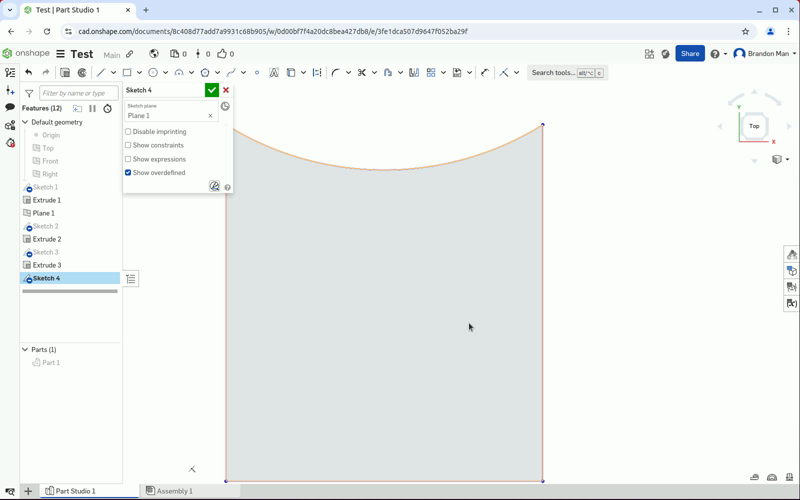
scroll(-6)
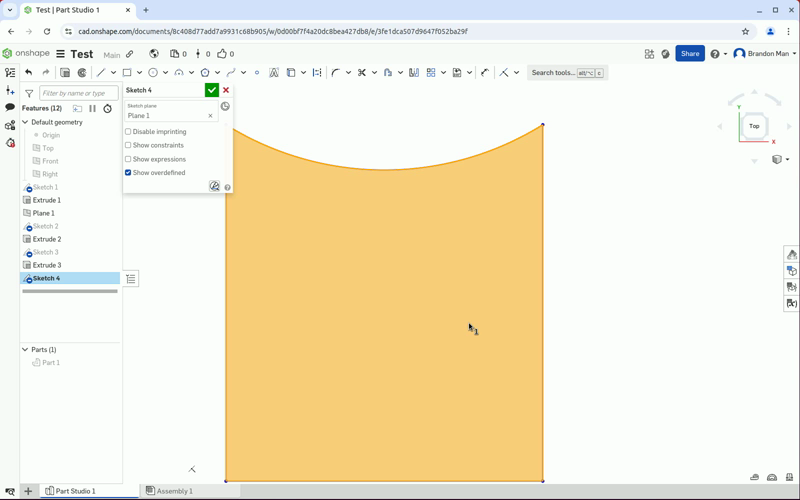
scroll(-6)
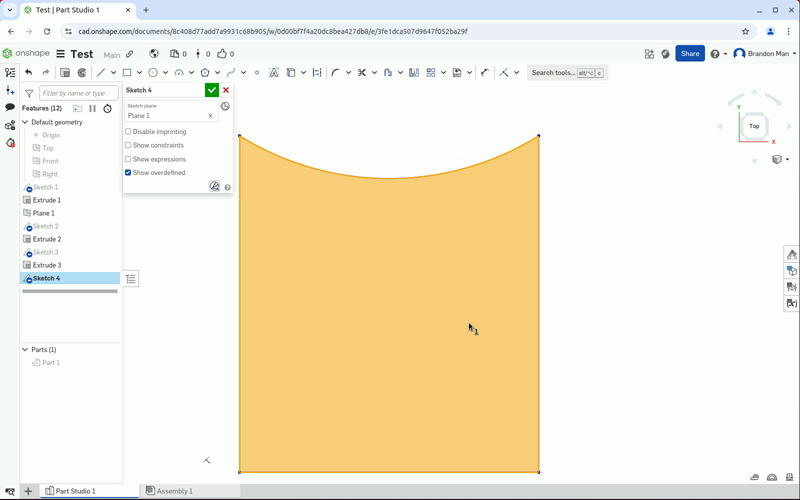
scroll(-6)
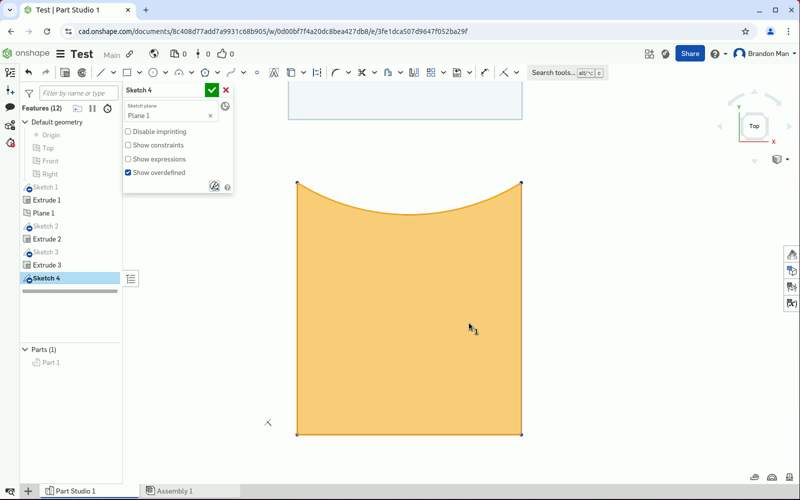
scroll(-6)
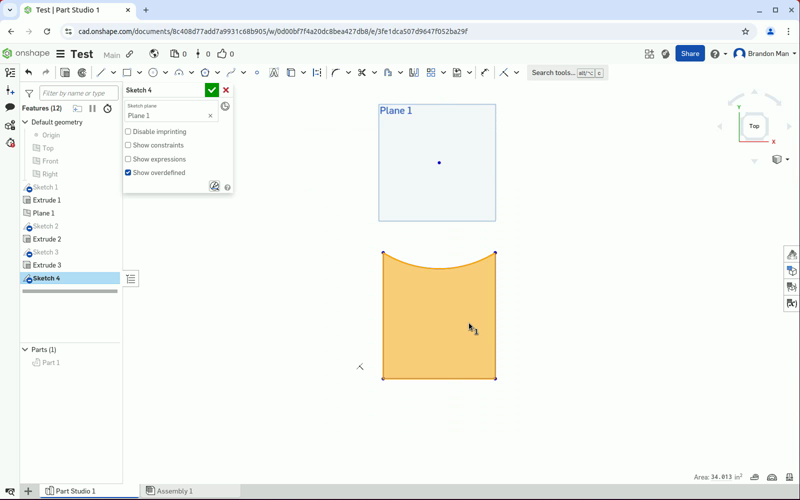
scroll(-6)
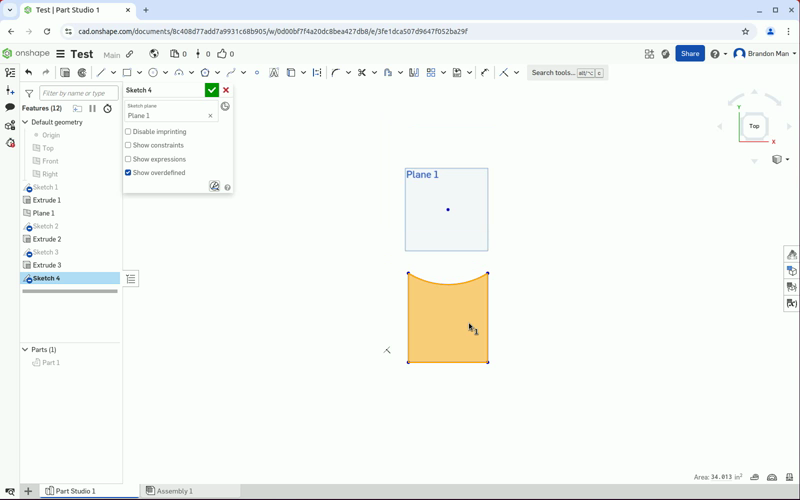
scroll(-6)
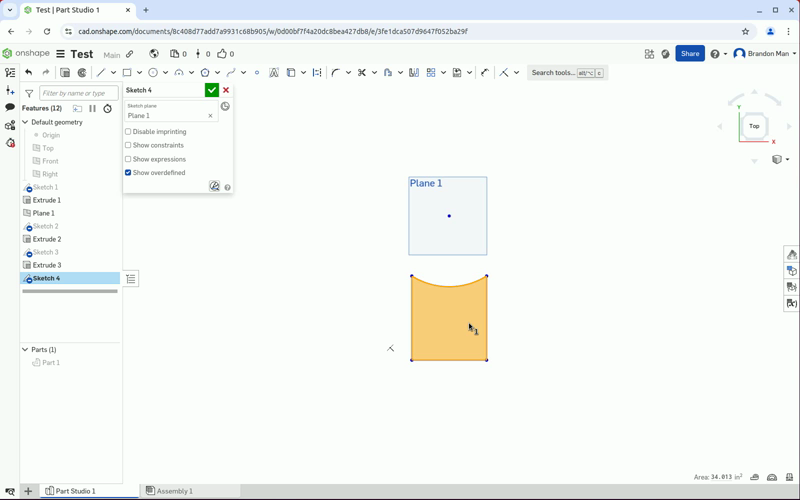
scroll(-6)
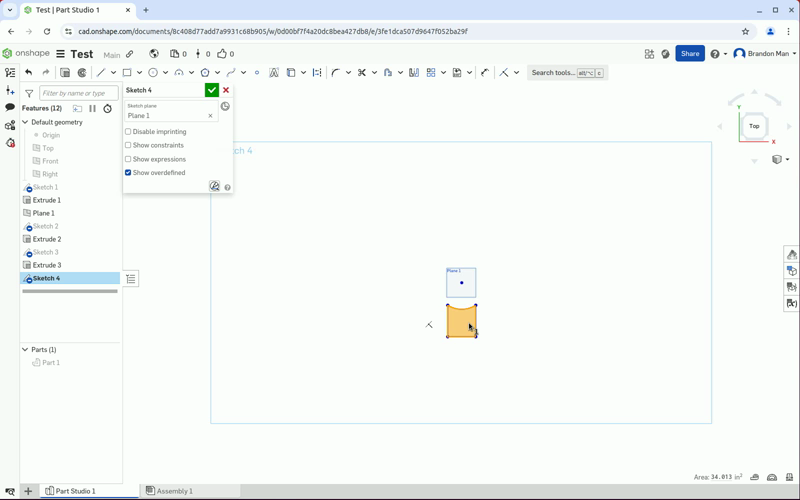
mouse_move(73, 352)
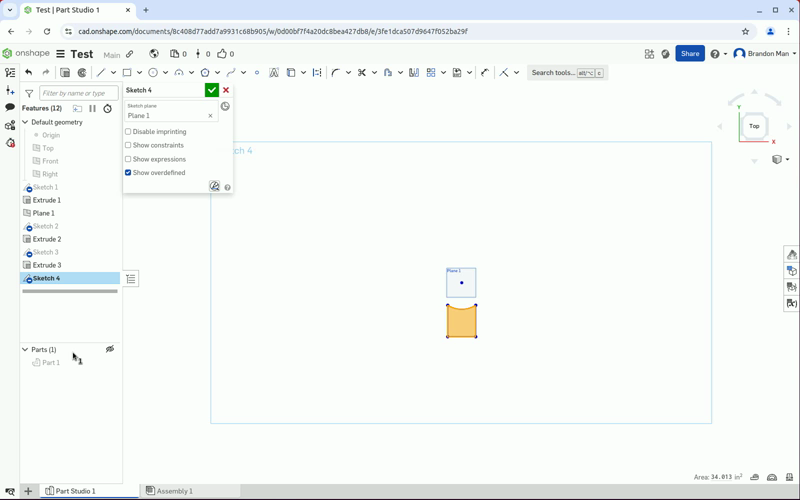
key(shift+y)
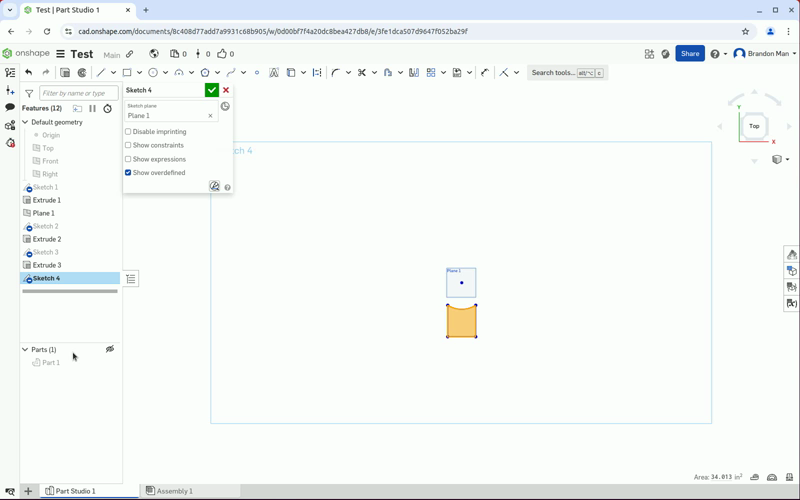
key(shift+e)
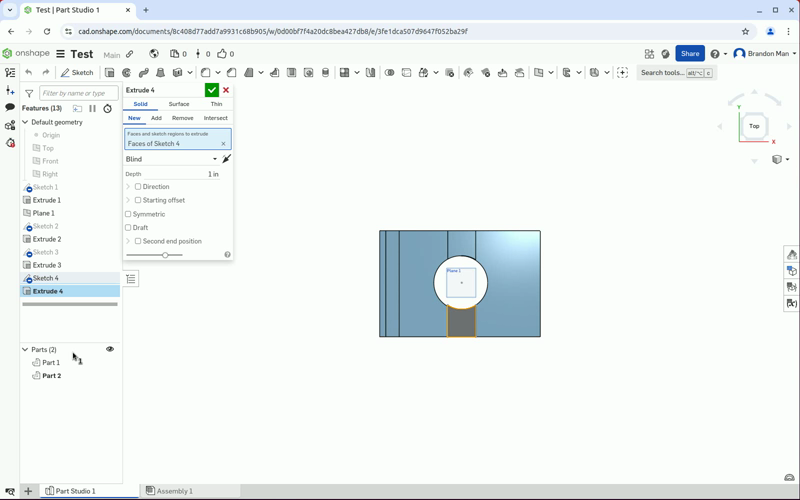
mouse_move(143, 106)
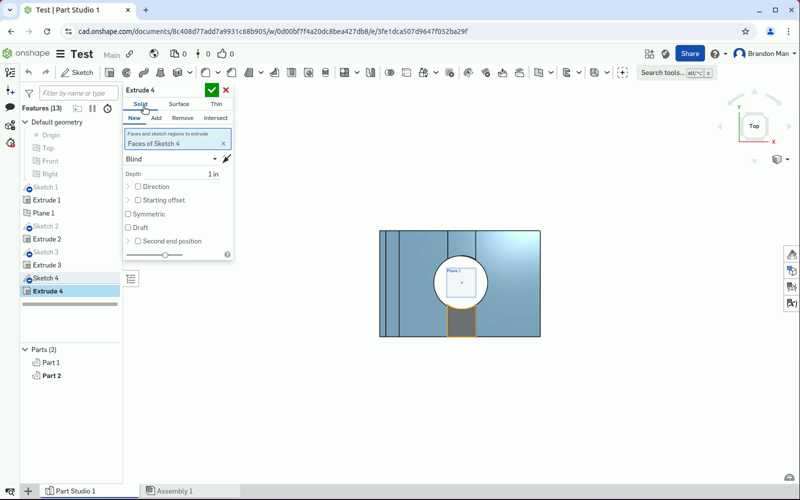
click(143, 106)
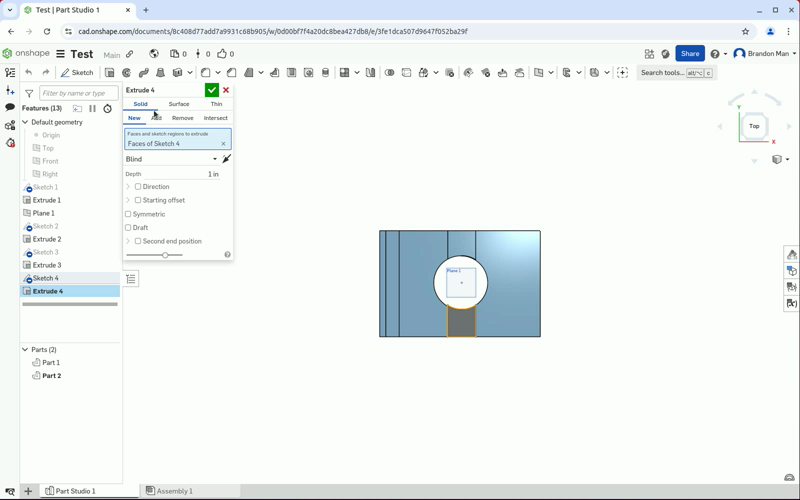
mouse_move(186, 120)
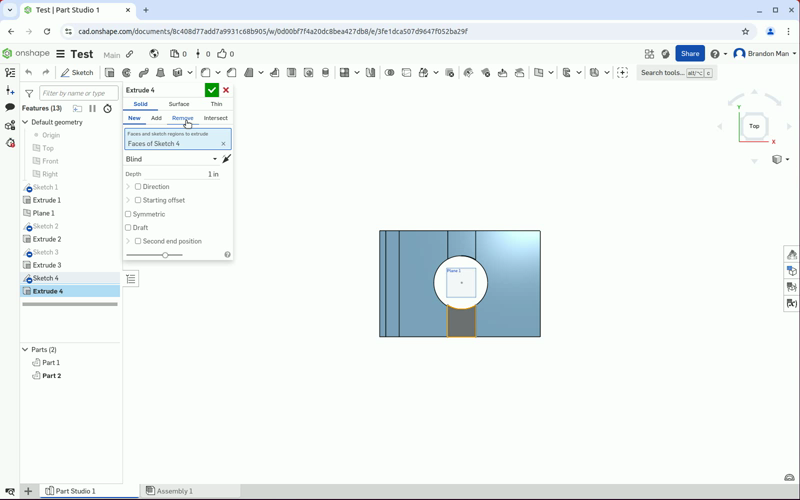
click(186, 120)
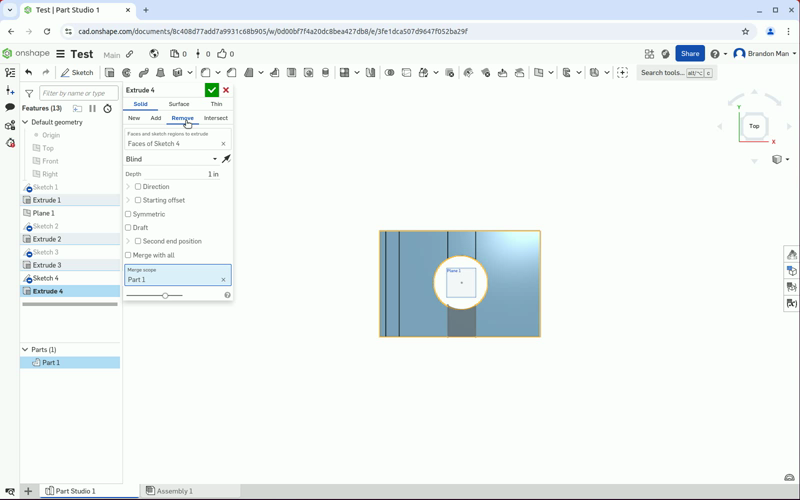
key(tab, 4)
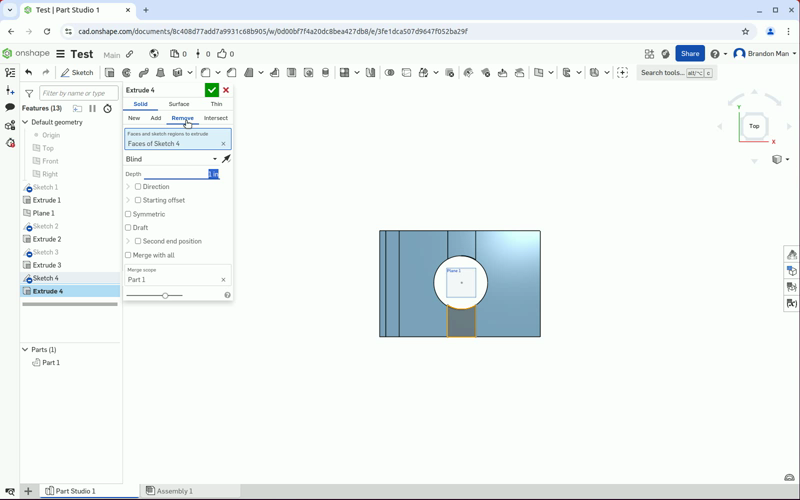
text(2.166)
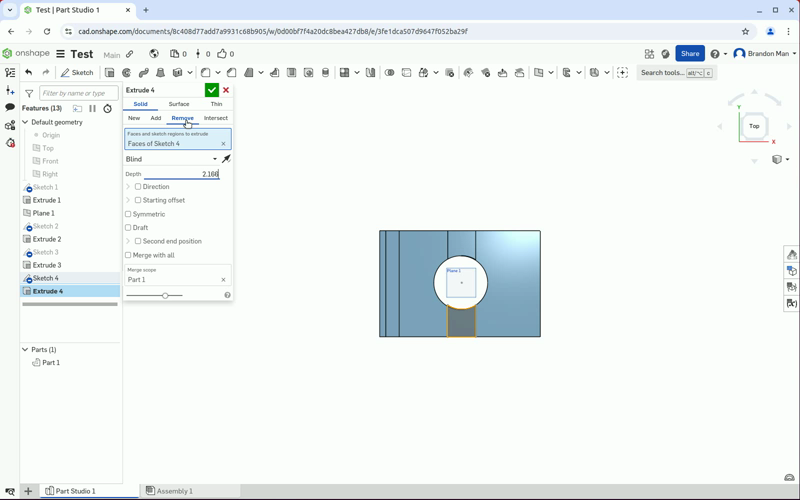
key(tab, 6)
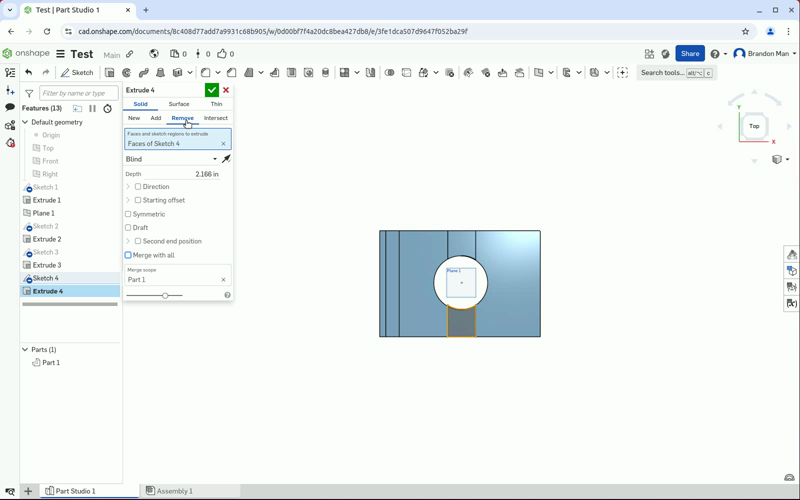
key(space)
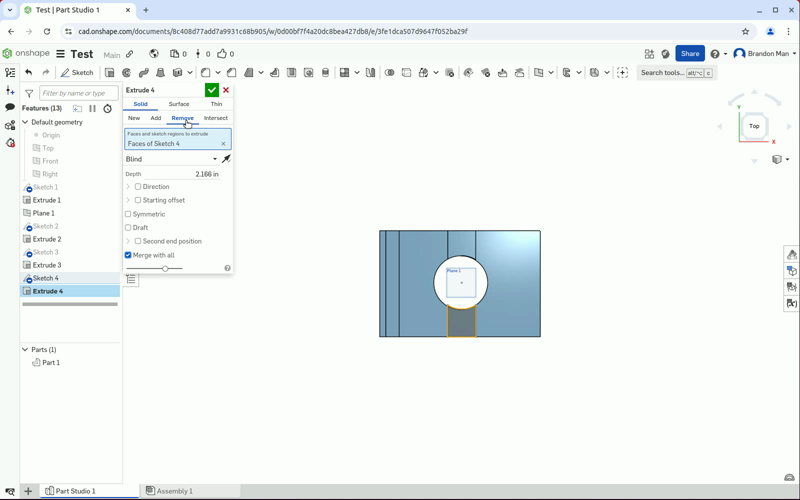
key(enter)
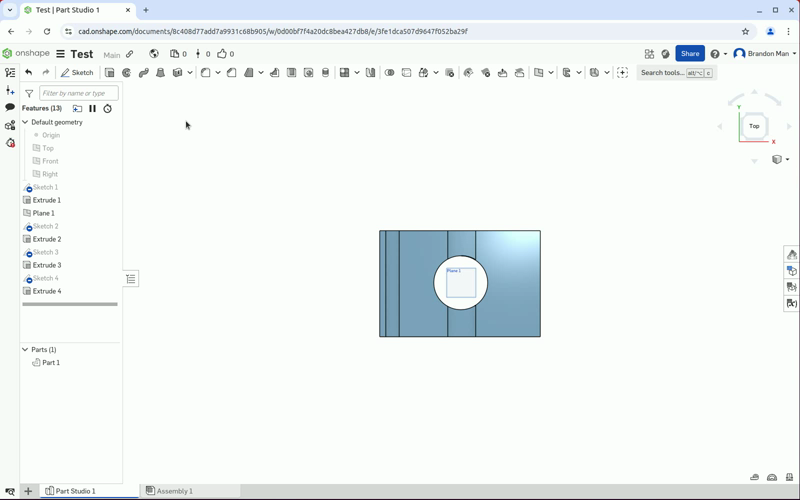
key(shift+h)
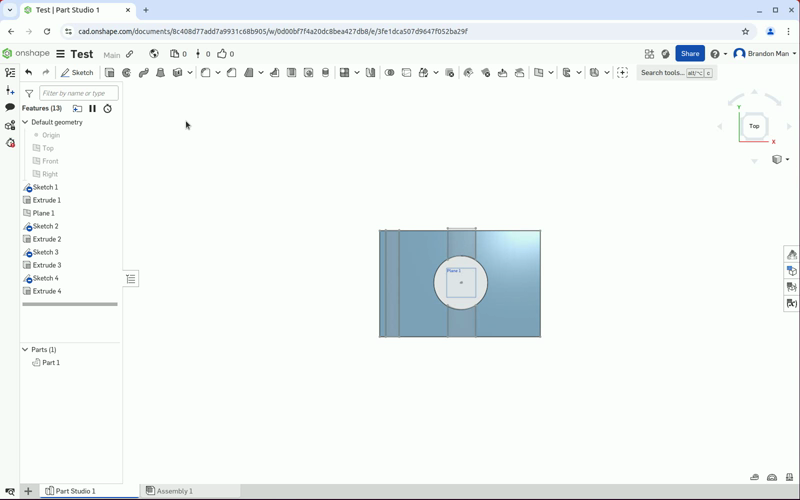
key(shift+h)
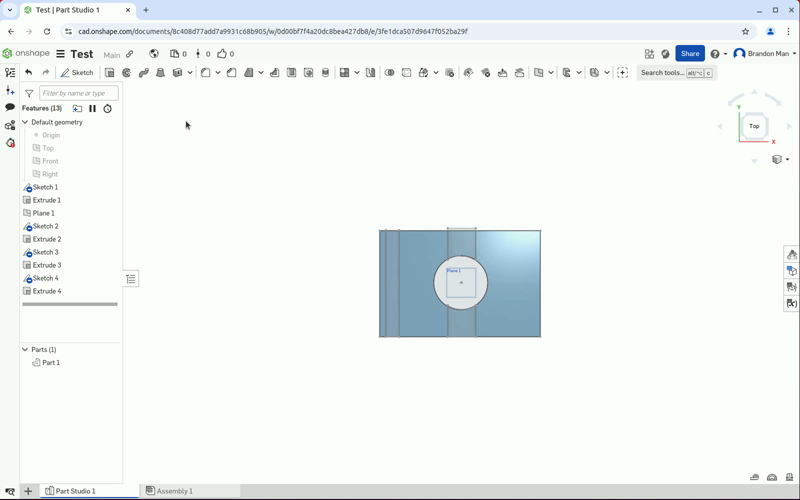
key(shift+7)
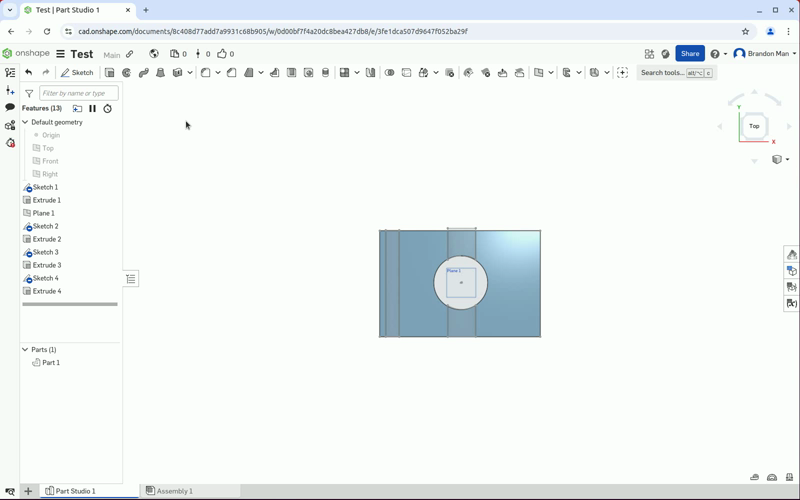
key(up, 3)
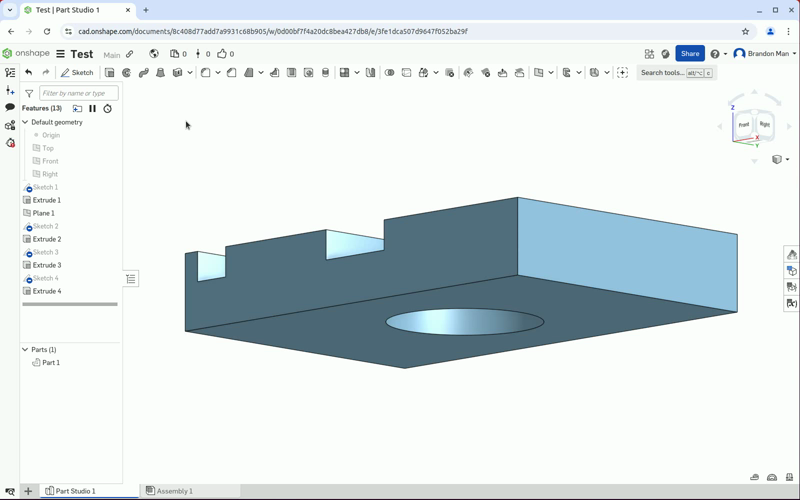
key(left, 3)
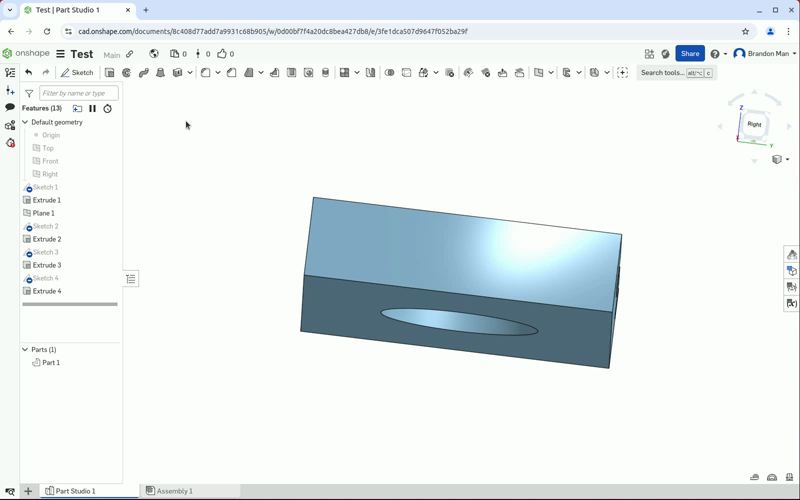
key(right, 3)
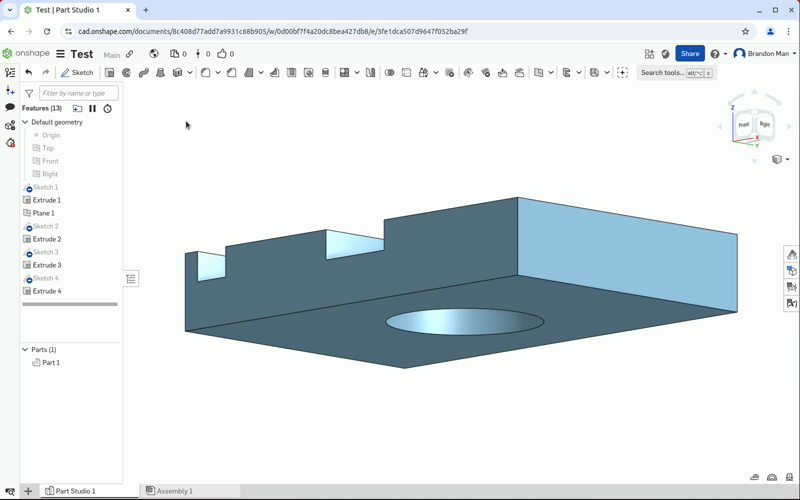
key(down, 3)
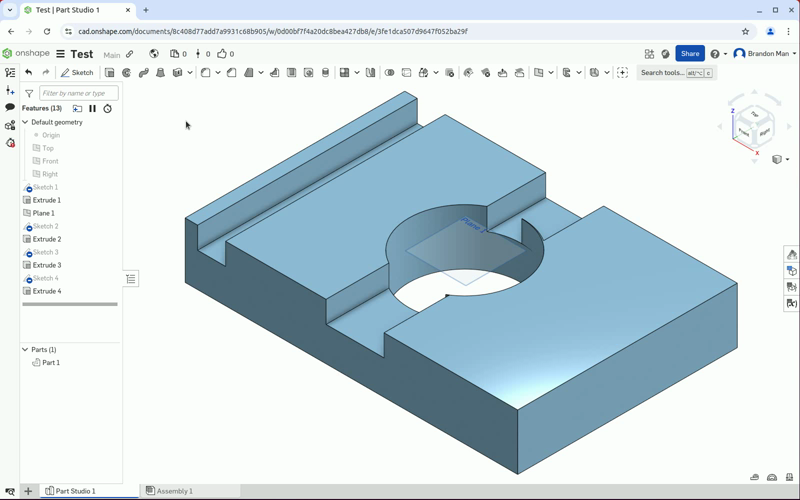
mouse_move(73, 189)
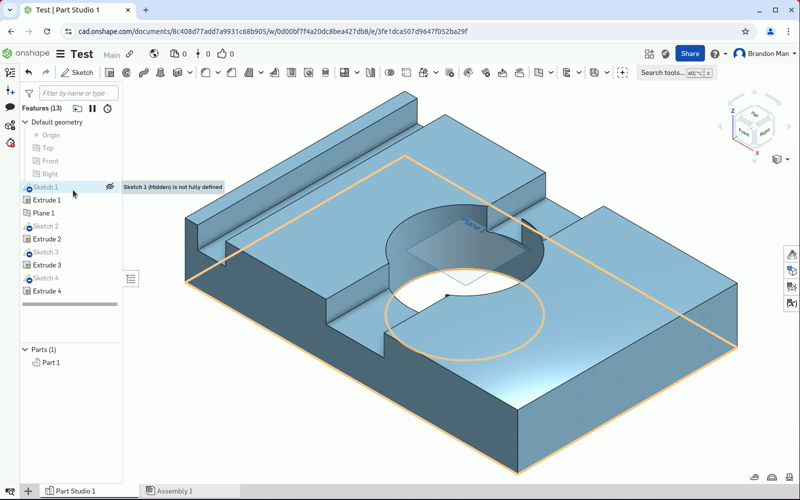
click(73, 189)